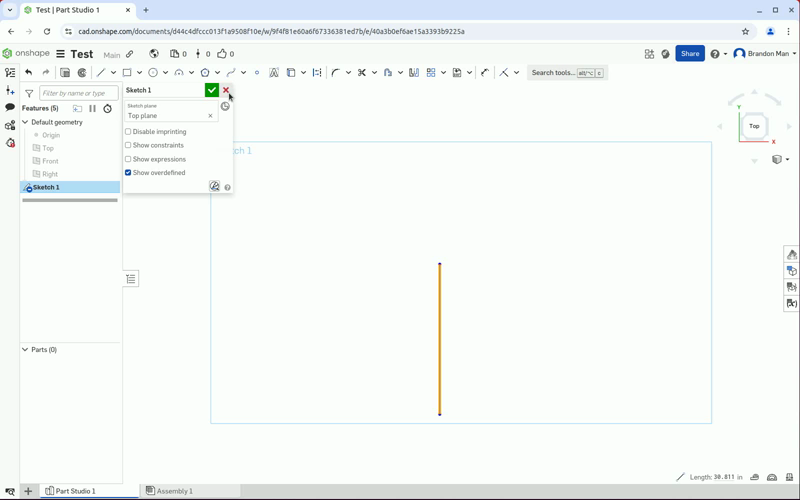
key(shift+h)
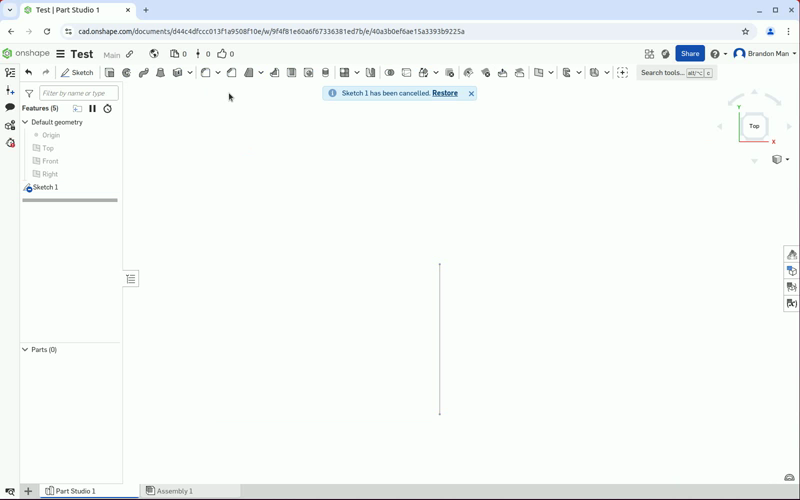
key(shift+s)
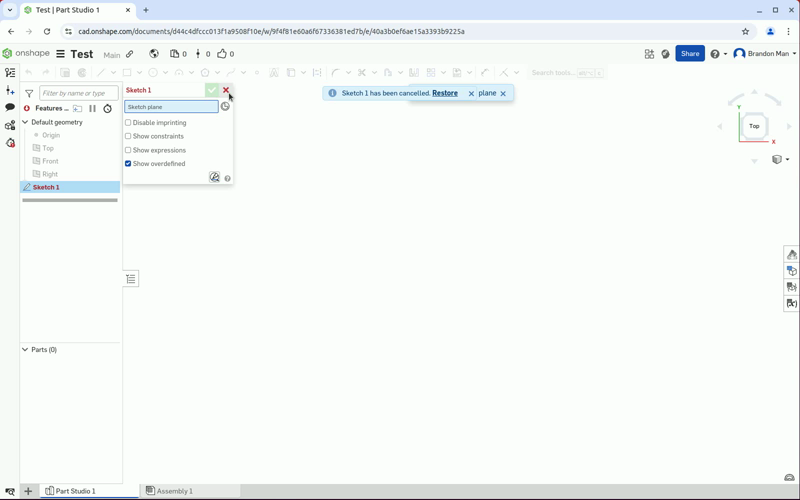
mouse_move(73, 150)
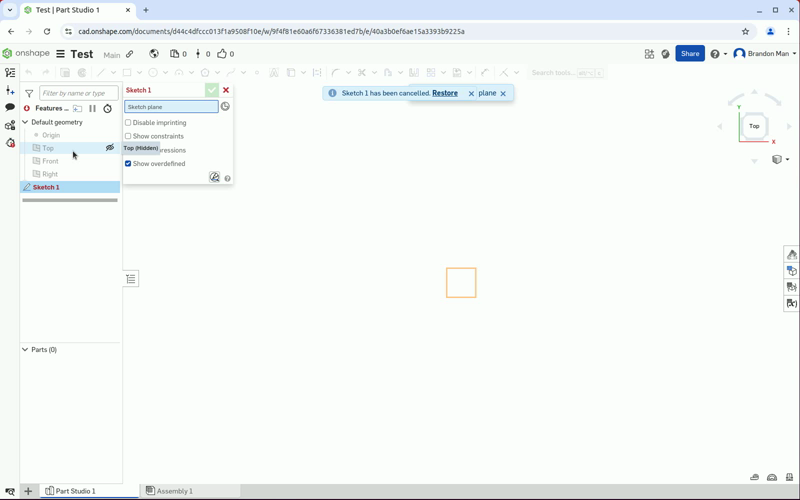
click(73, 150)
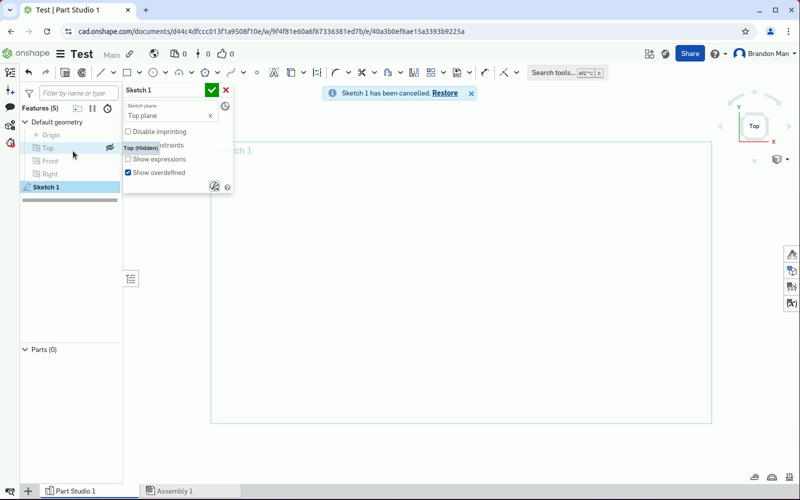
mouse_move(73, 352)
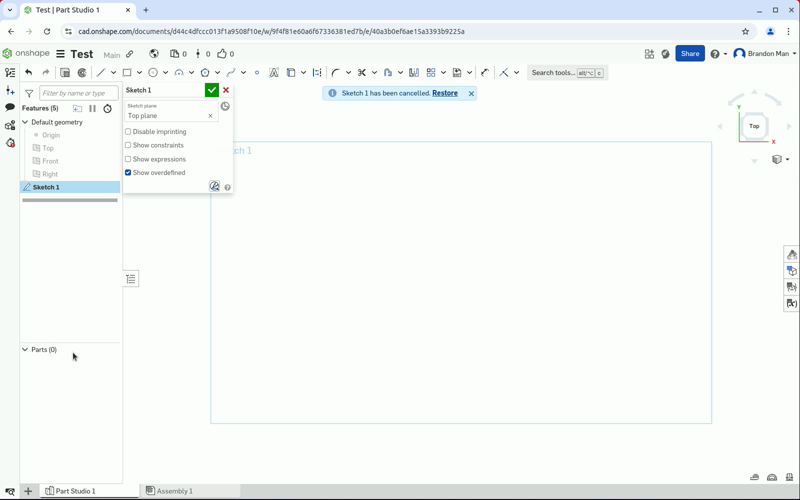
key(y)
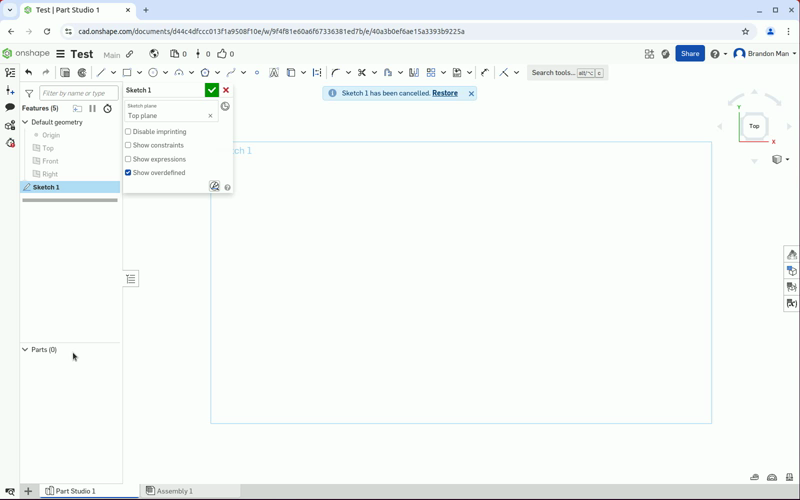
key(l)
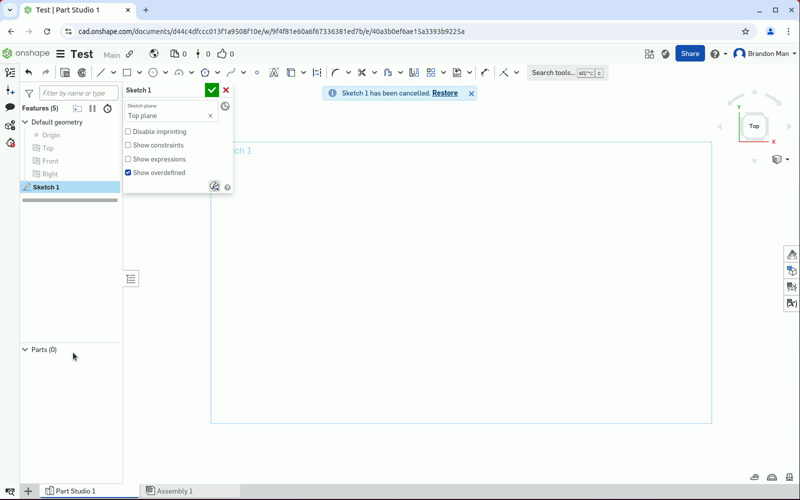
key_down(shift)
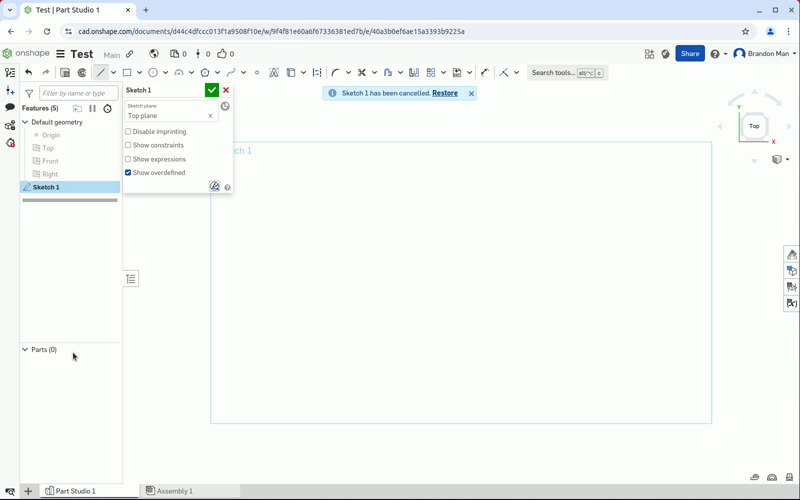
mouse_move(459, 282)
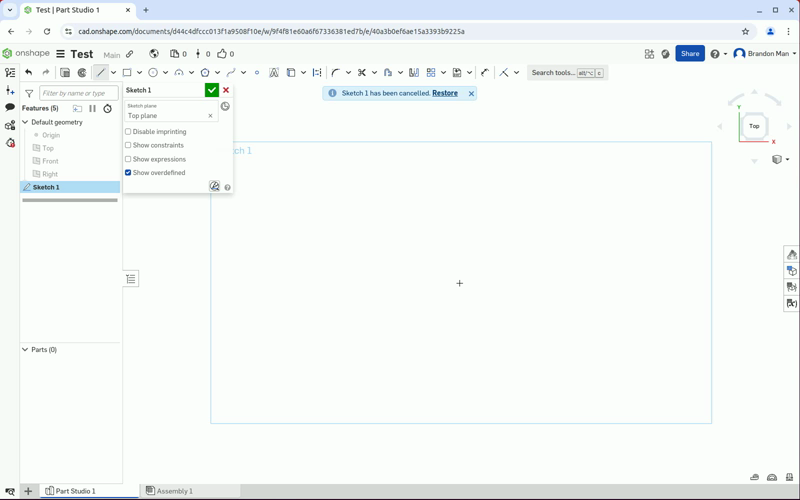
click(459, 282)
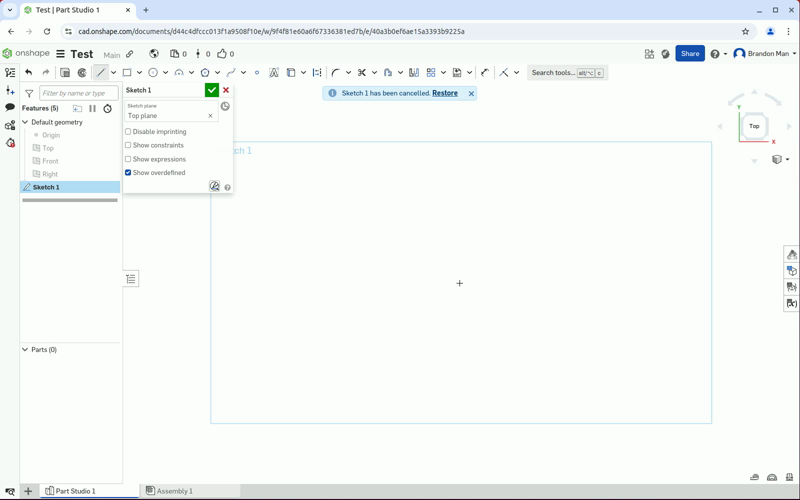
key_up(shift)
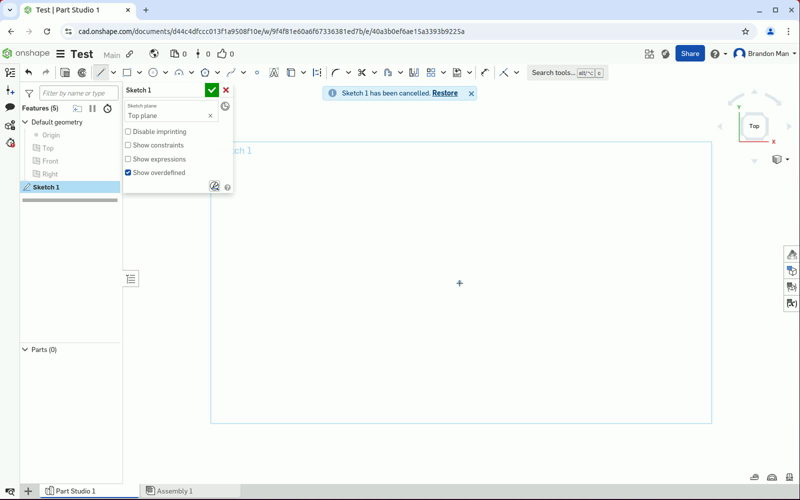
key_down(shift)
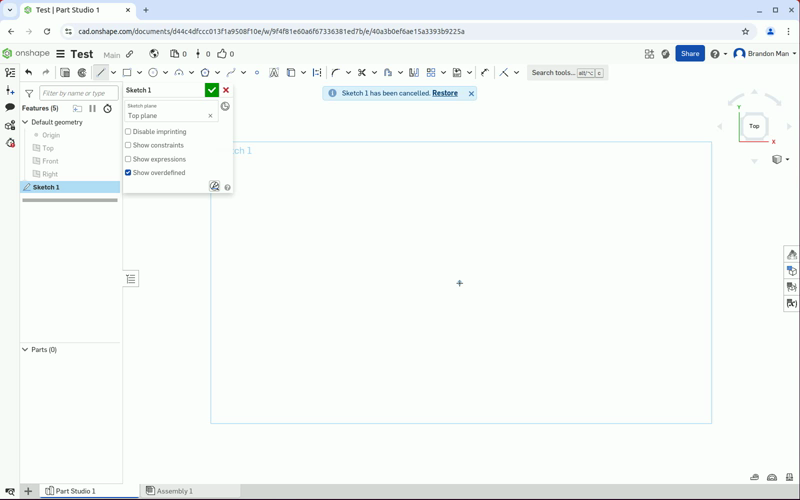
mouse_move(489, 282)
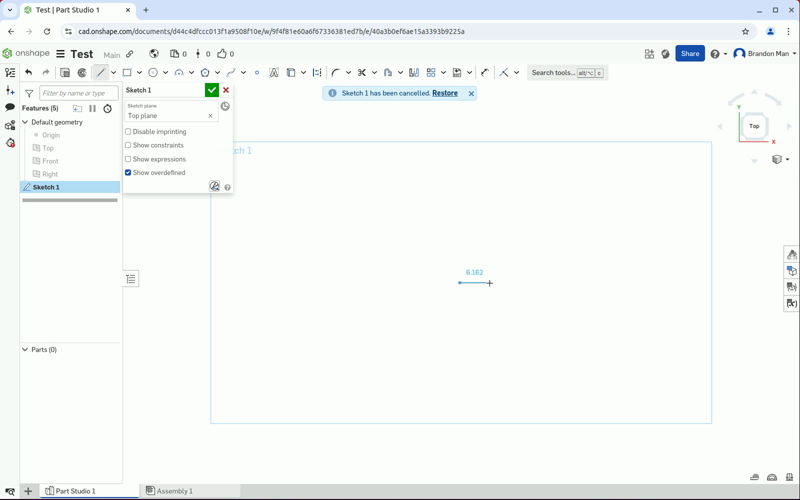
mouse_move(461, 282)
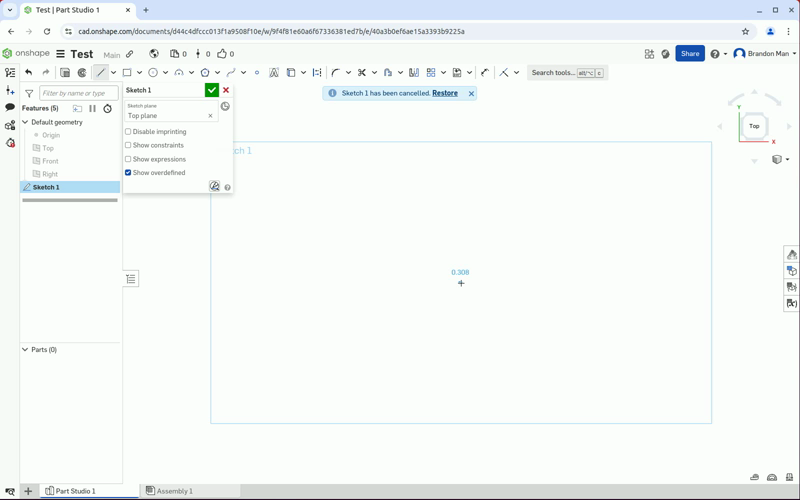
scroll(6)
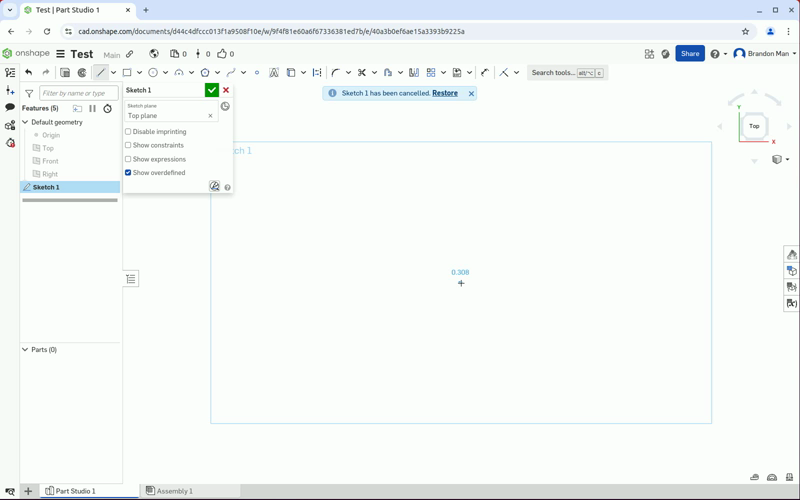
scroll(6)
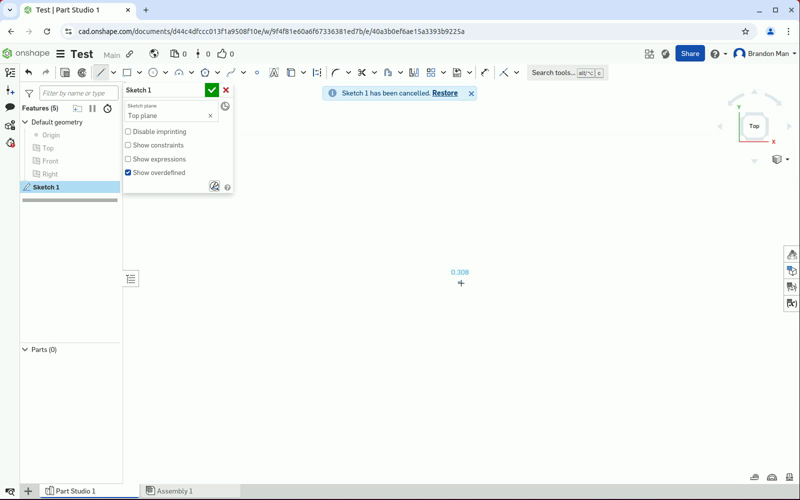
scroll(6)
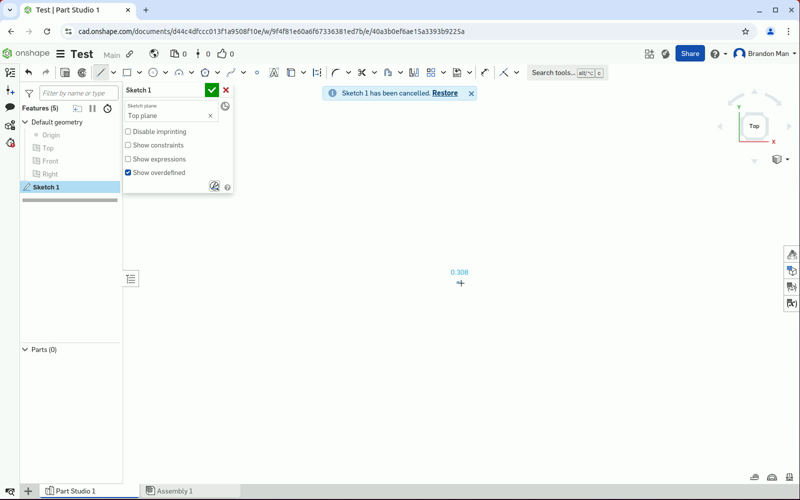
scroll(6)
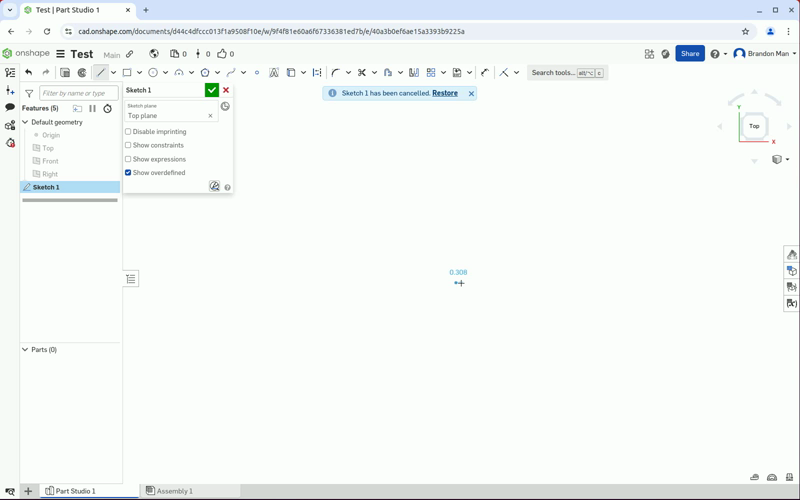
scroll(6)
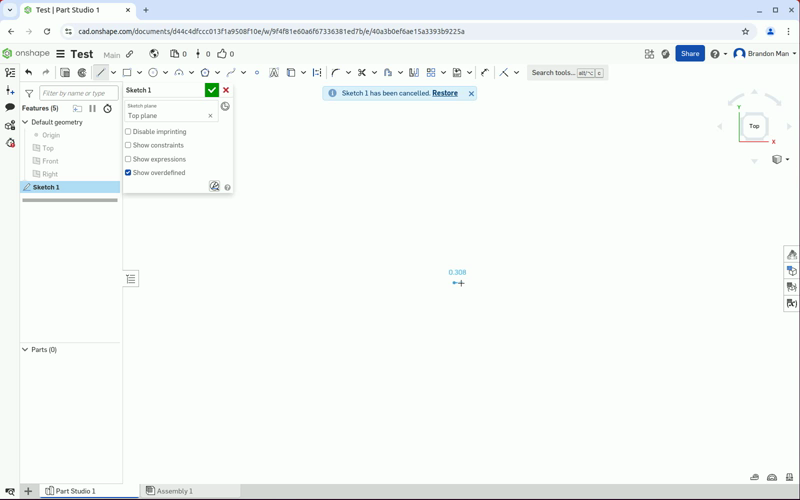
scroll(6)
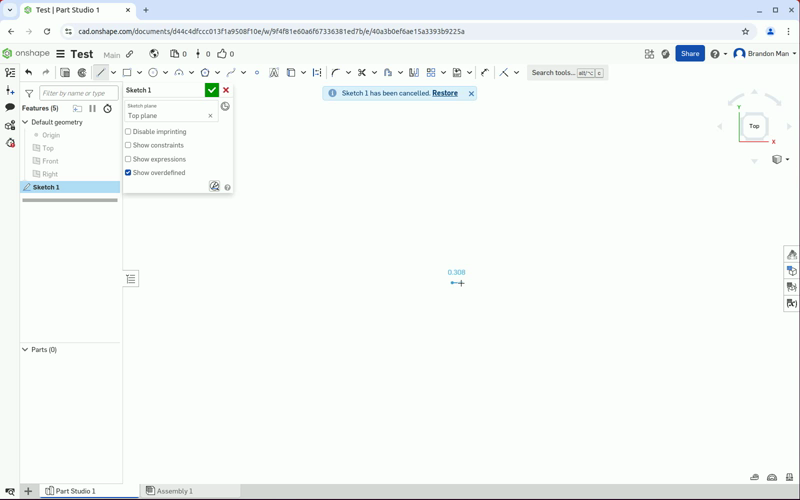
scroll(6)
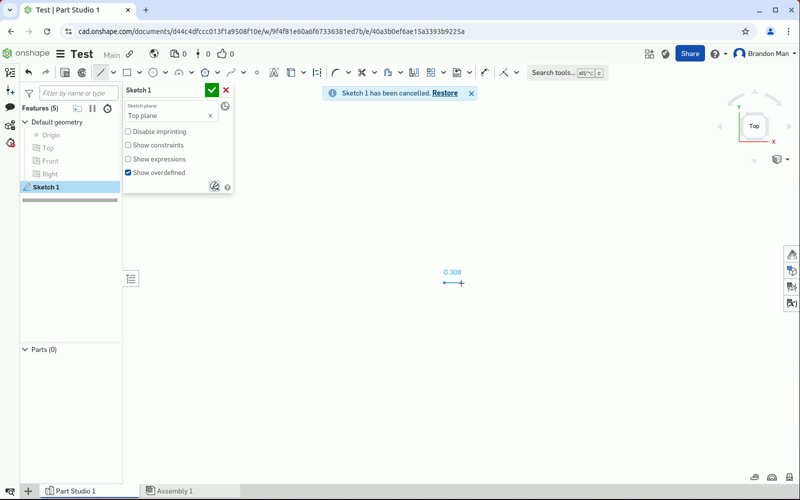
click(461, 282)
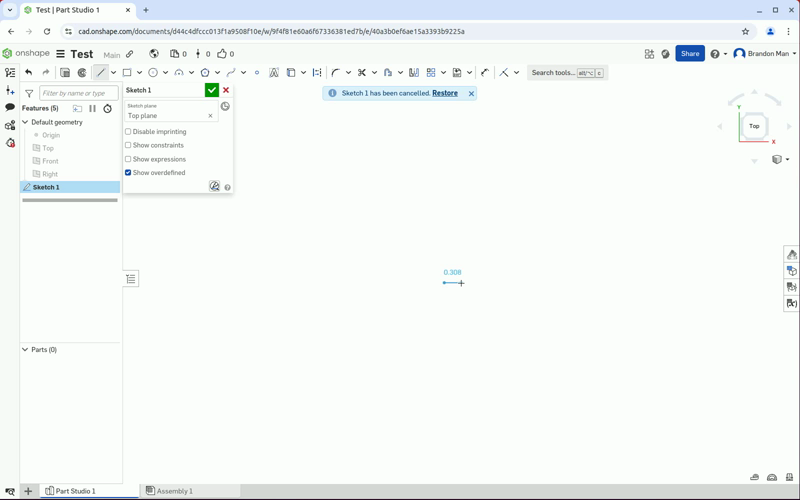
scroll(-6)
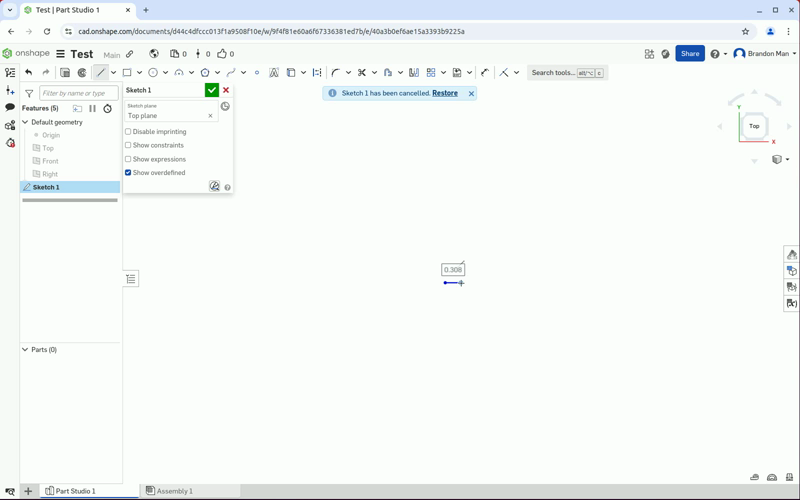
scroll(-6)
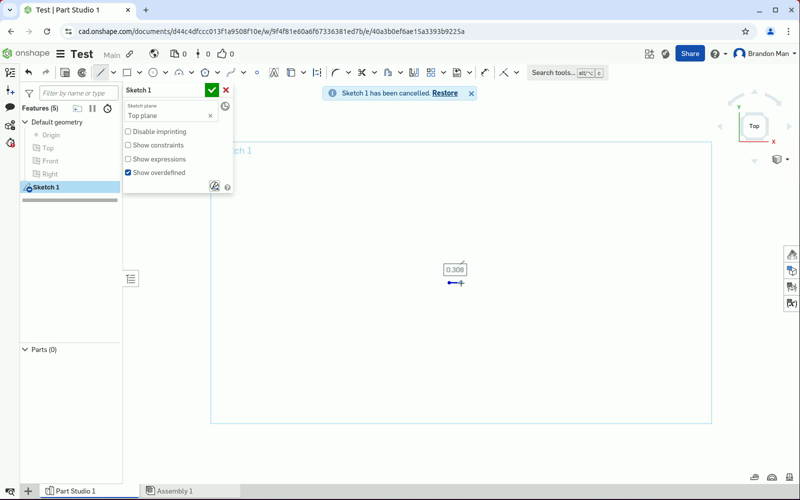
scroll(-6)
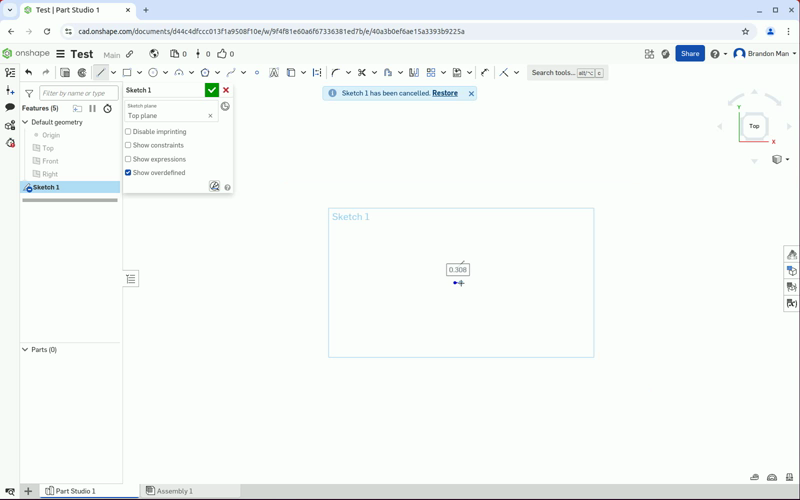
scroll(-6)
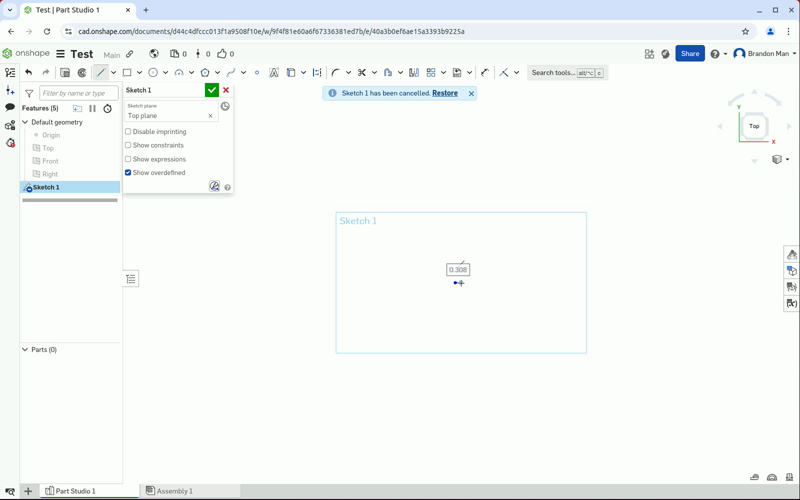
scroll(-6)
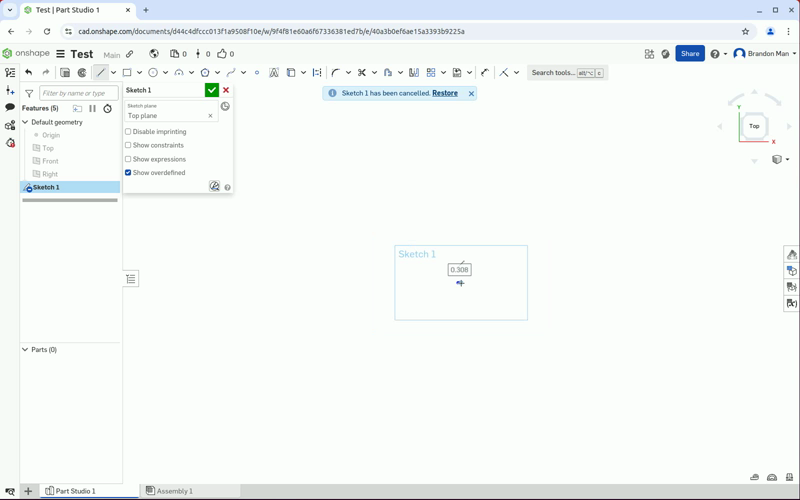
scroll(-6)
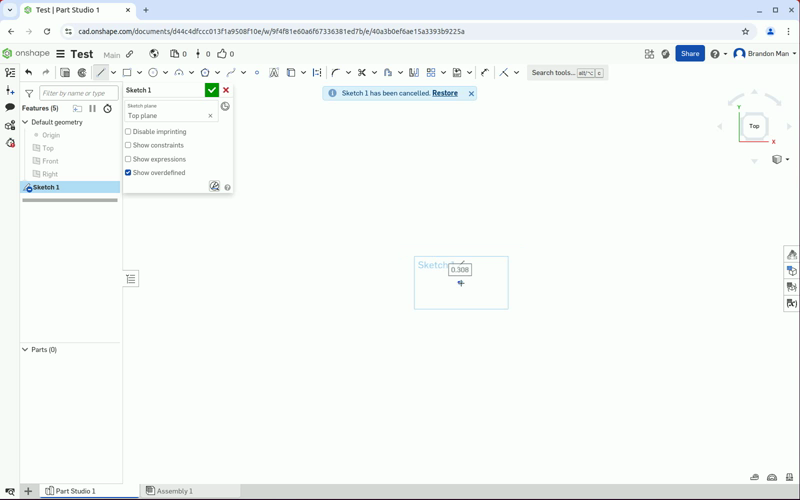
scroll(-6)
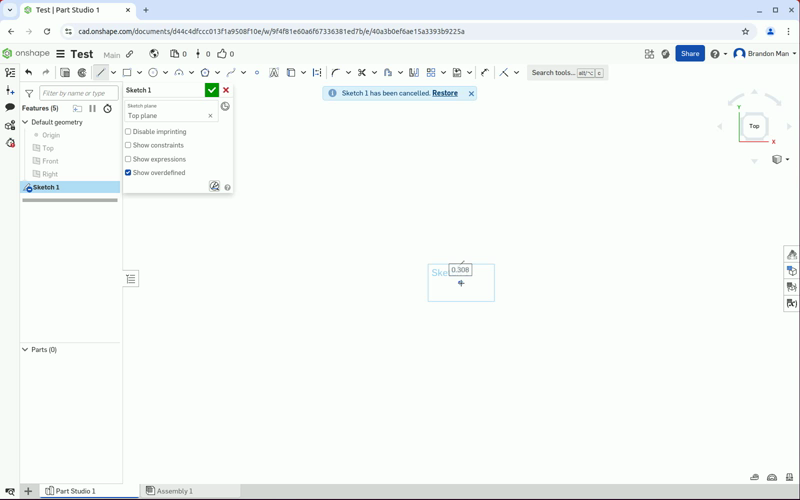
key_up(shift)
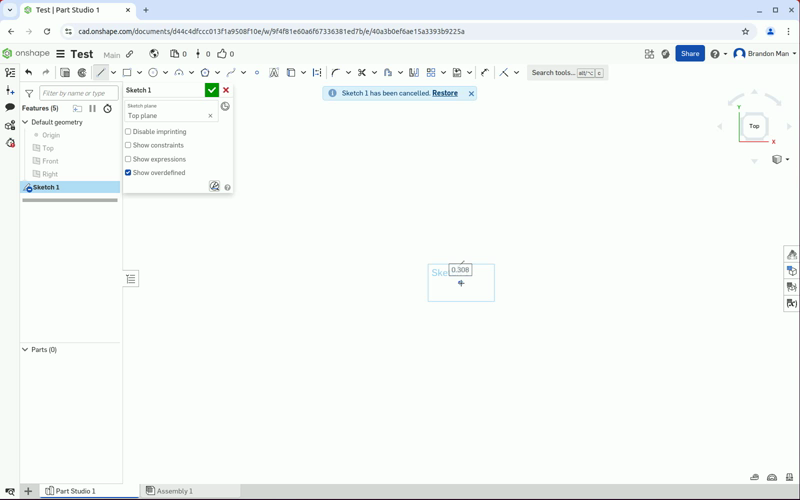
key_down(shift)
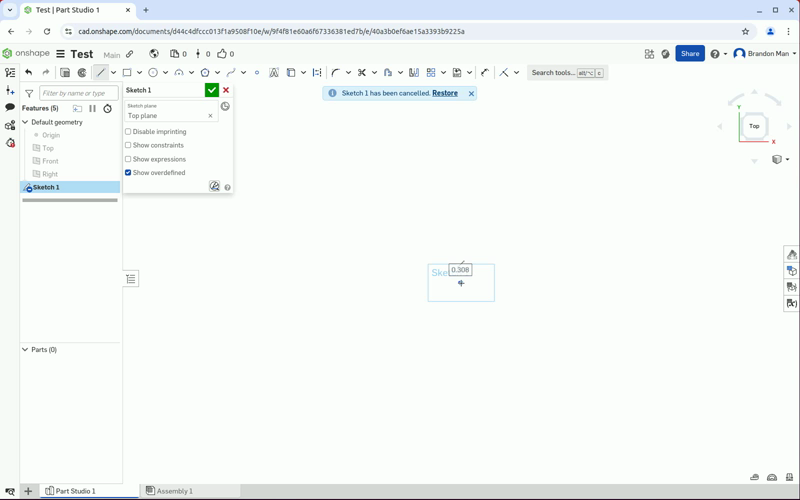
mouse_move(491, 282)
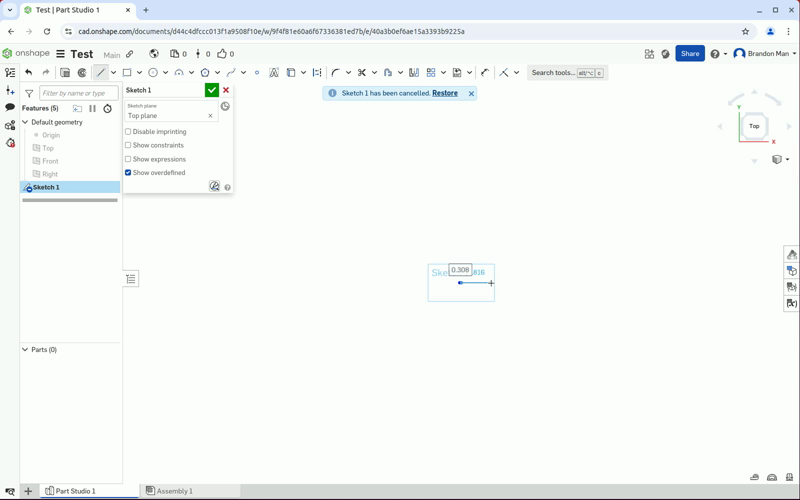
mouse_move(461, 253)
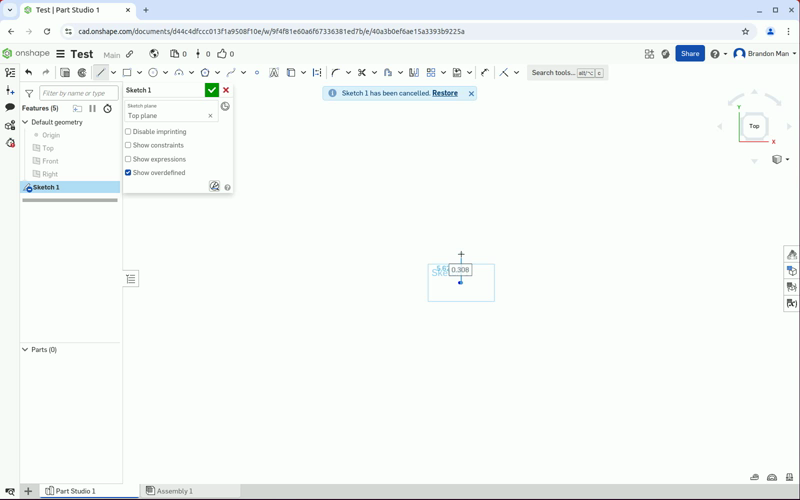
click(461, 253)
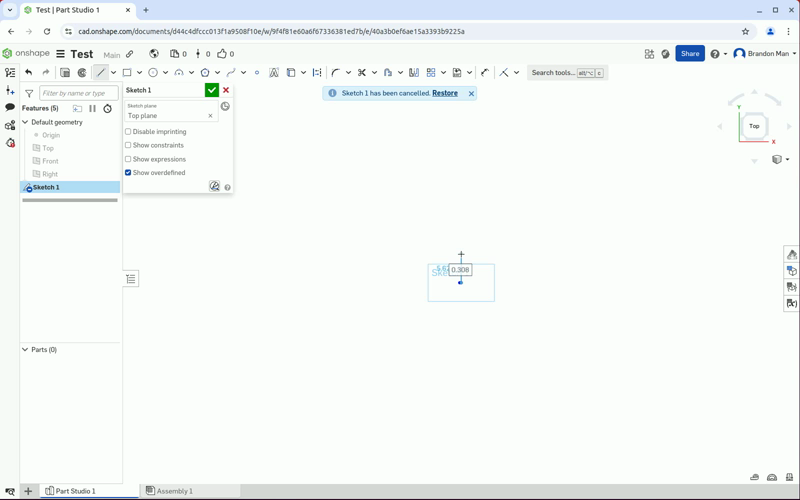
key_up(shift)
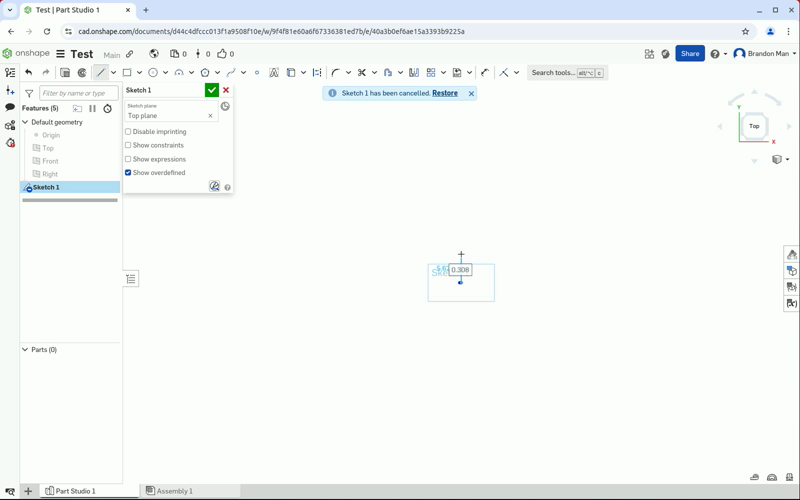
key_down(shift)
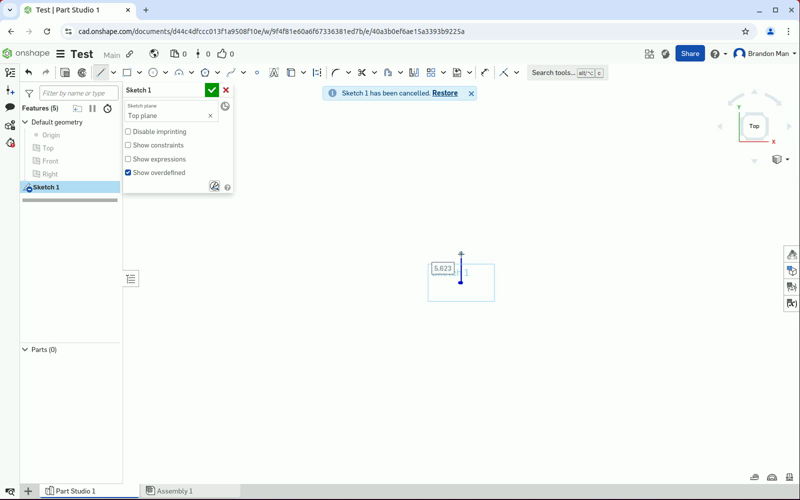
mouse_move(491, 253)
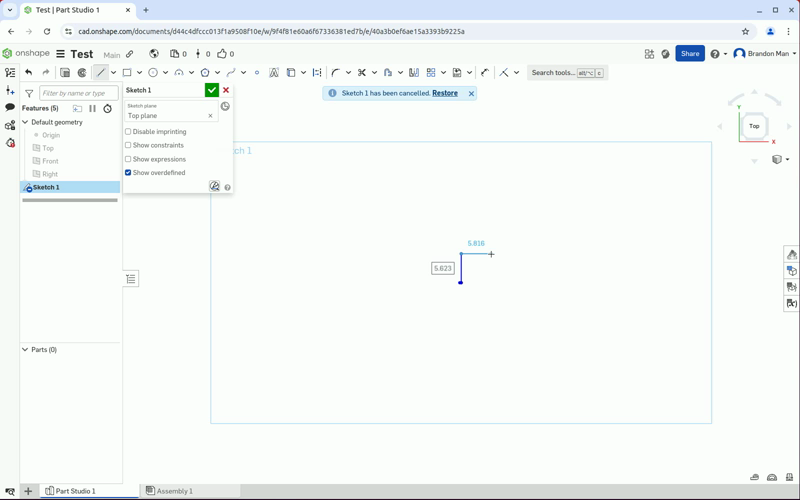
mouse_move(459, 253)
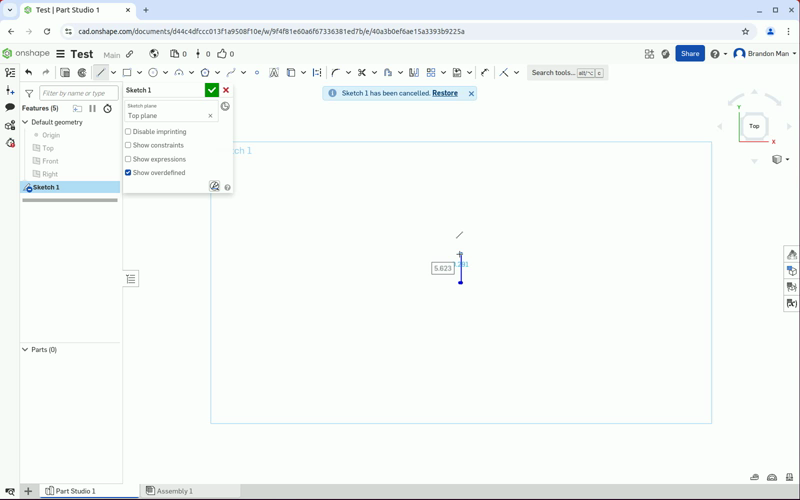
scroll(6)
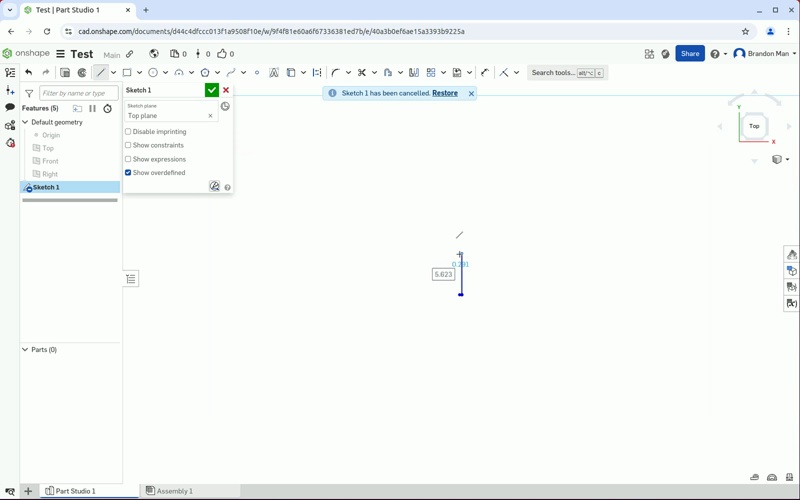
scroll(6)
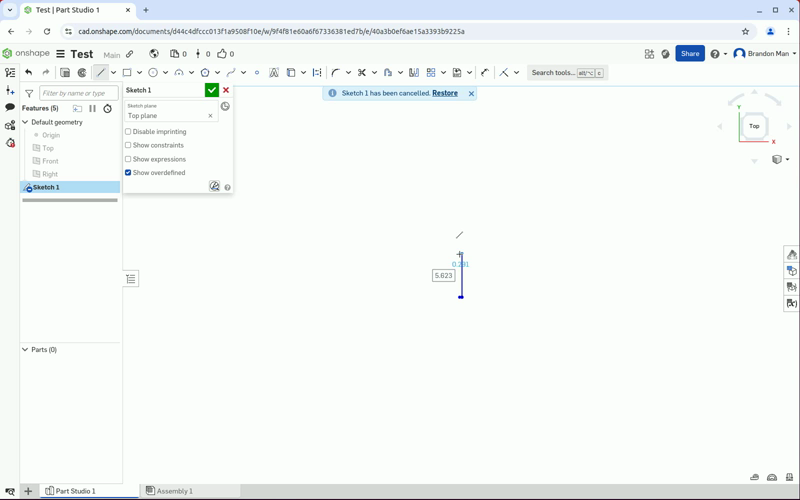
scroll(6)
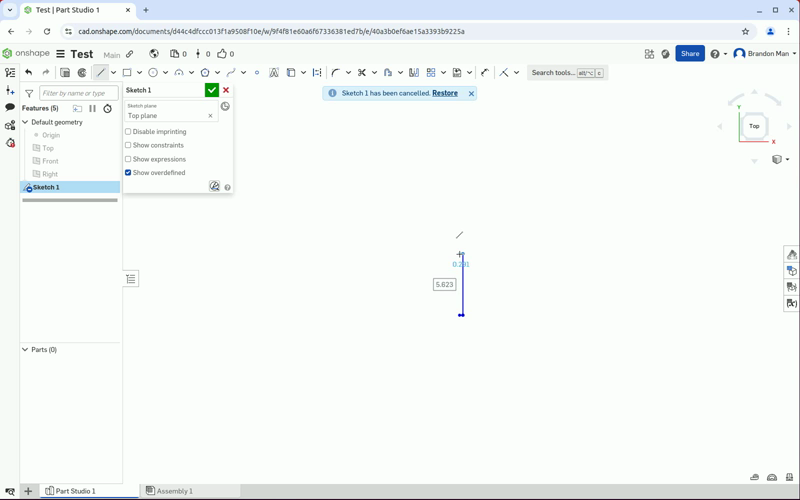
scroll(6)
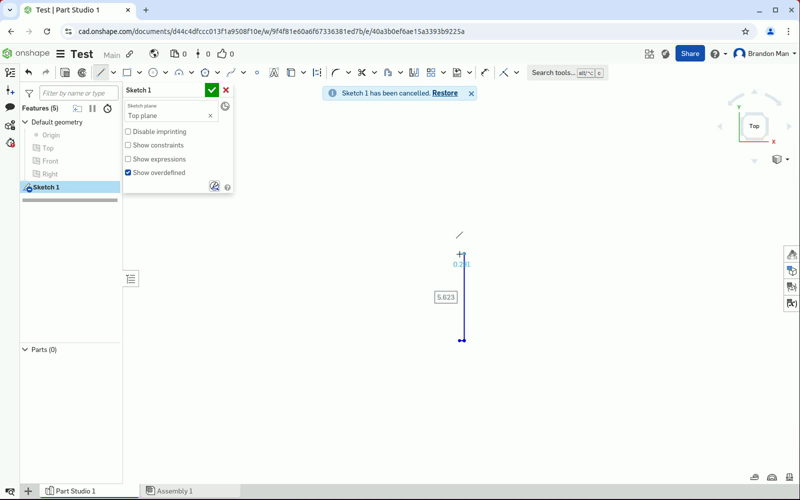
scroll(6)
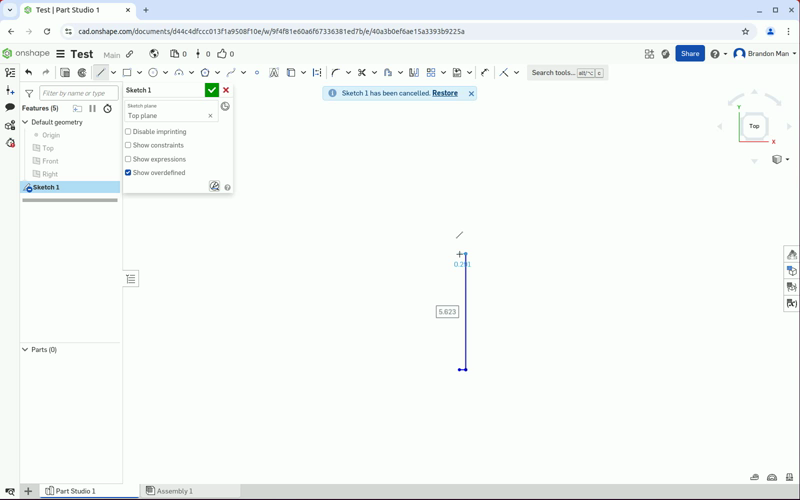
scroll(6)
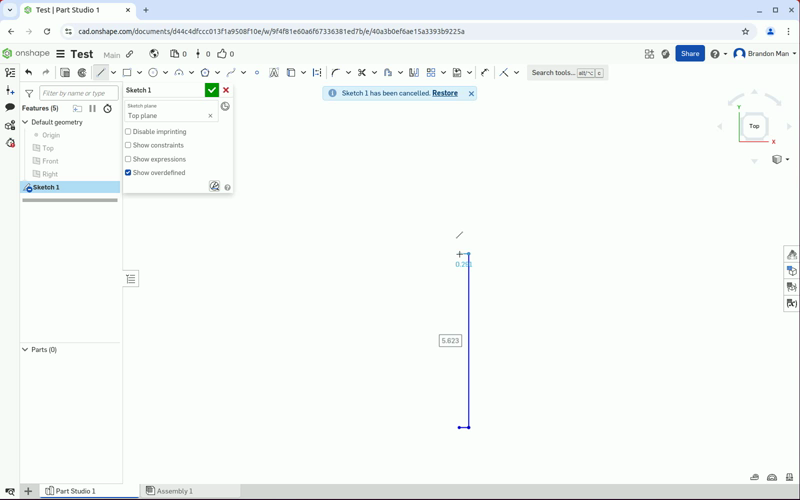
scroll(6)
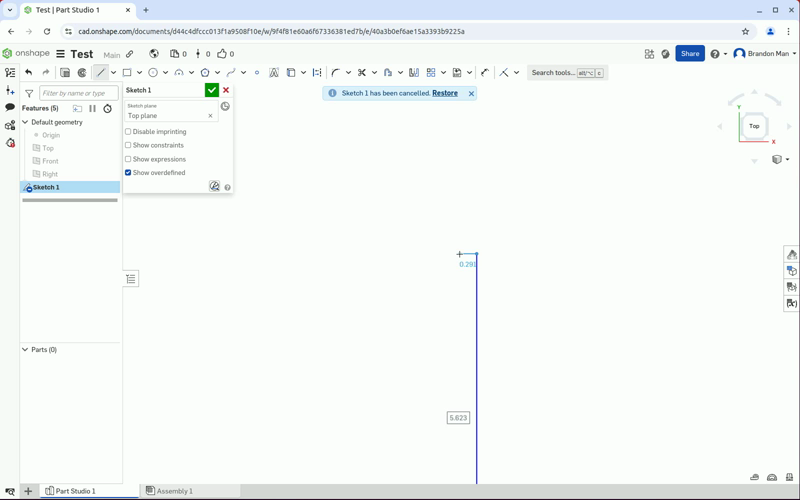
click(459, 253)
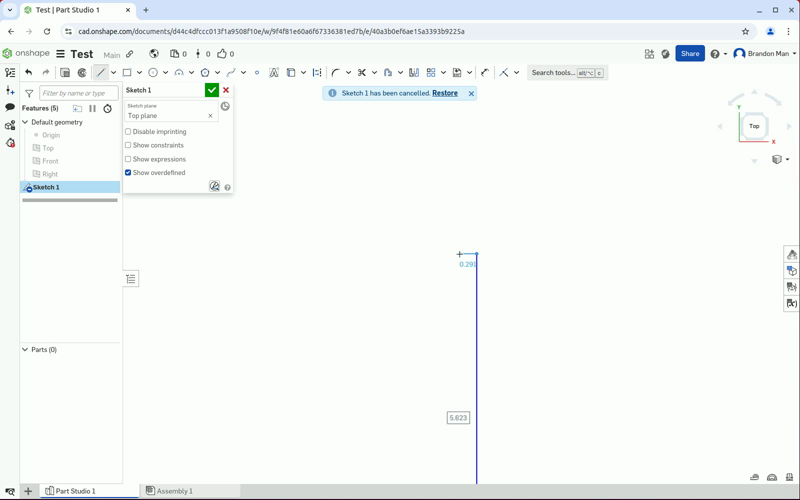
scroll(-6)
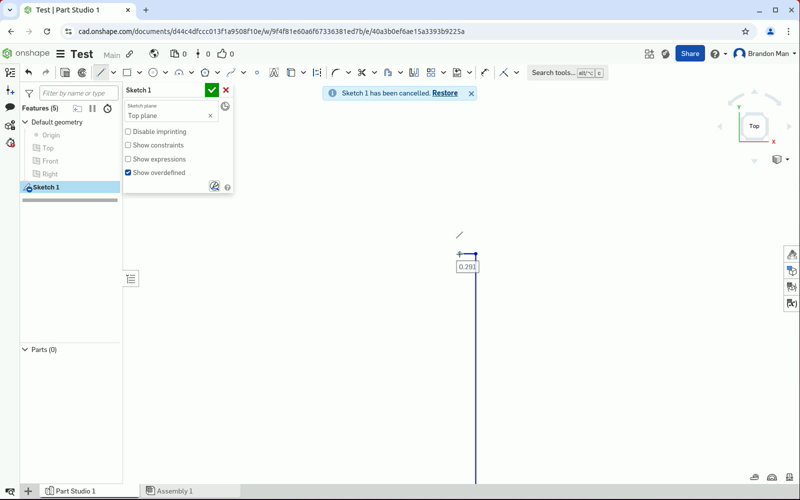
scroll(-6)
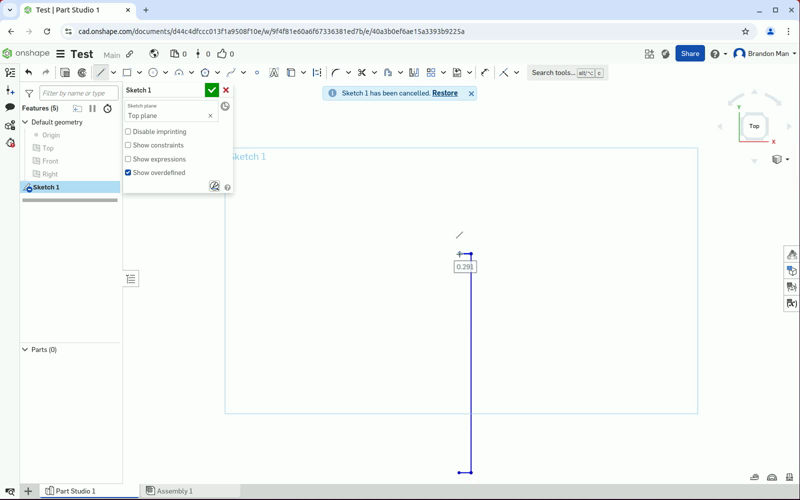
scroll(-6)
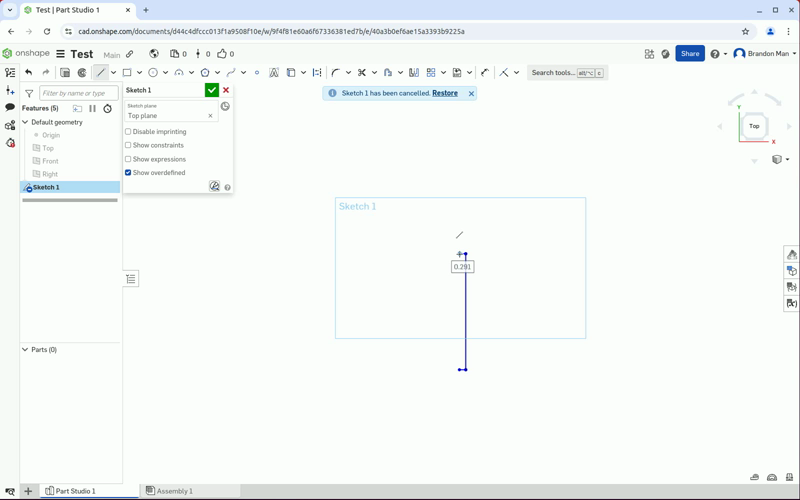
scroll(-6)
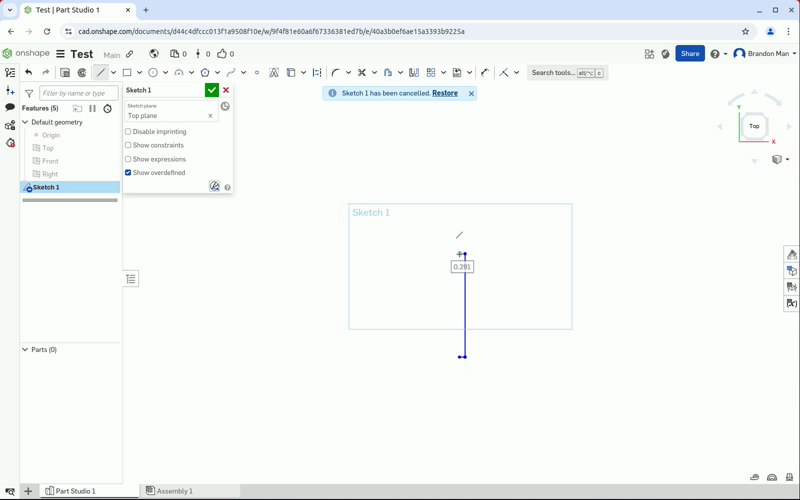
scroll(-6)
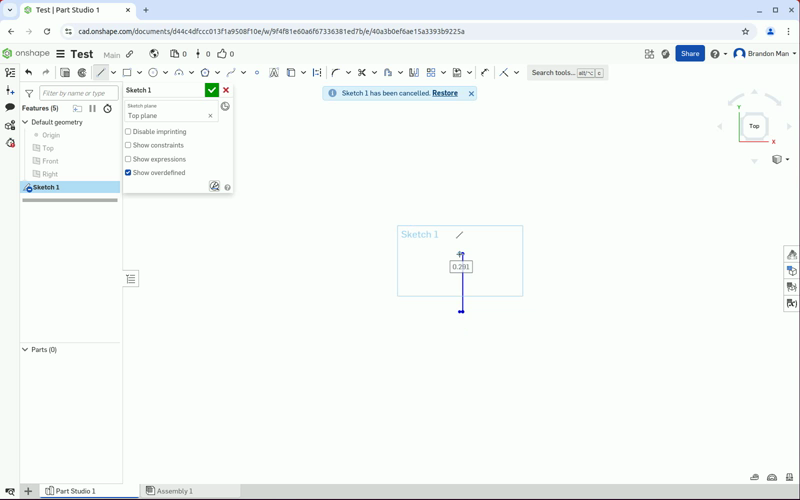
scroll(-6)
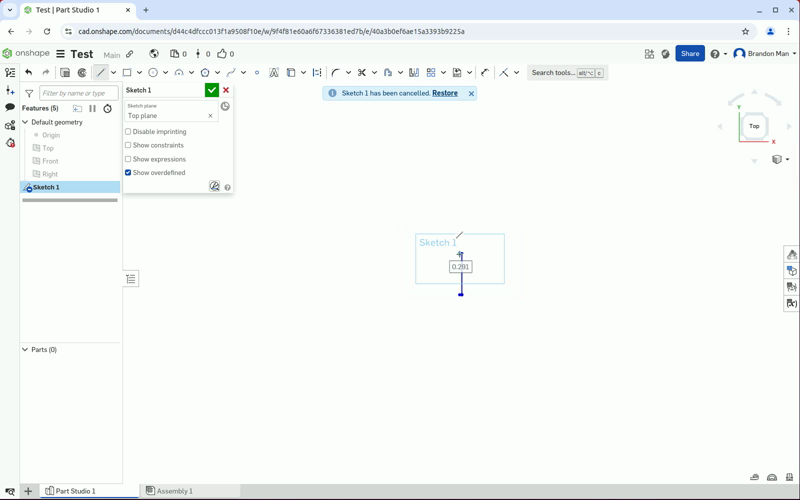
scroll(-6)
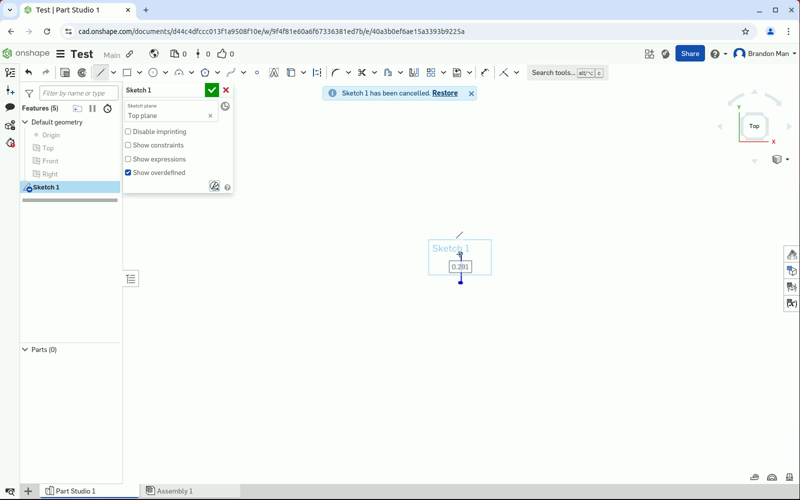
key_up(shift)
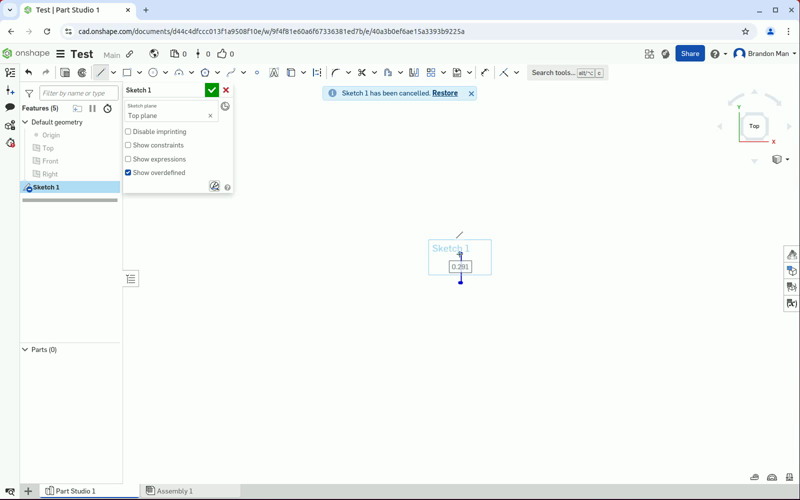
key_down(shift)
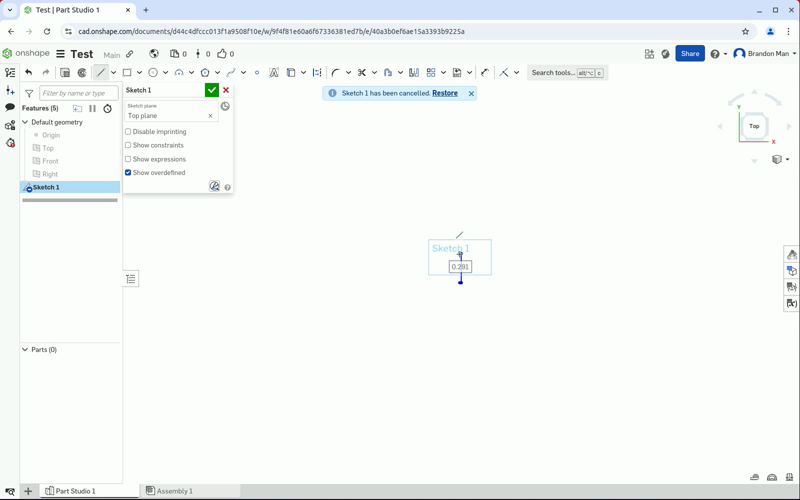
mouse_move(489, 253)
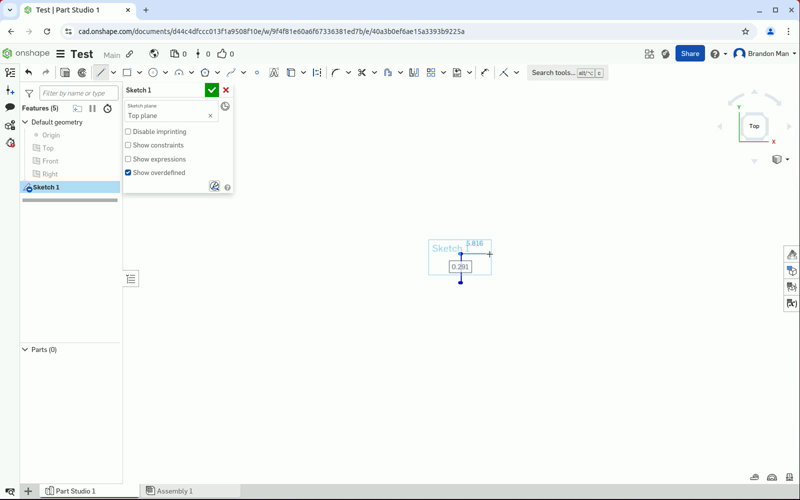
mouse_move(459, 255)
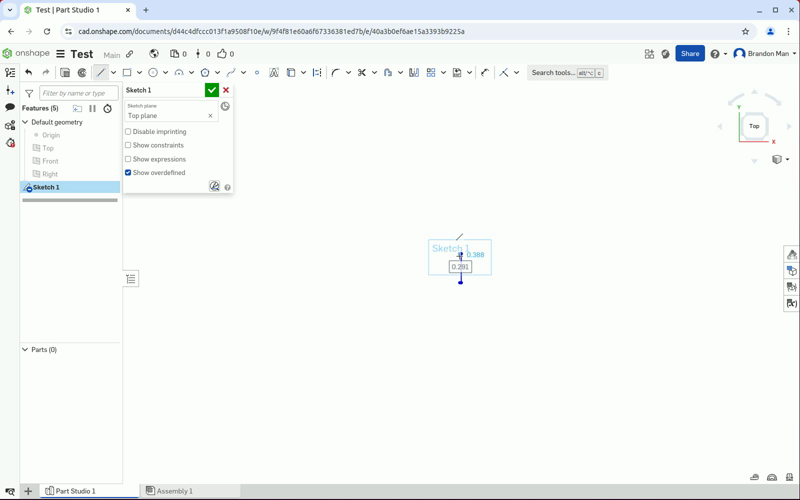
scroll(6)
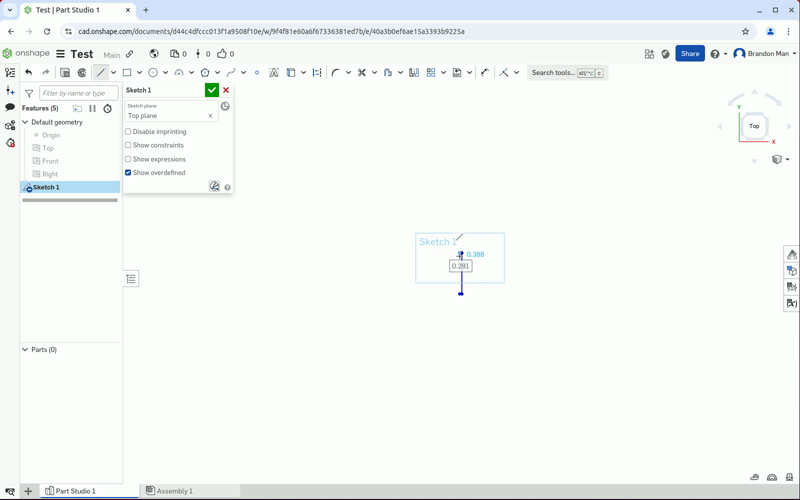
scroll(6)
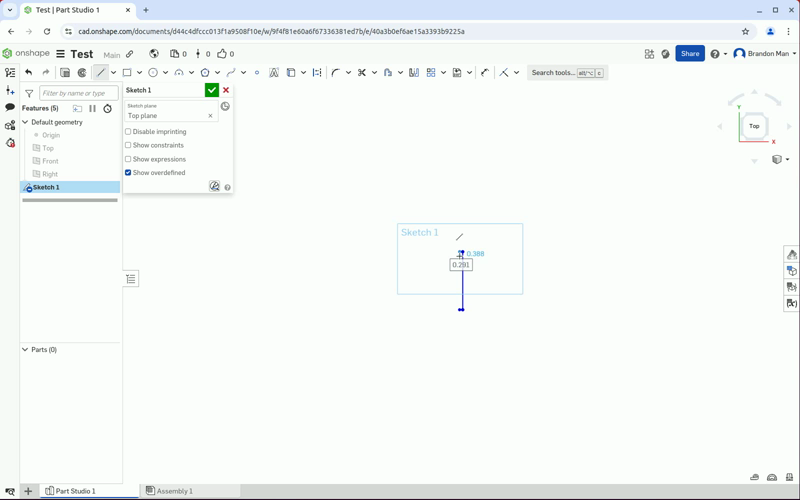
scroll(6)
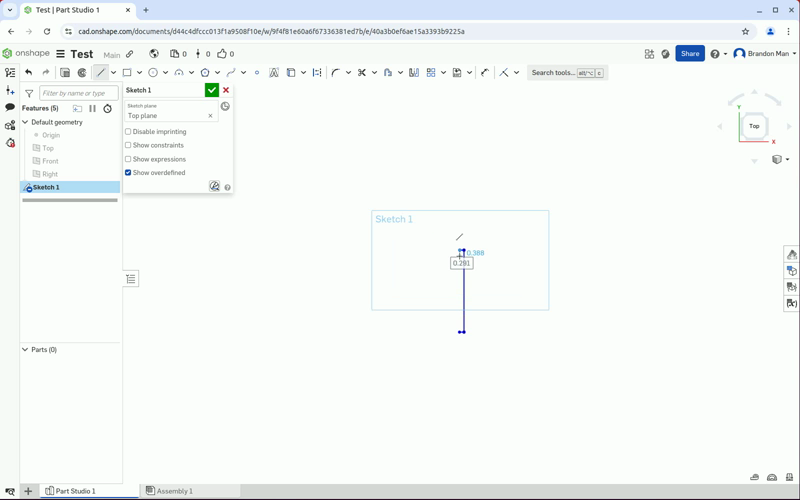
scroll(6)
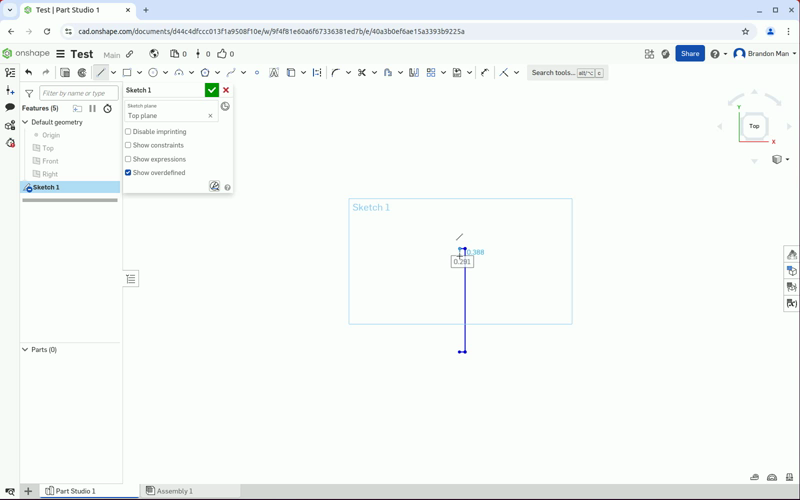
scroll(6)
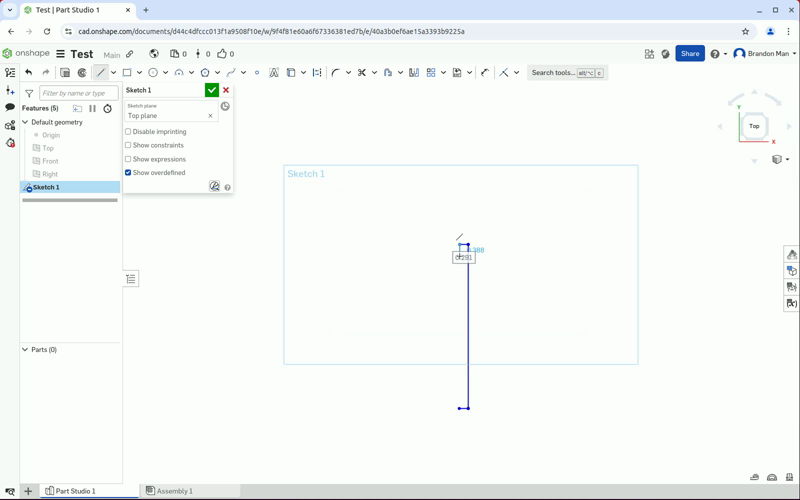
scroll(6)
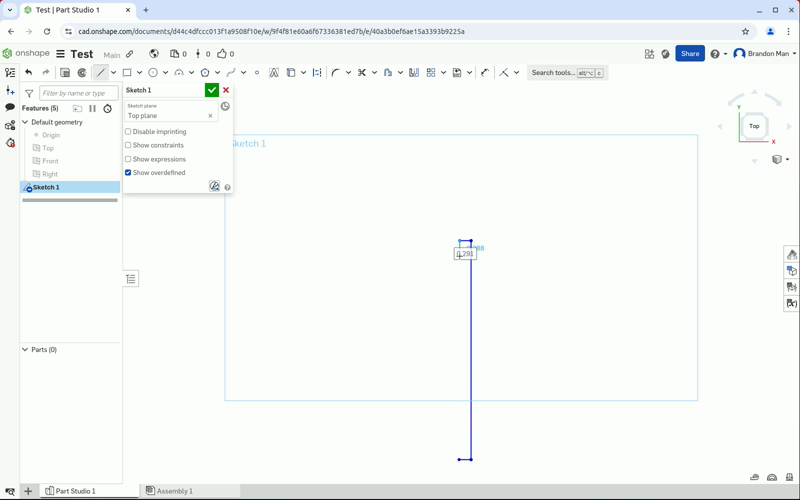
scroll(6)
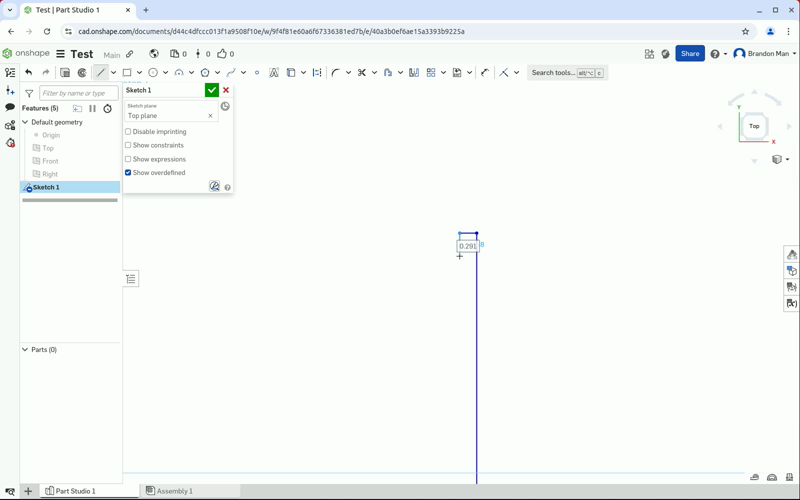
click(459, 255)
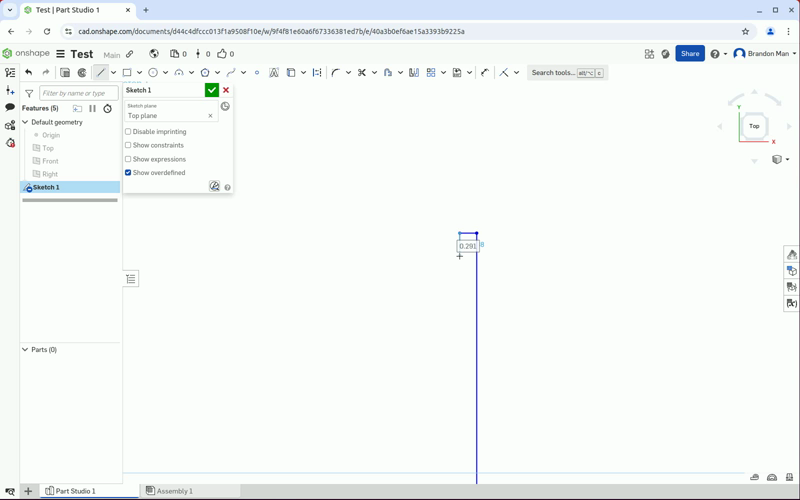
scroll(-6)
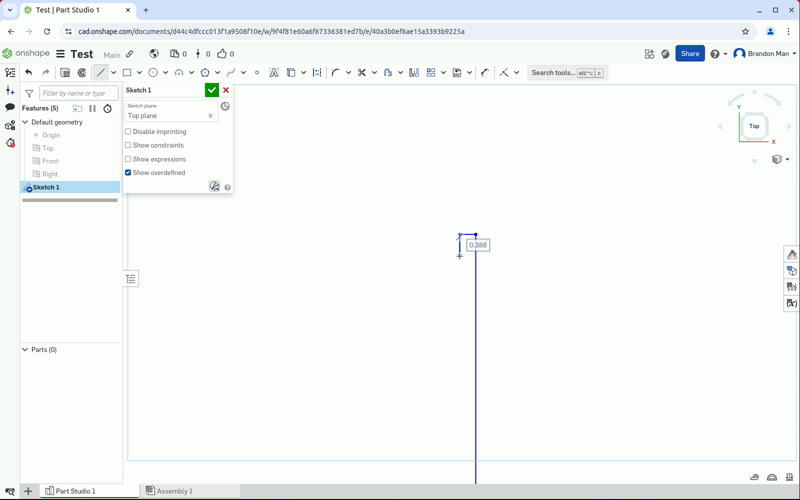
scroll(-6)
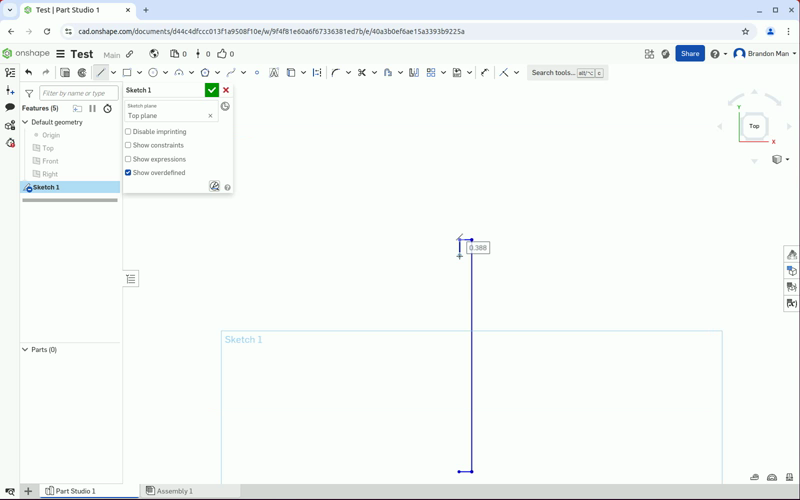
scroll(-6)
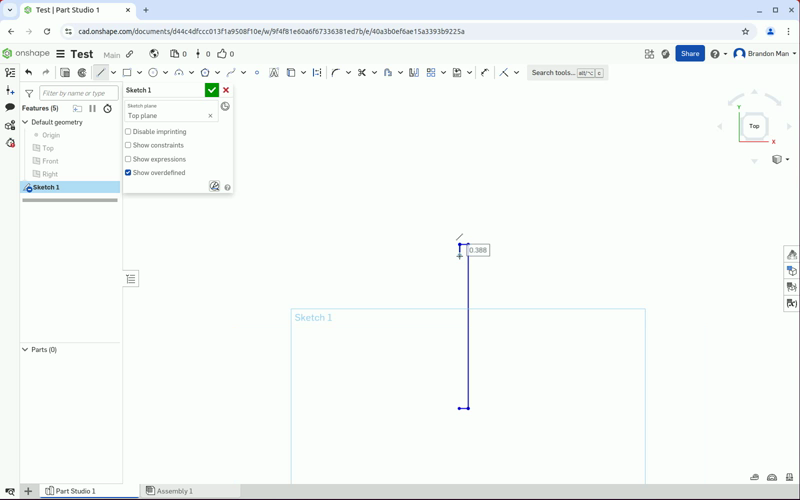
scroll(-6)
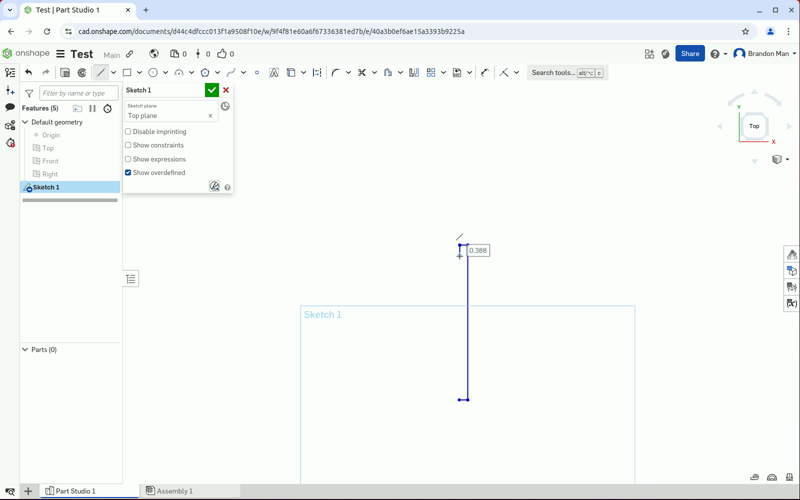
scroll(-6)
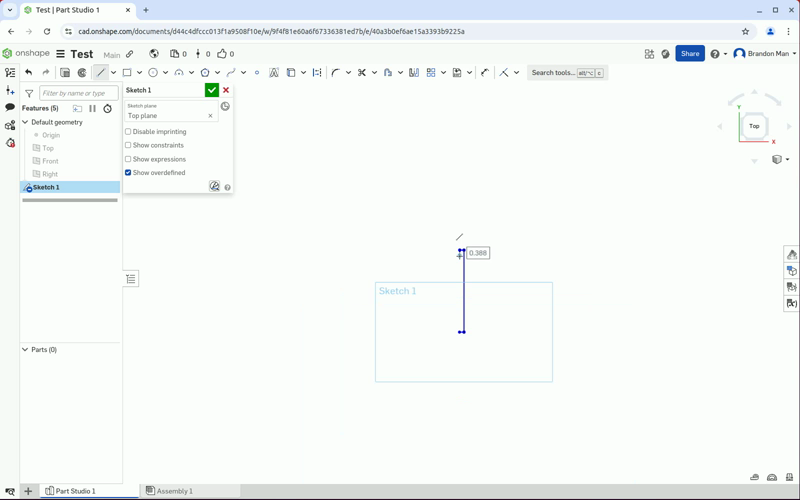
scroll(-6)
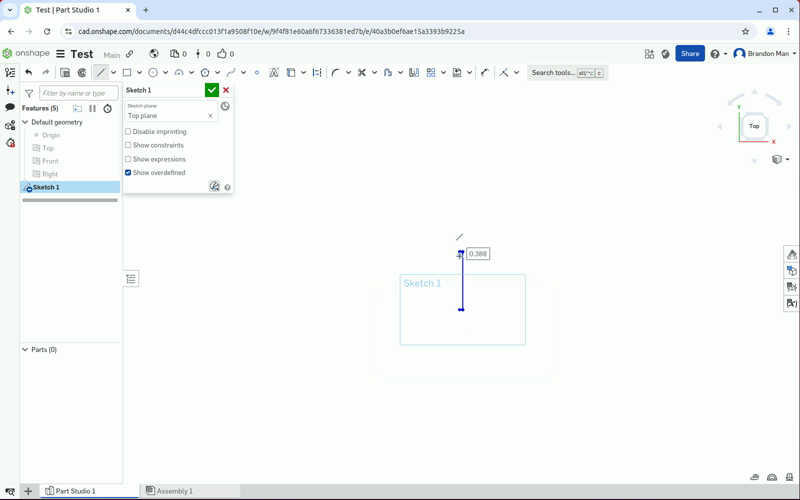
scroll(-6)
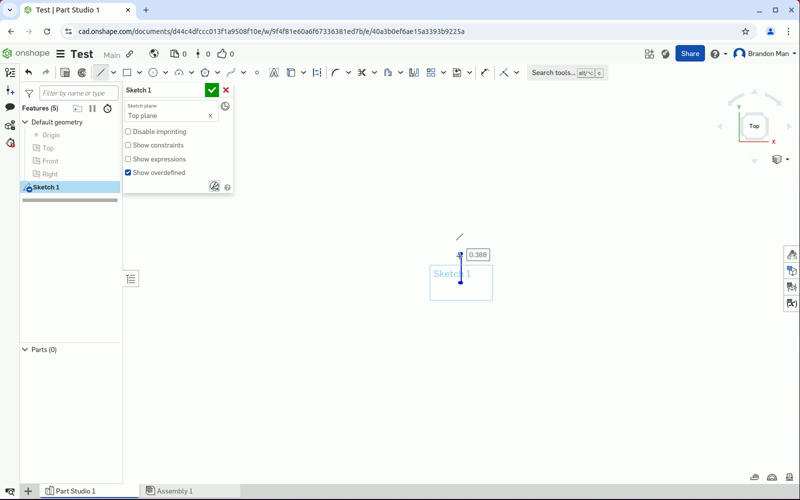
key_up(shift)
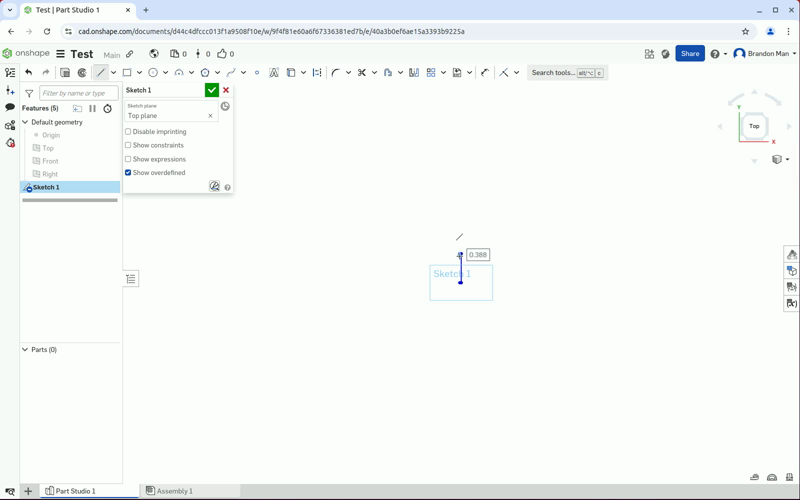
mouse_move(489, 255)
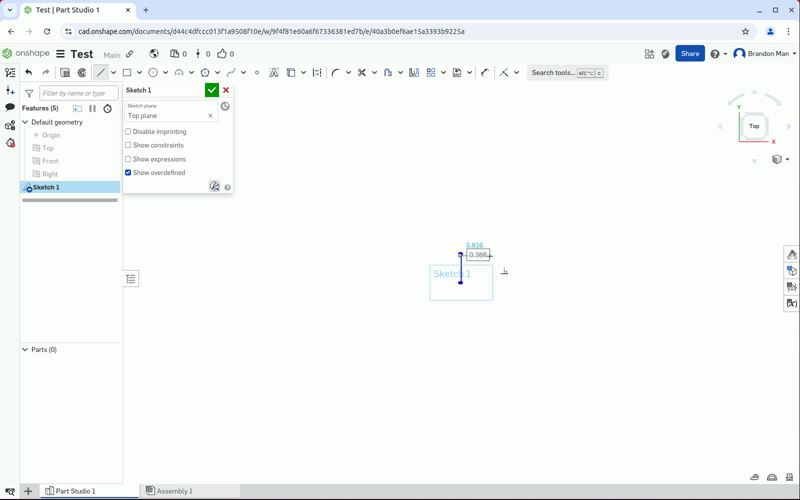
key_down(shift)
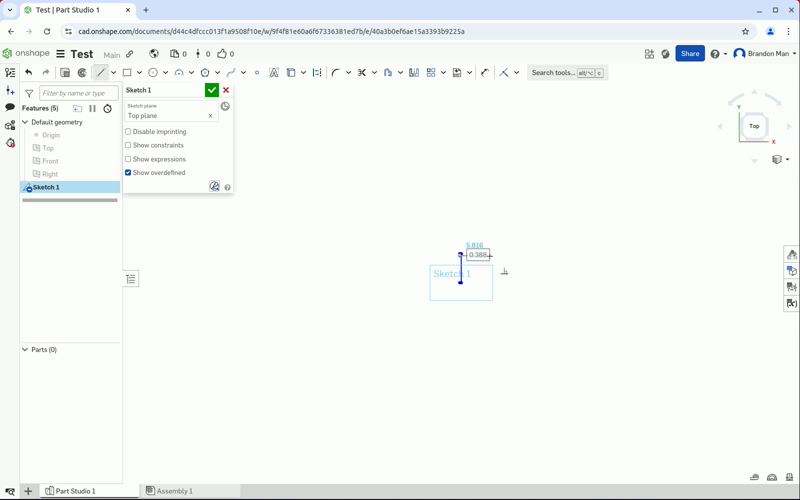
mouse_move(459, 282)
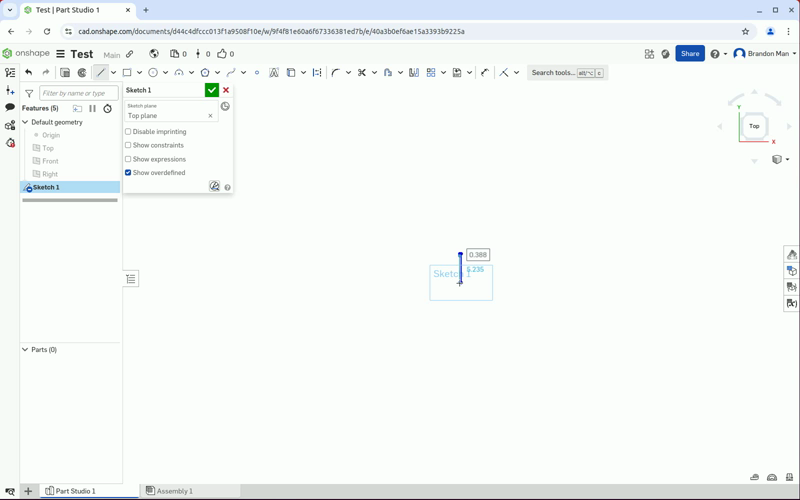
scroll(6)
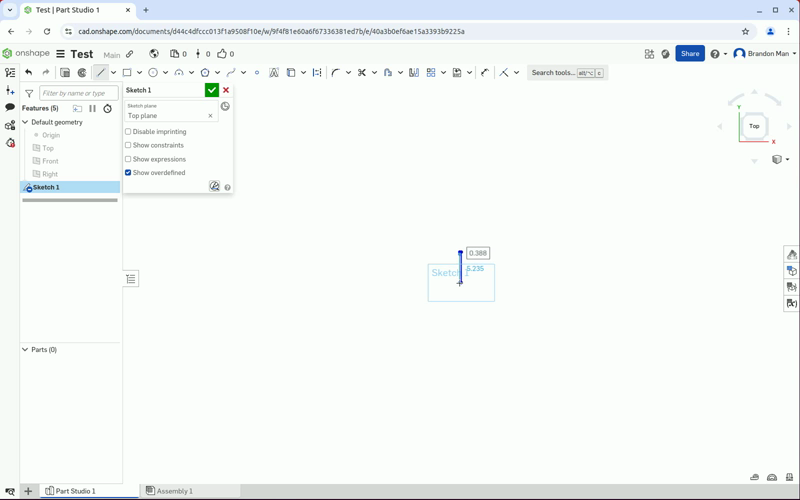
scroll(6)
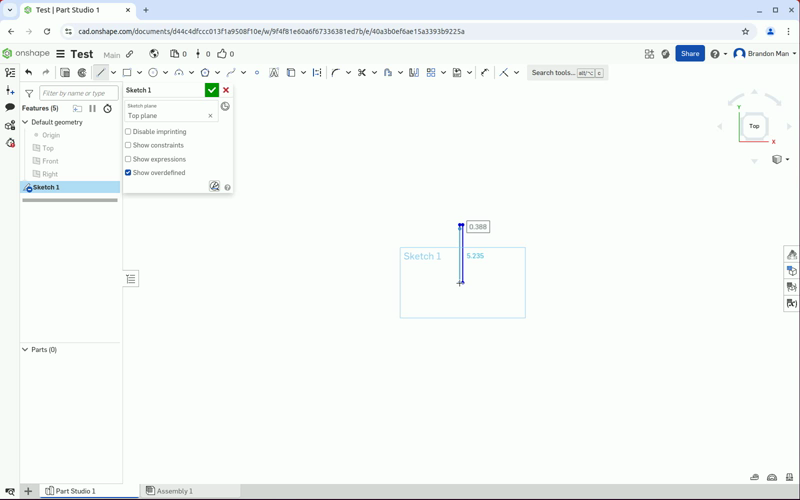
scroll(6)
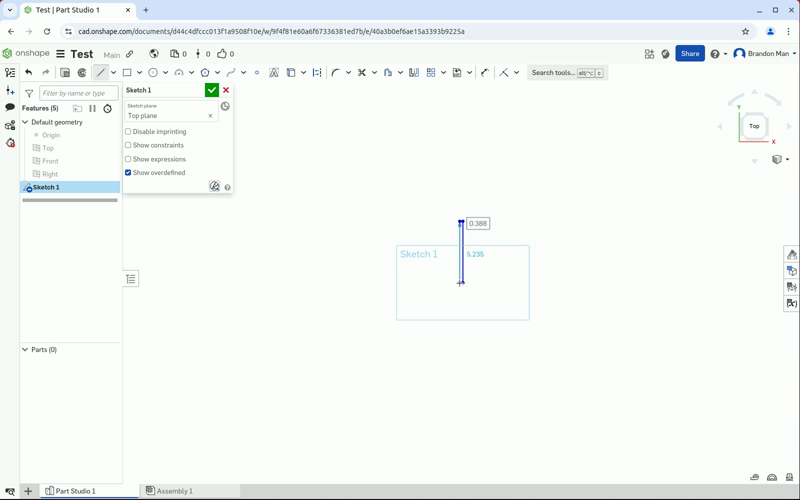
scroll(6)
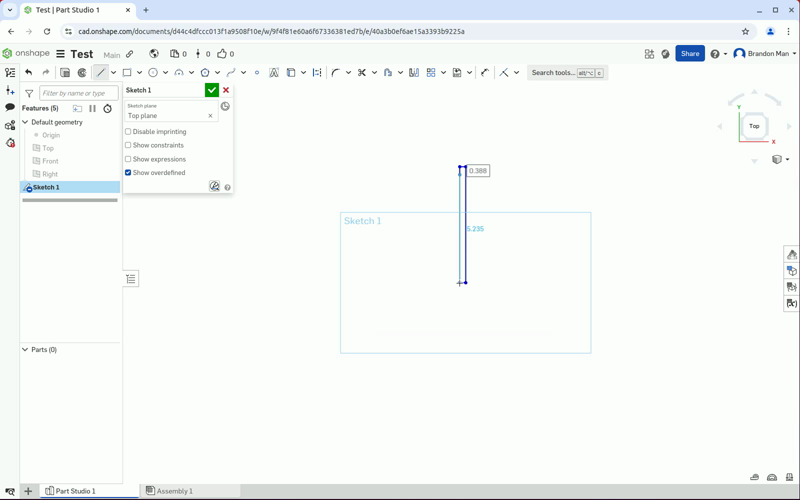
scroll(6)
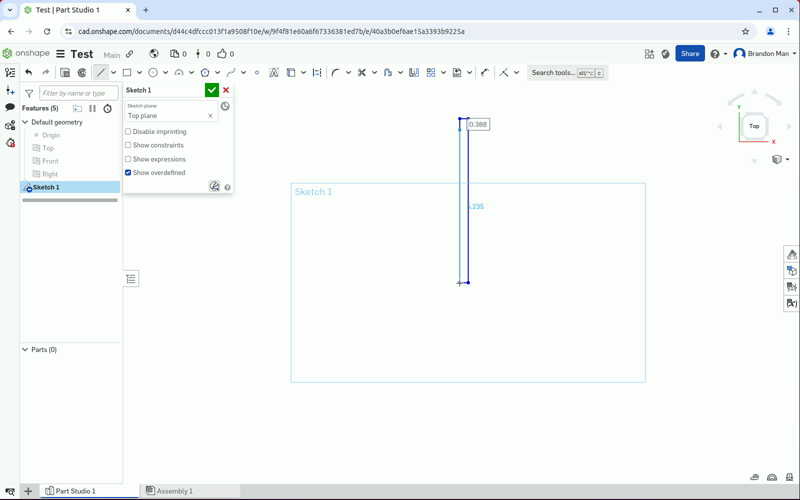
scroll(6)
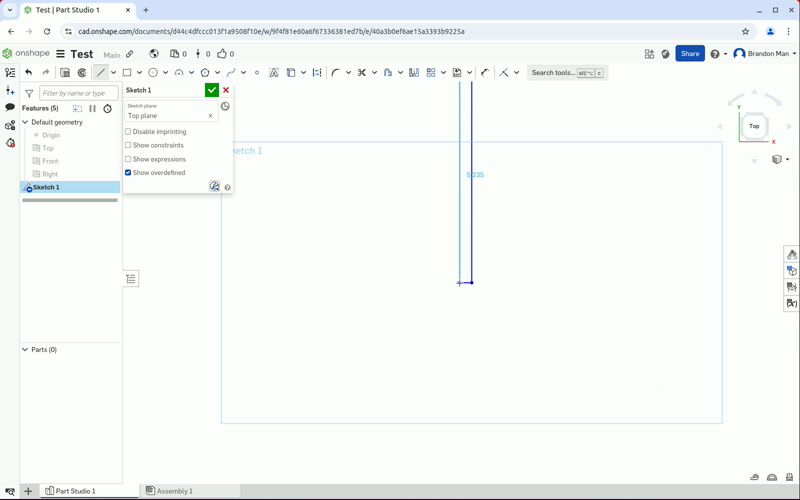
scroll(6)
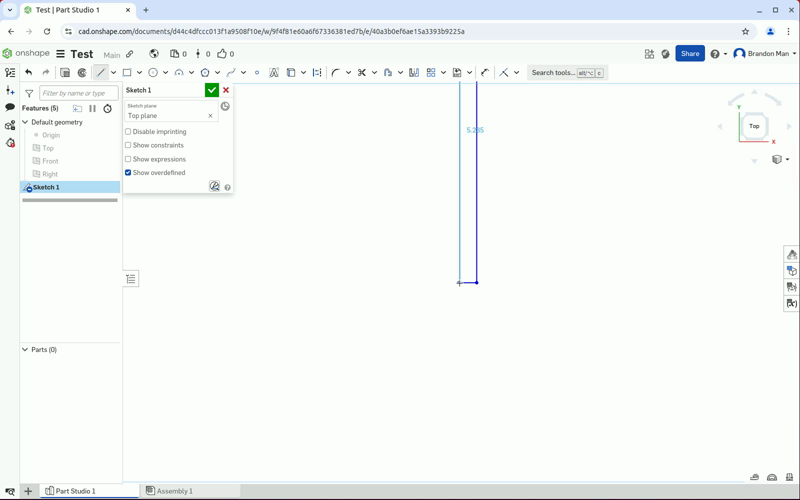
key_up(shift)
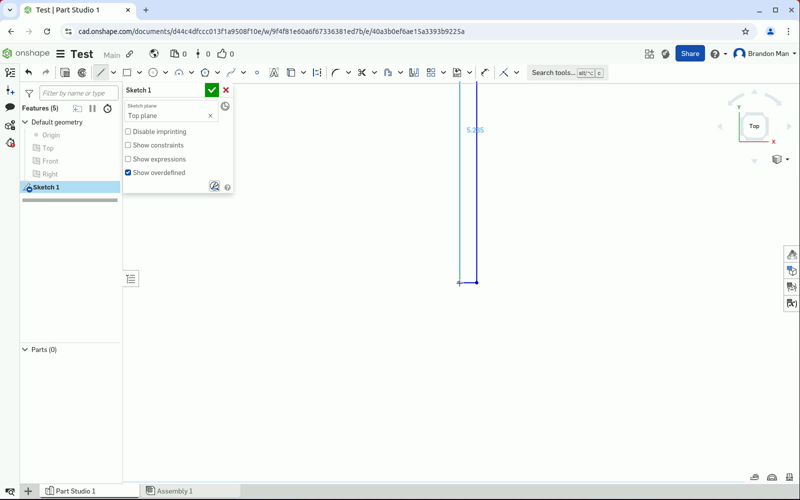
click(459, 282)
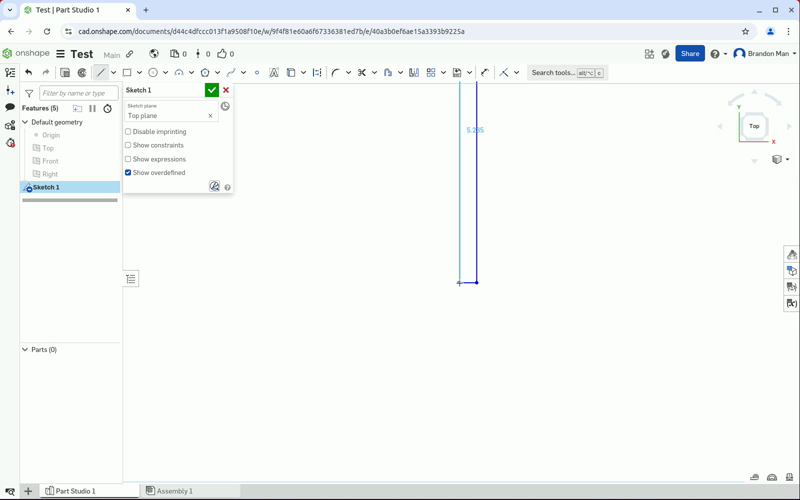
scroll(-6)
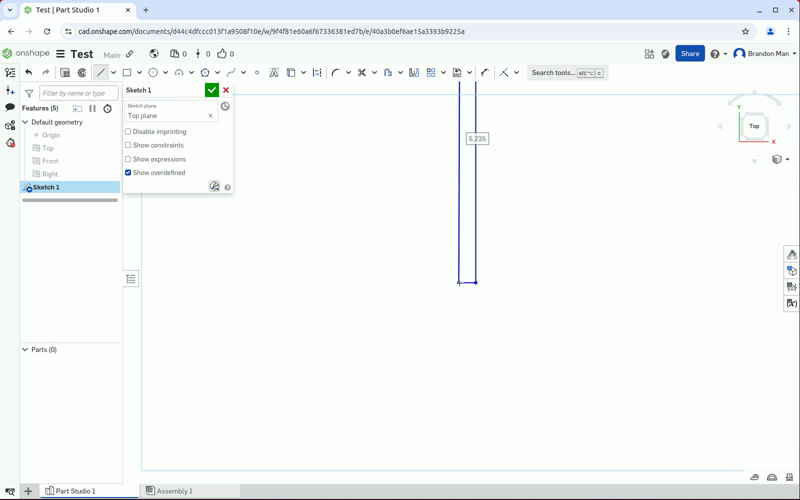
scroll(-6)
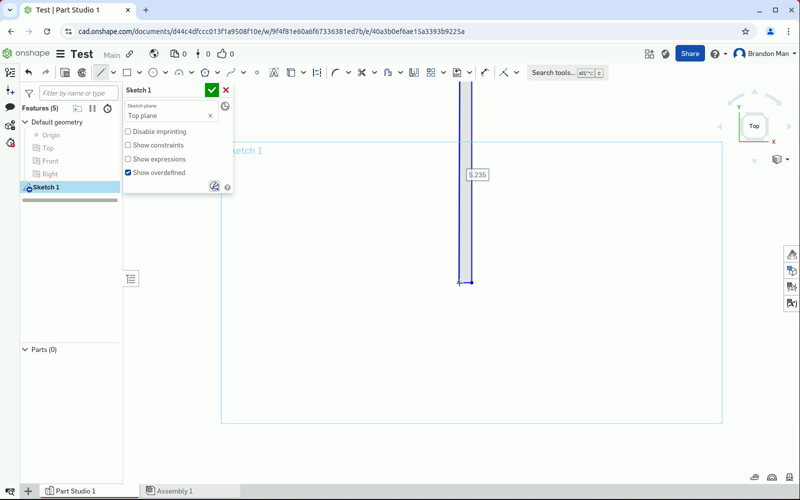
scroll(-6)
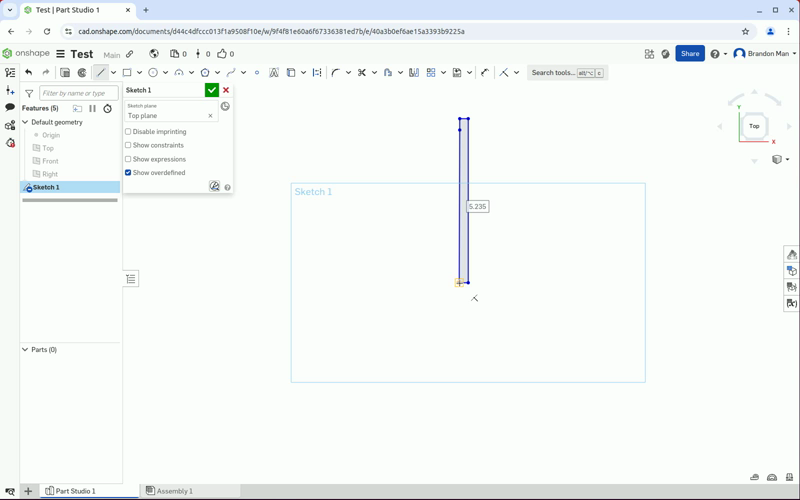
scroll(-6)
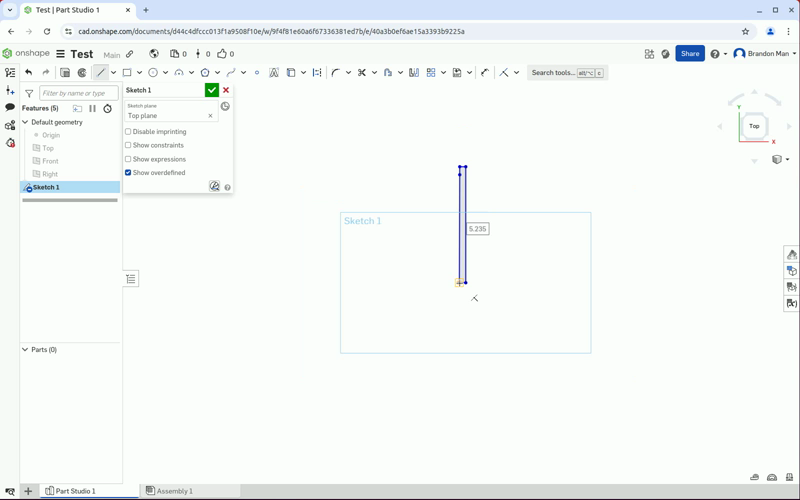
scroll(-6)
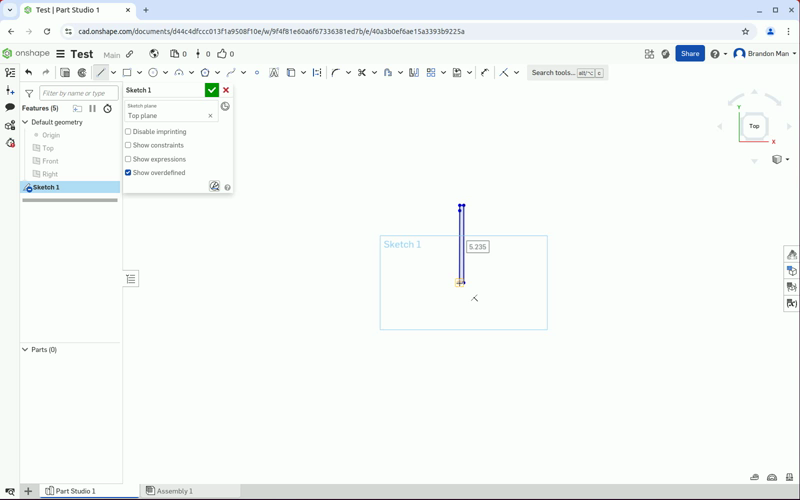
scroll(-6)
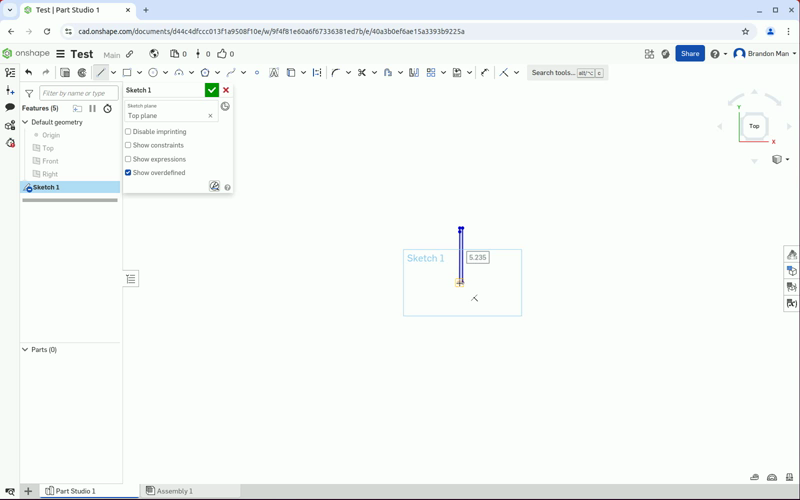
scroll(-6)
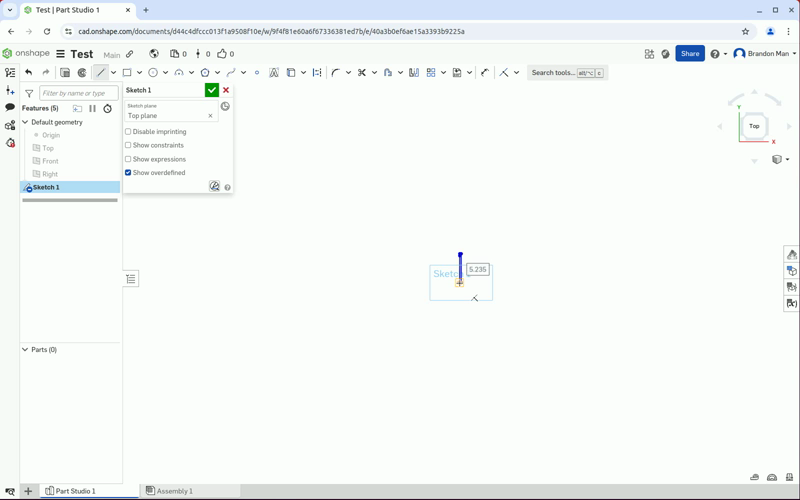
key(esc)
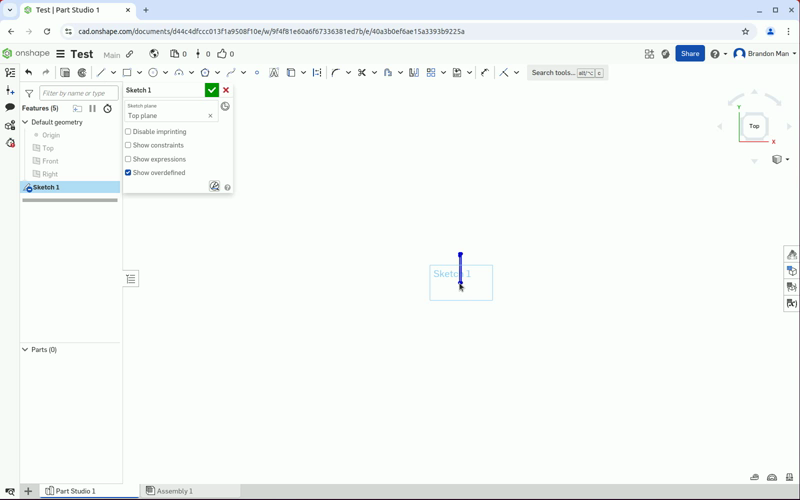
mouse_move(461, 279)
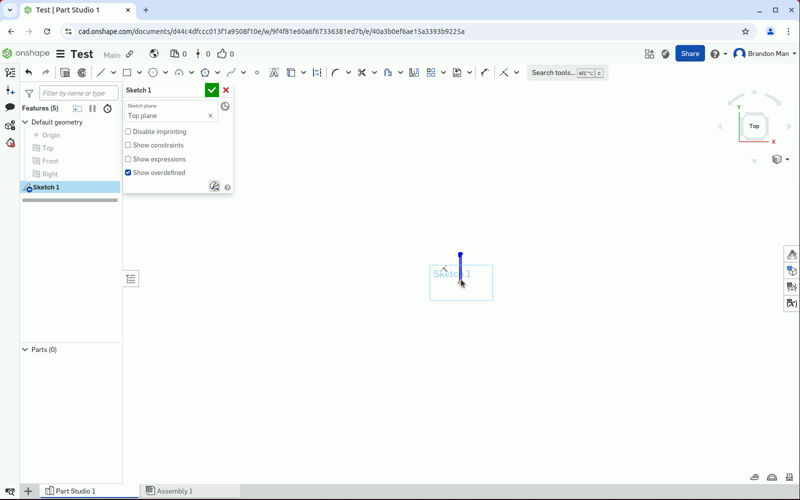
scroll(6)
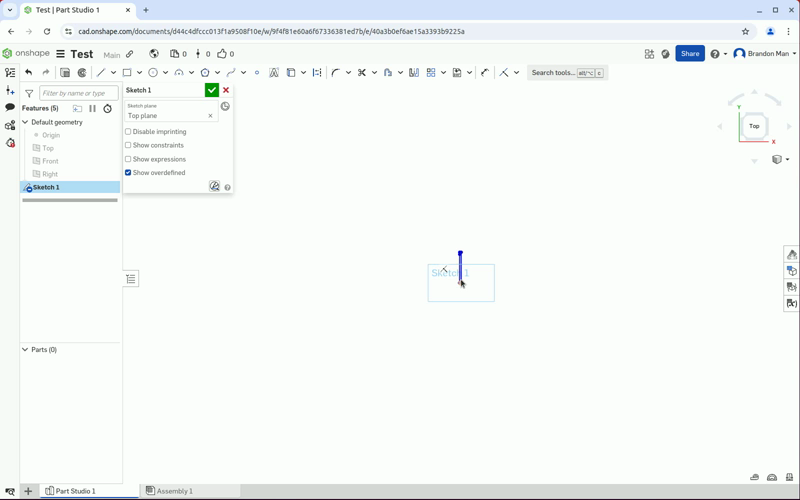
scroll(6)
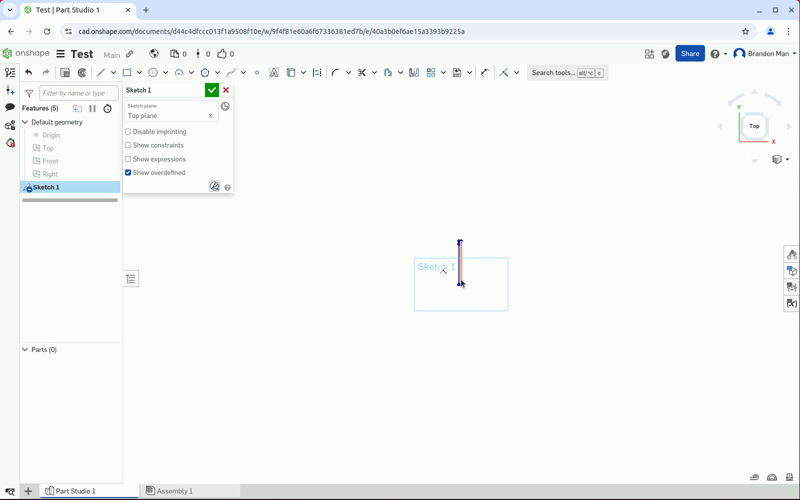
scroll(6)
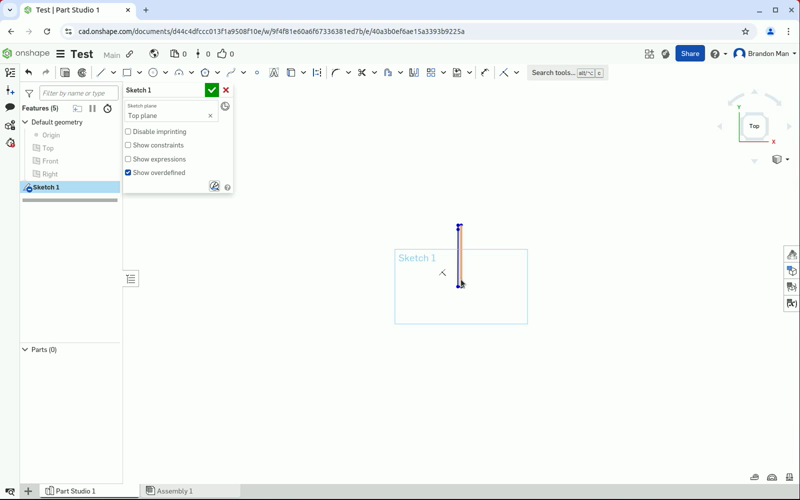
scroll(6)
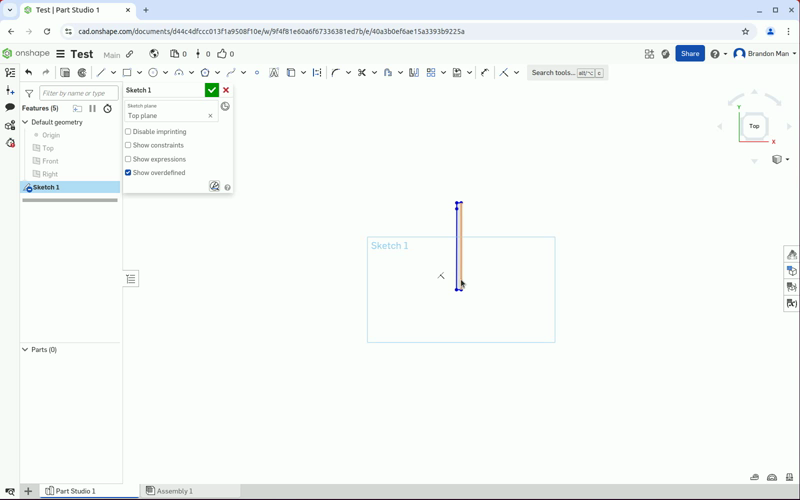
scroll(6)
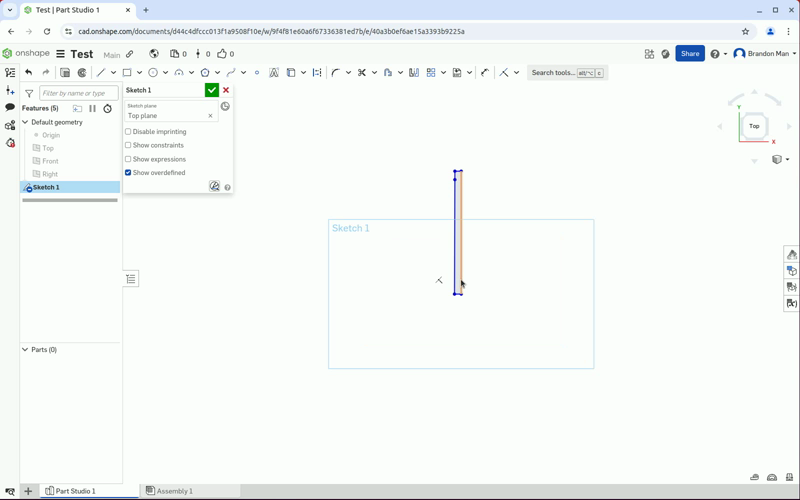
scroll(6)
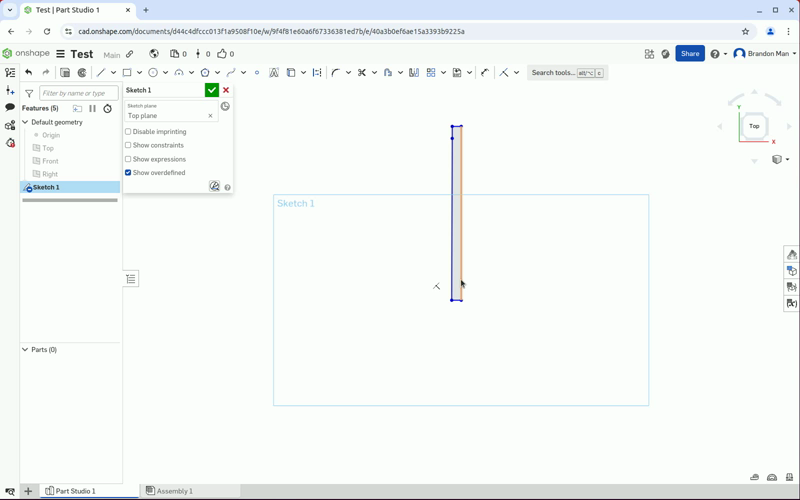
scroll(6)
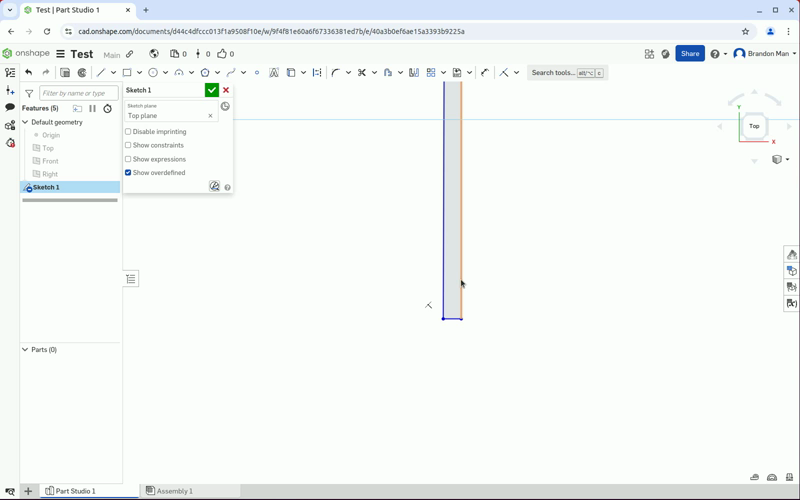
click(461, 279)
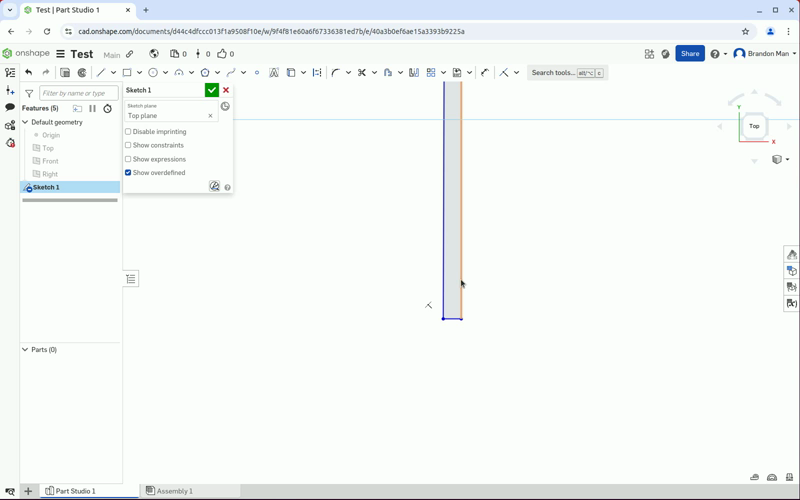
scroll(-6)
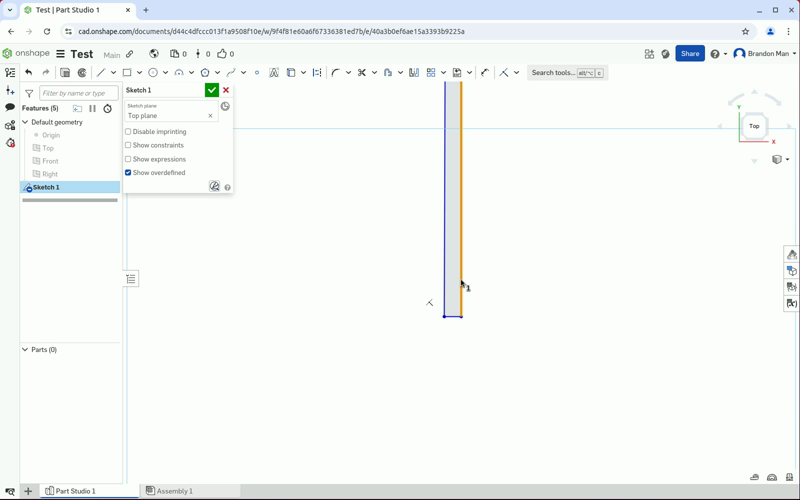
scroll(-6)
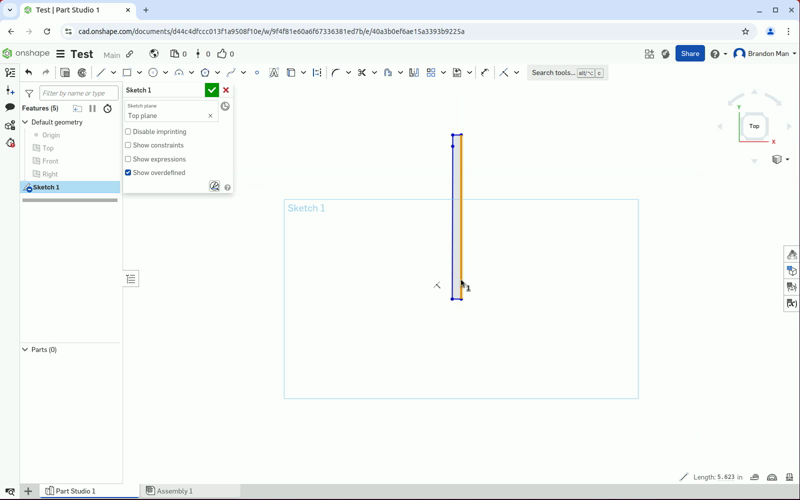
scroll(-6)
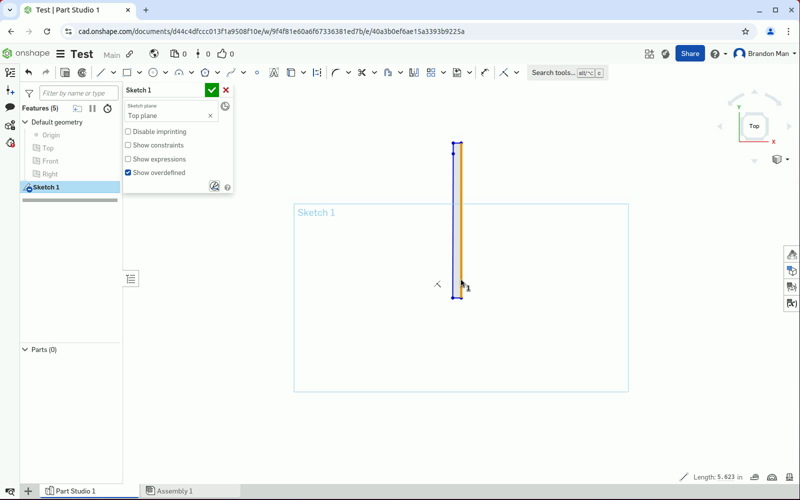
scroll(-6)
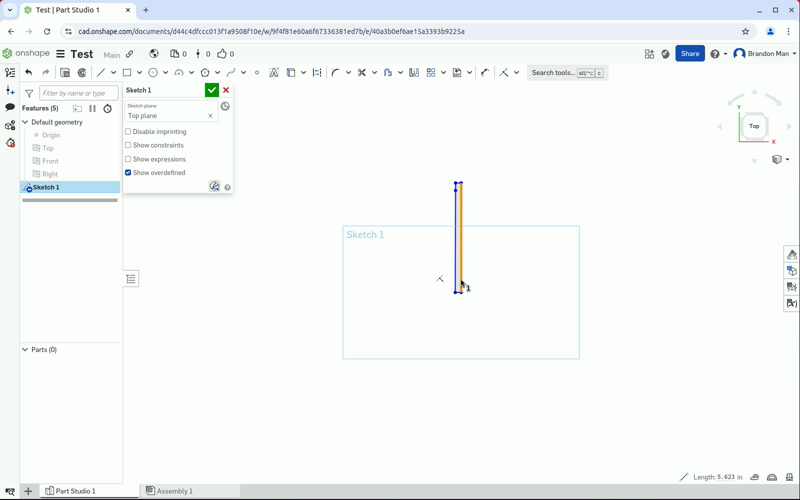
scroll(-6)
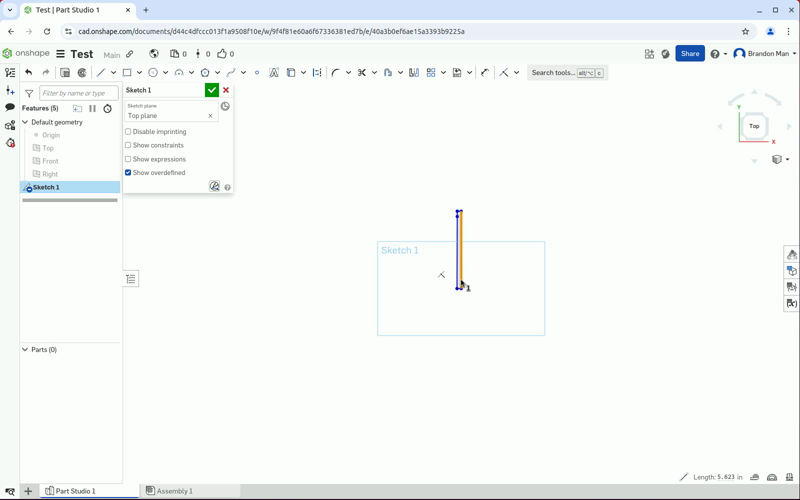
scroll(-6)
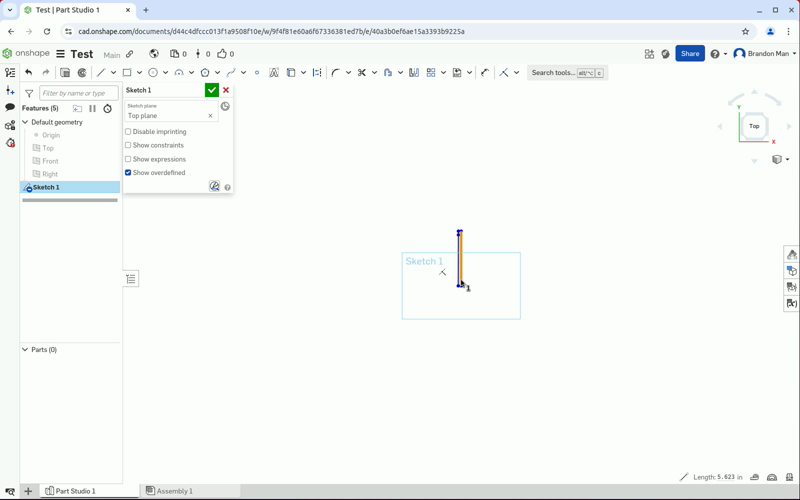
scroll(-6)
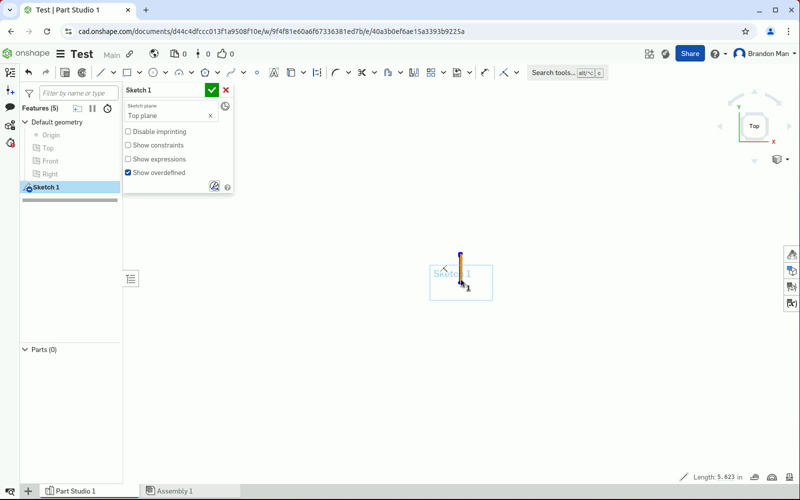
mouse_move(73, 352)
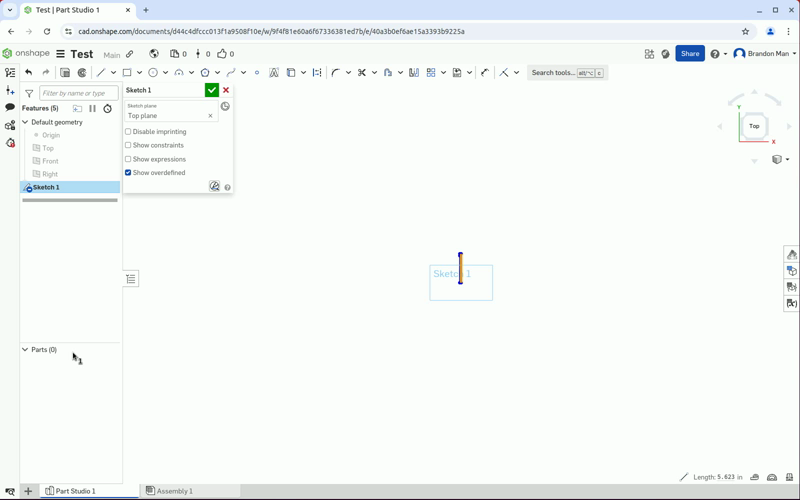
key(shift+y)
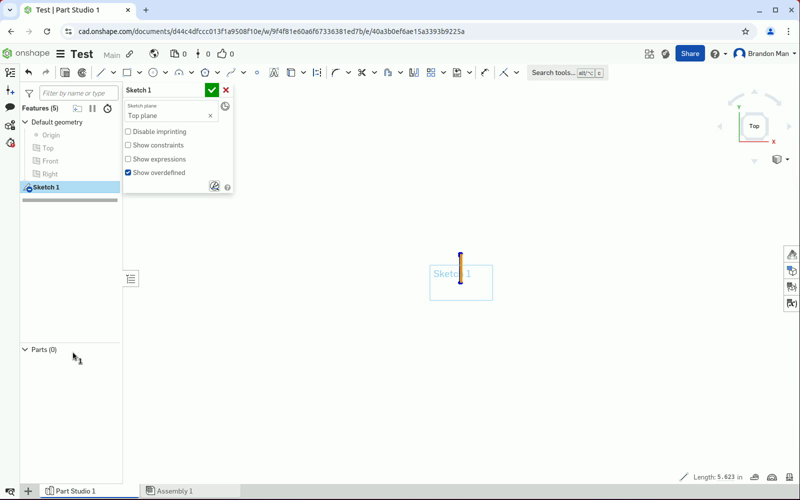
key(shift+e)
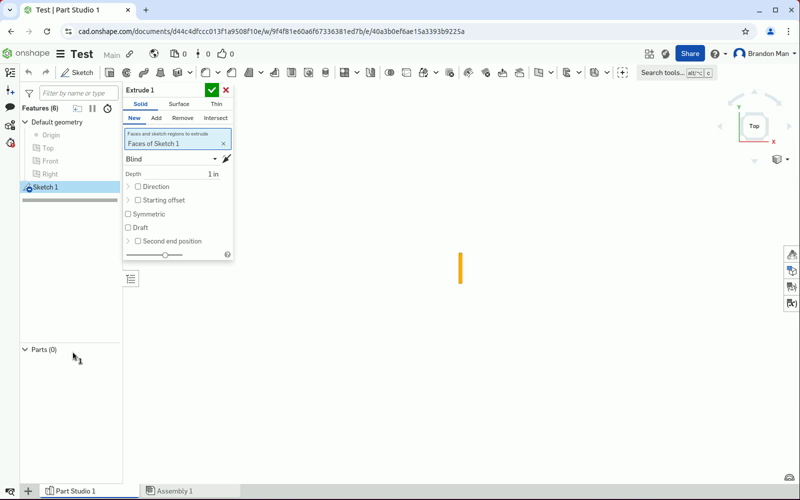
mouse_move(143, 106)
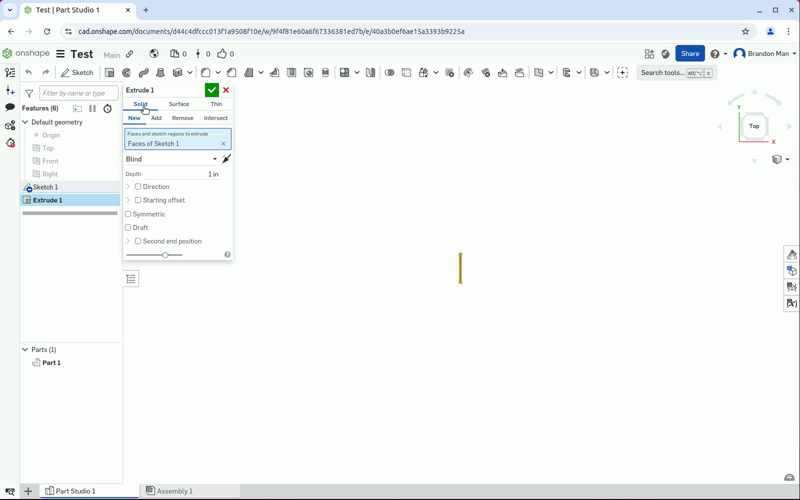
click(143, 106)
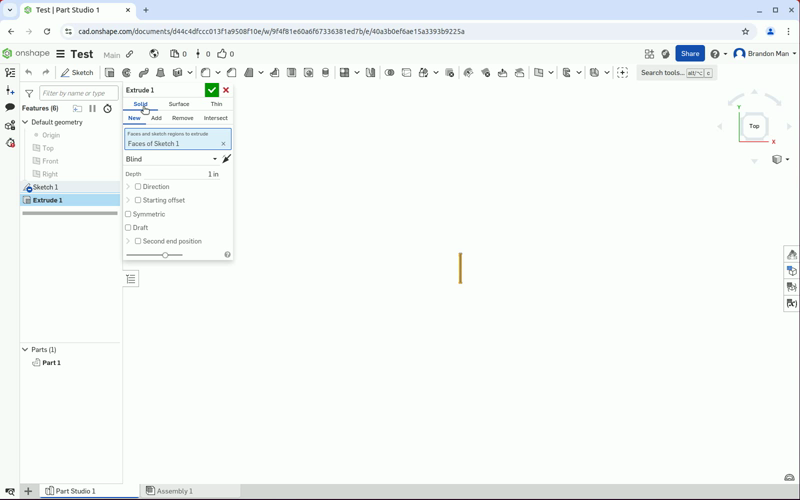
mouse_move(137, 120)
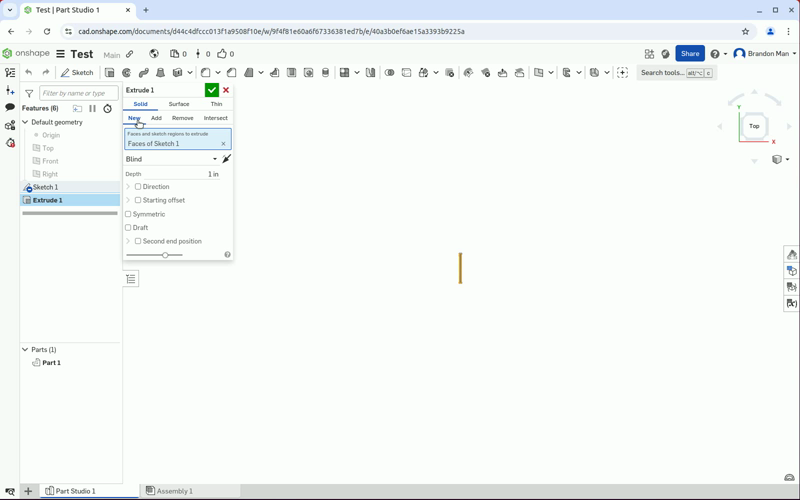
click(137, 120)
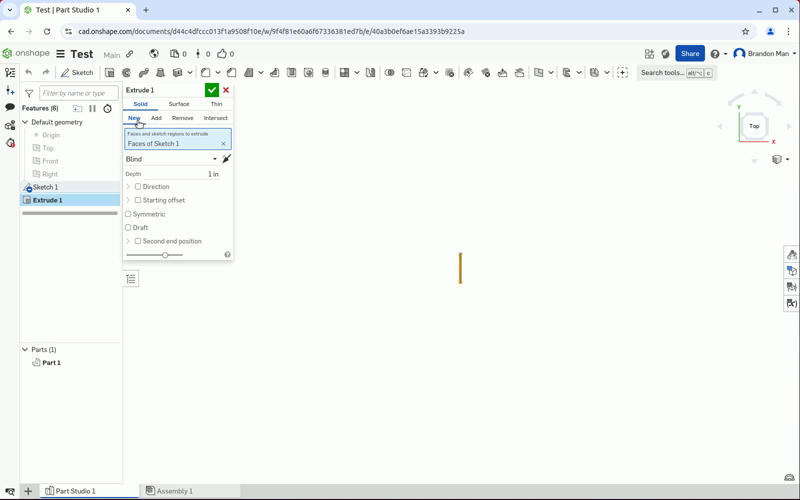
key(tab, 4)
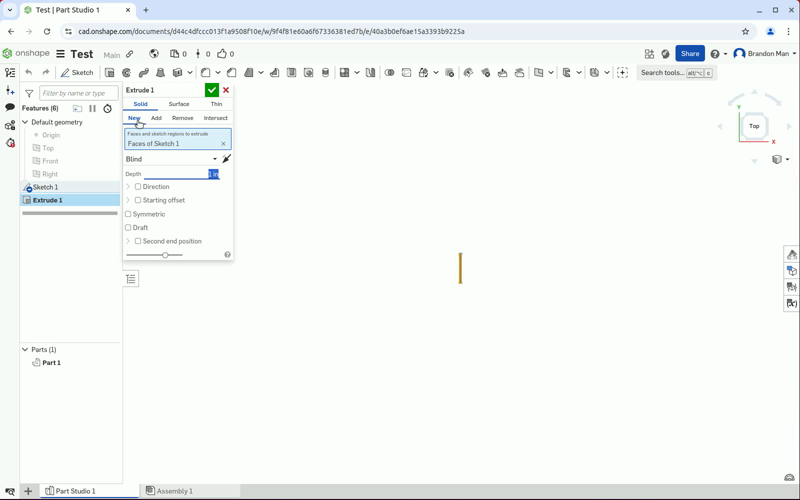
text(23.108)
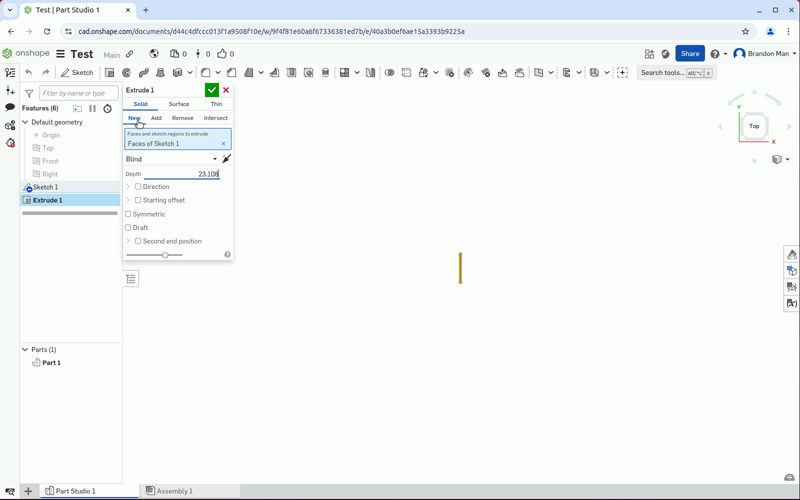
key(enter)
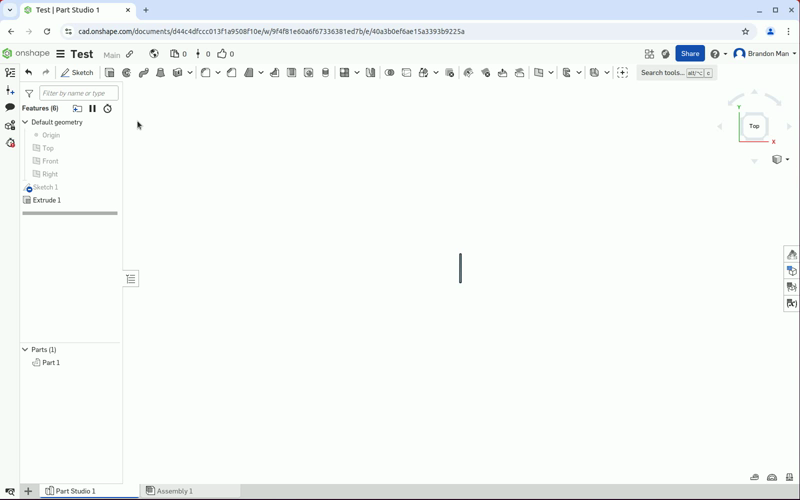
key(shift+h)
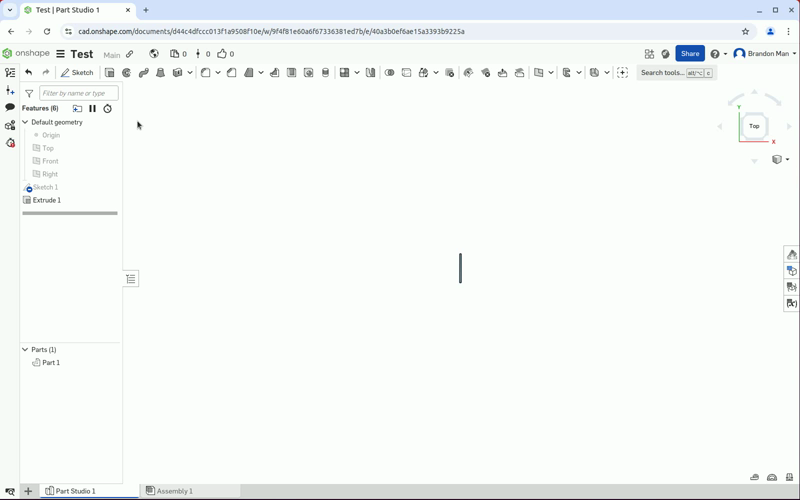
key(shift+h)
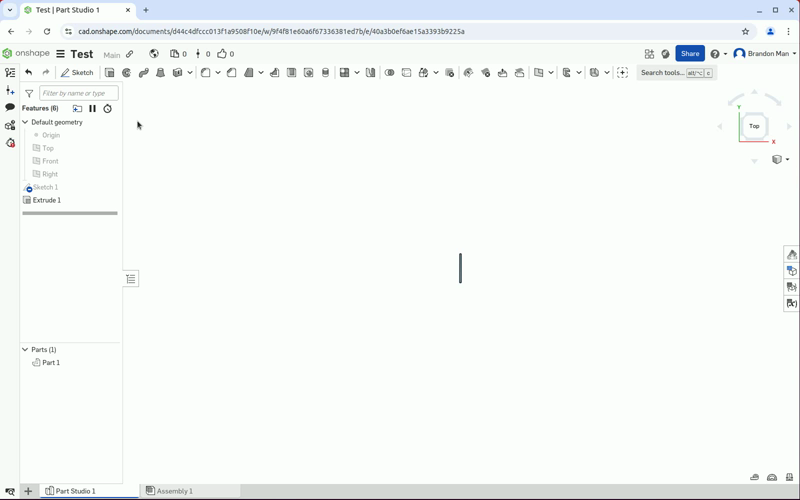
mouse_move(73, 189)
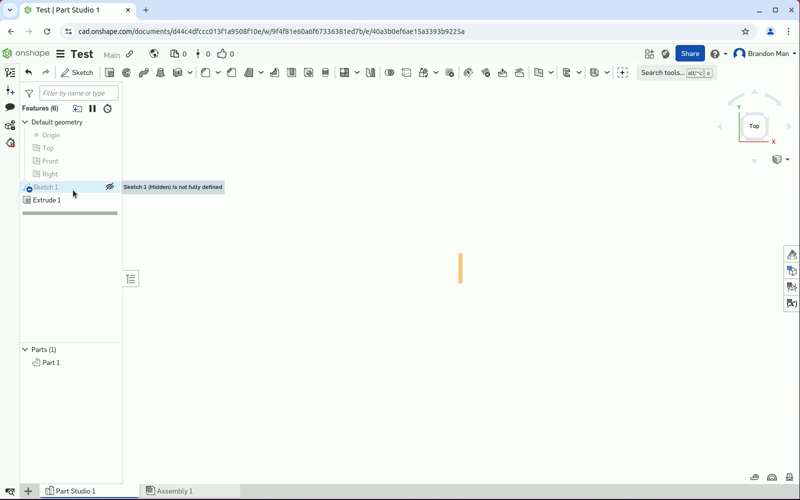
click(73, 189)
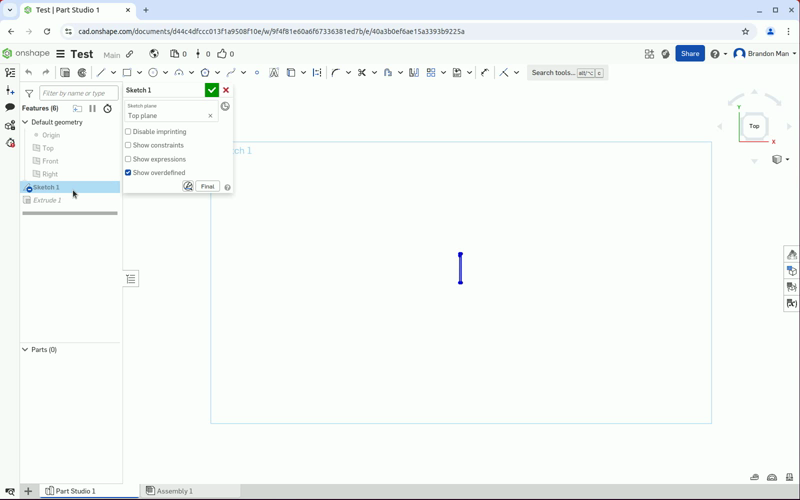
mouse_move(229, 92)
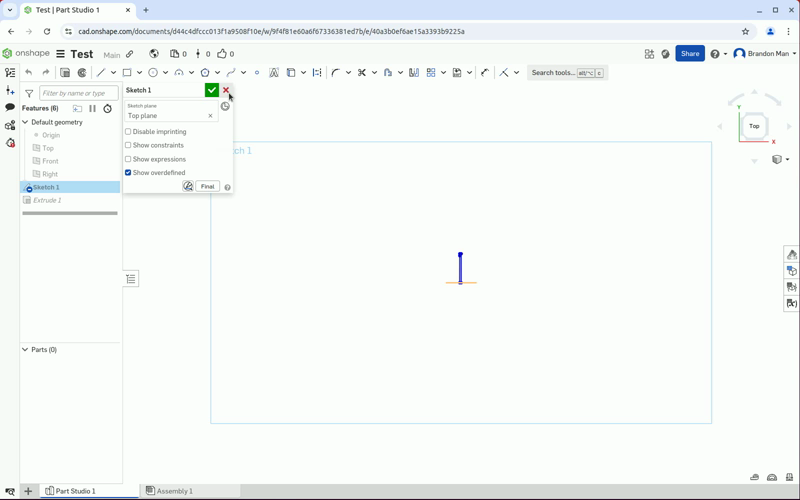
click(229, 92)
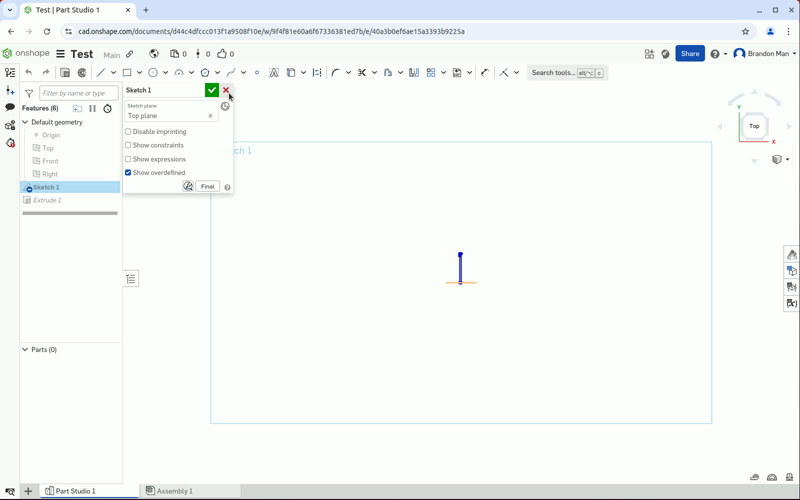
key(shift+s)
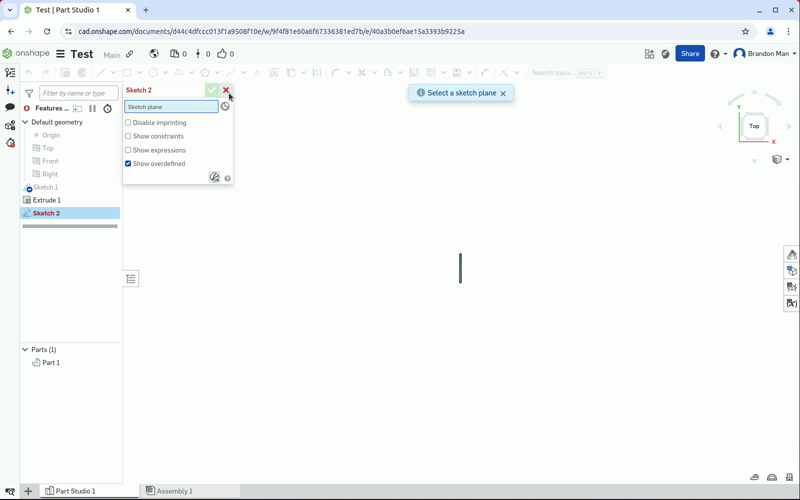
mouse_move(73, 150)
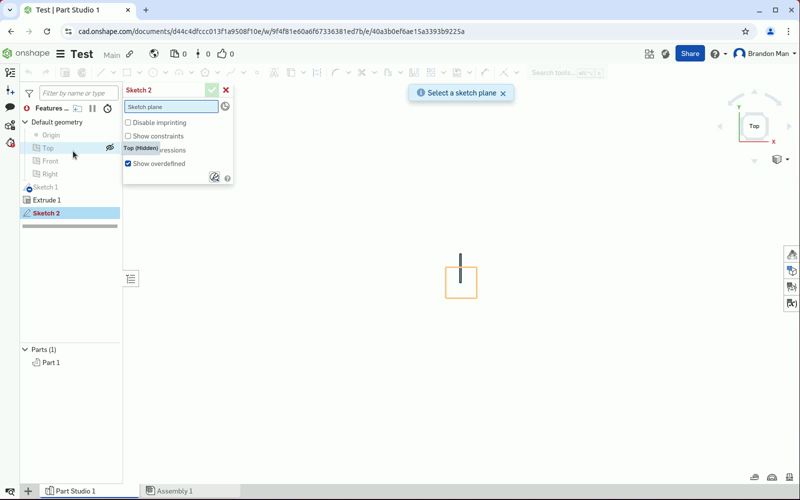
click(73, 150)
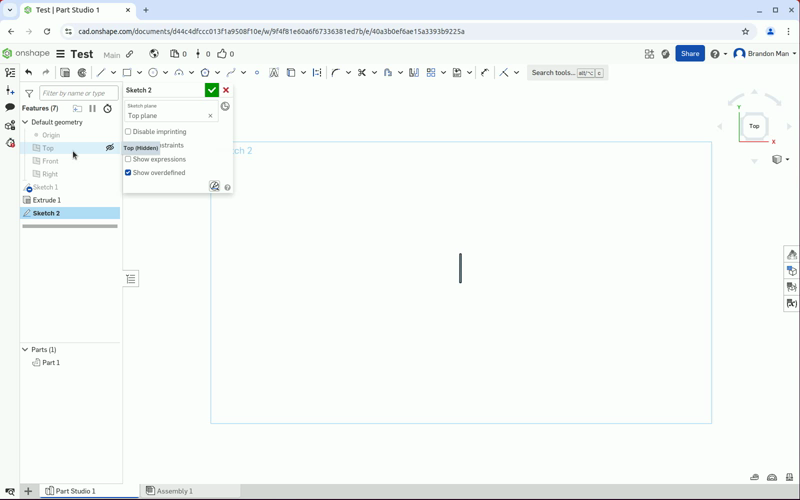
mouse_move(73, 352)
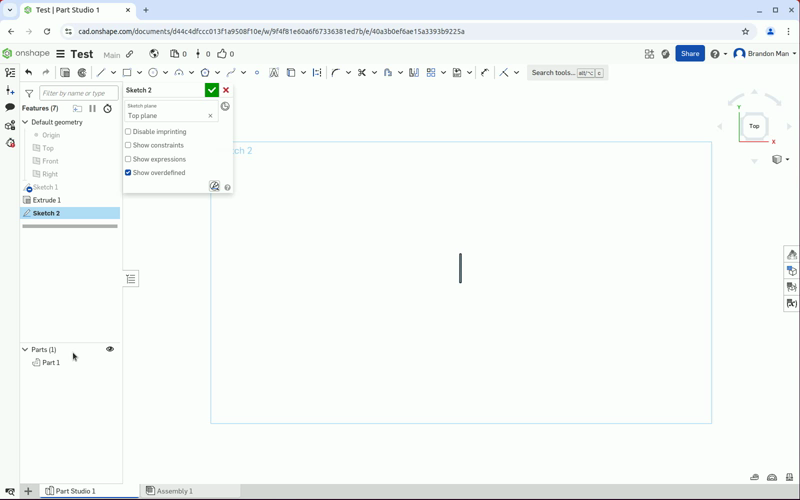
key(y)
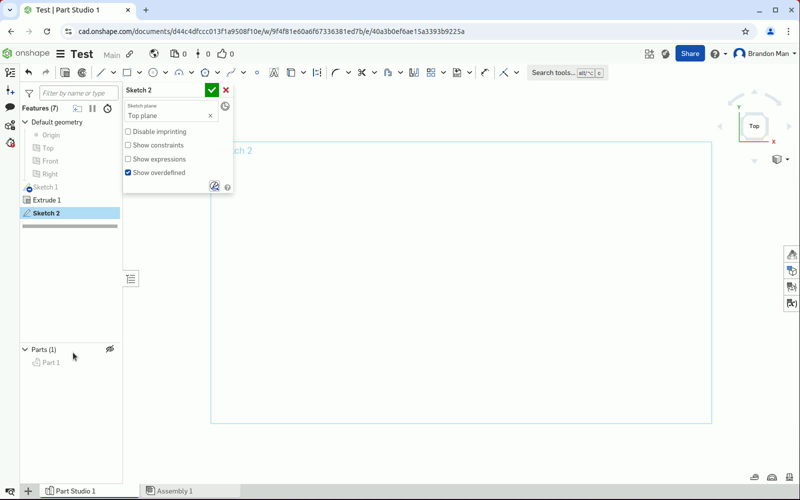
key(l)
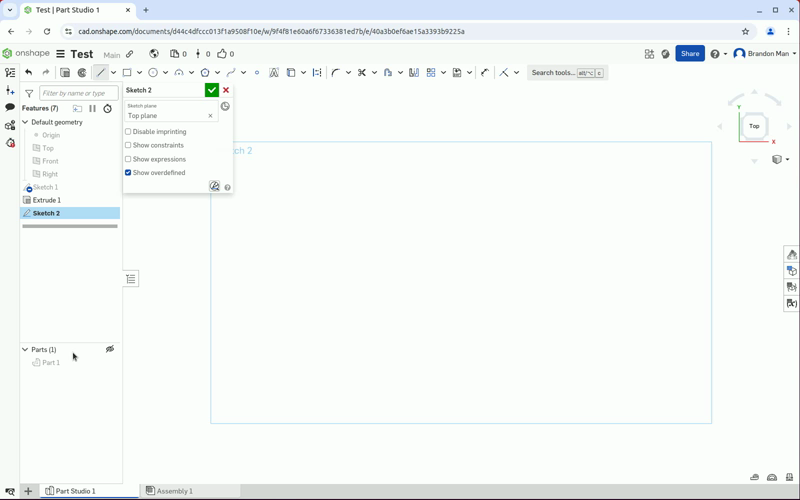
key_down(shift)
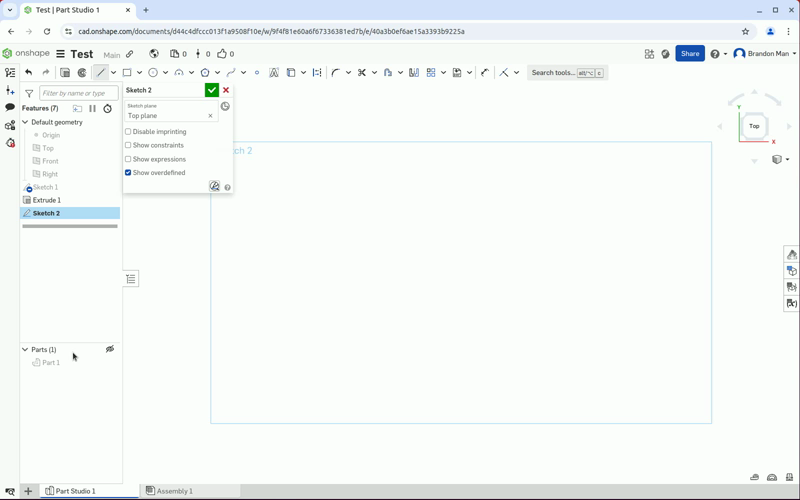
mouse_move(433, 255)
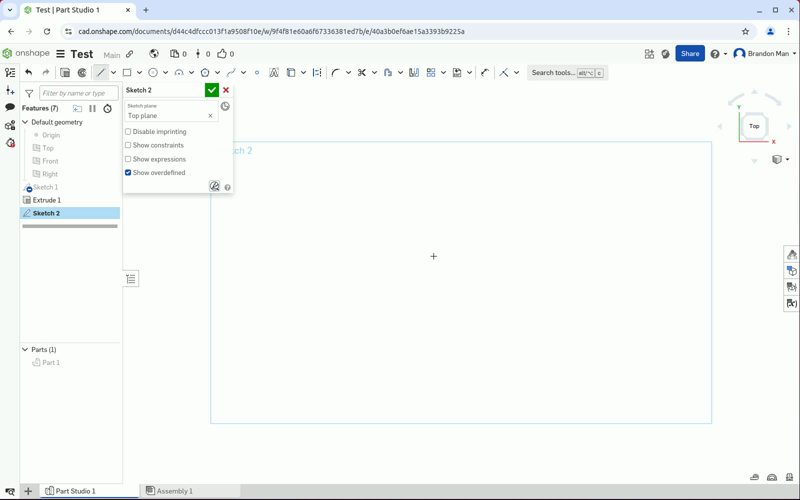
click(433, 255)
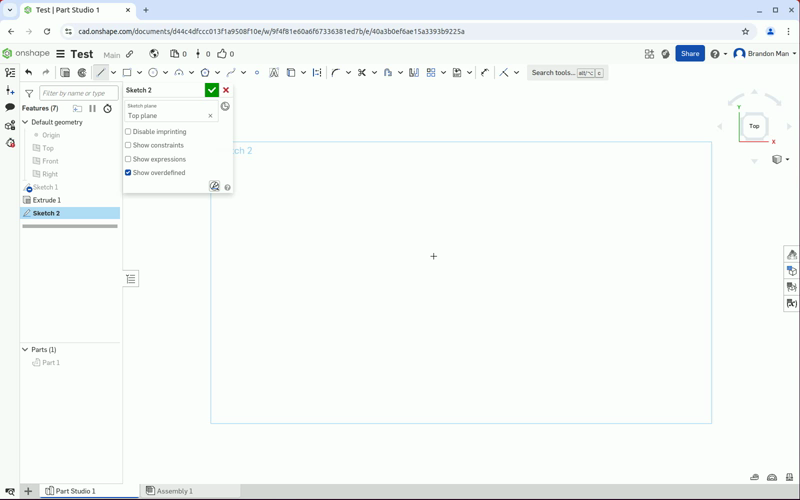
key_up(shift)
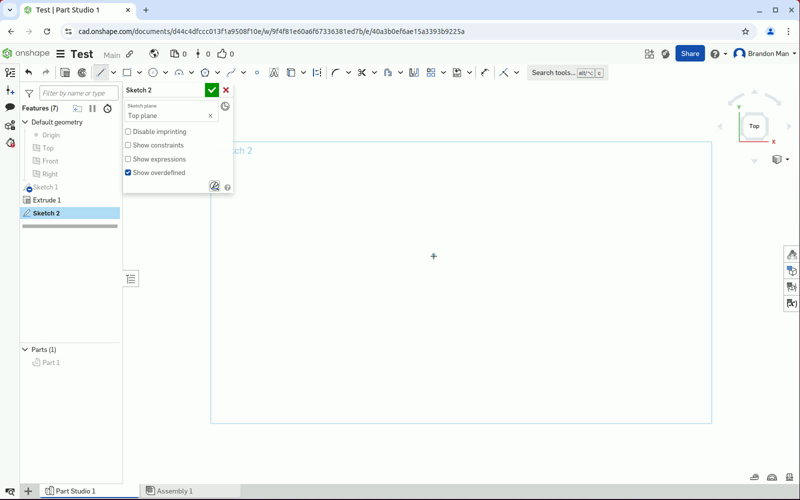
key_down(shift)
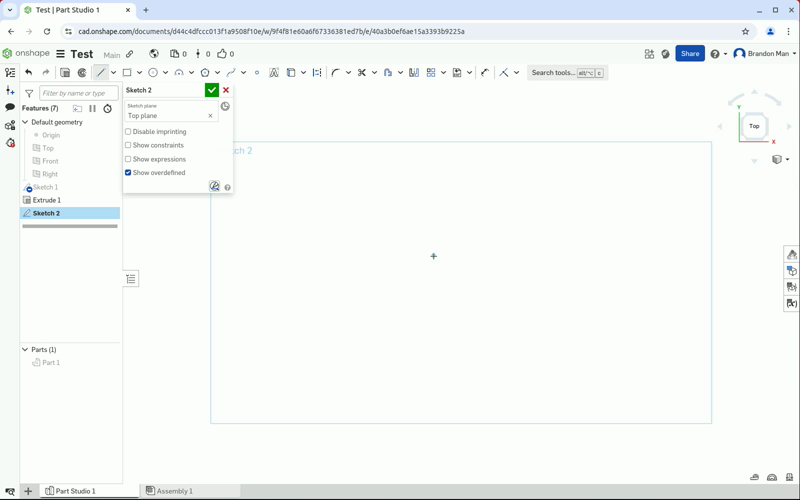
mouse_move(463, 255)
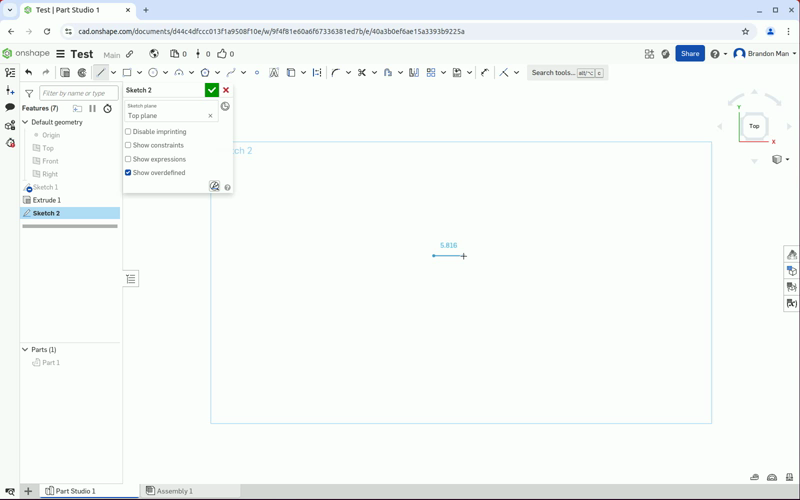
mouse_move(459, 255)
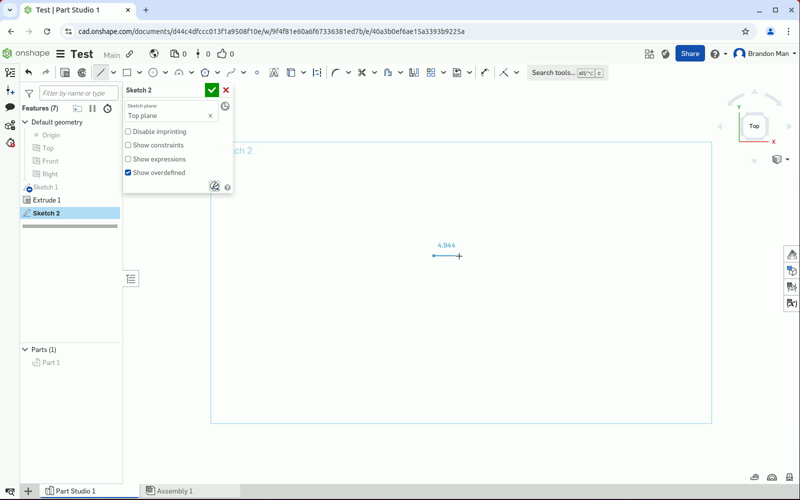
click(459, 255)
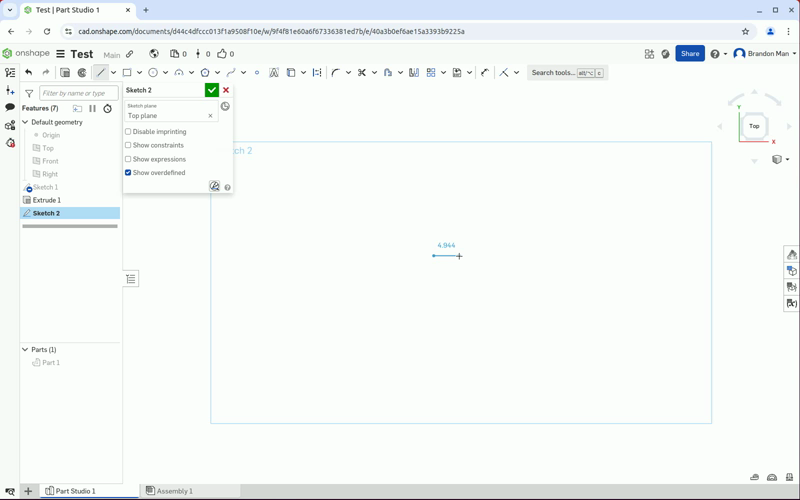
key_up(shift)
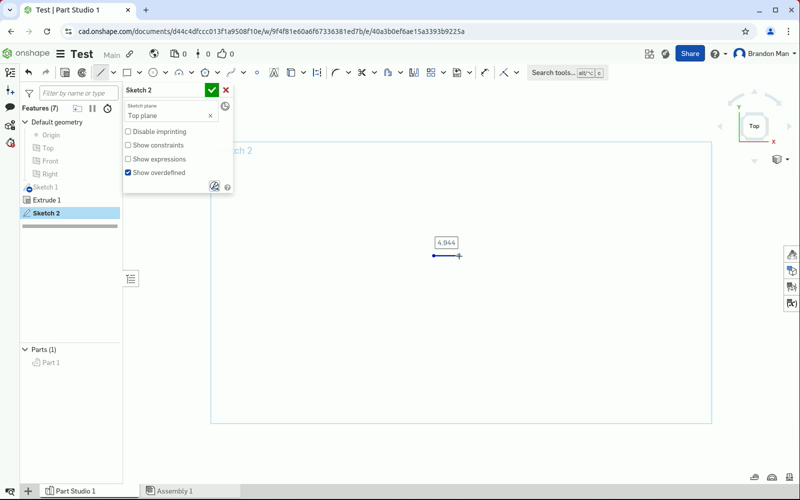
key_down(shift)
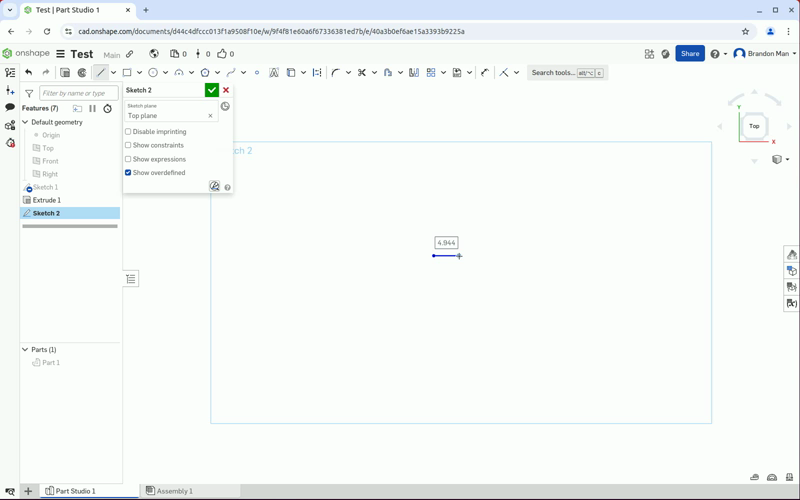
mouse_move(489, 255)
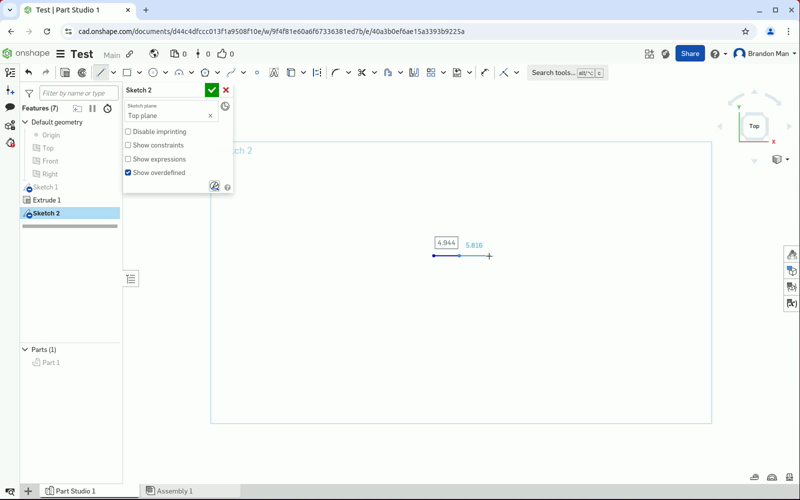
mouse_move(459, 254)
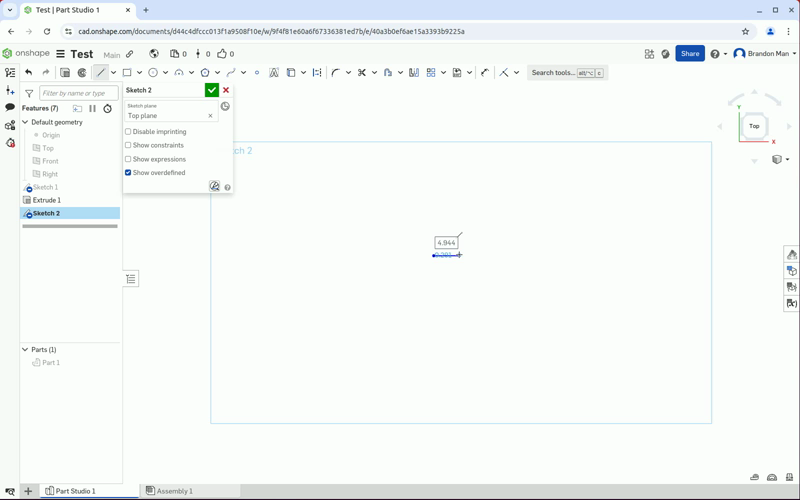
scroll(6)
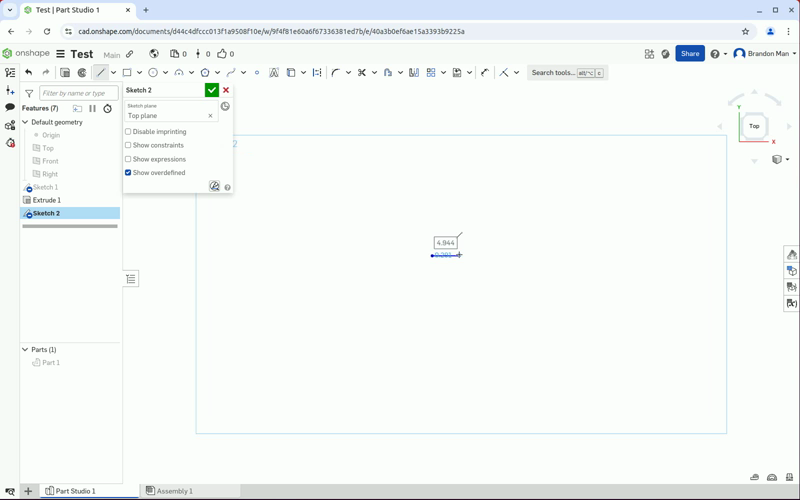
scroll(6)
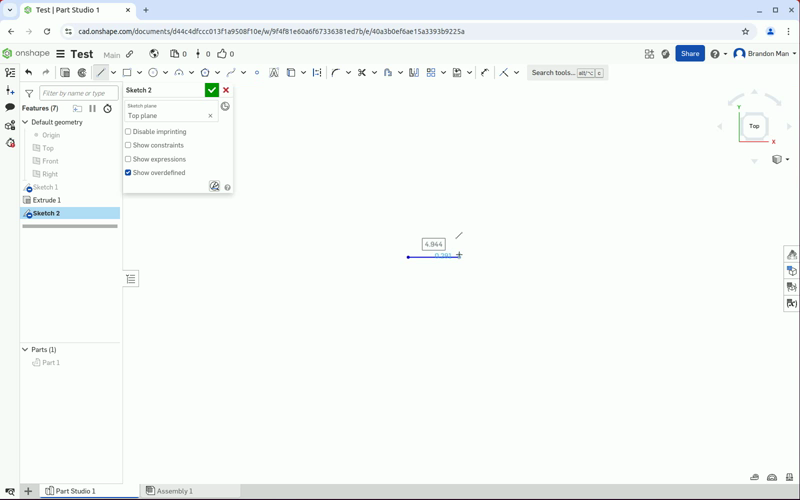
scroll(6)
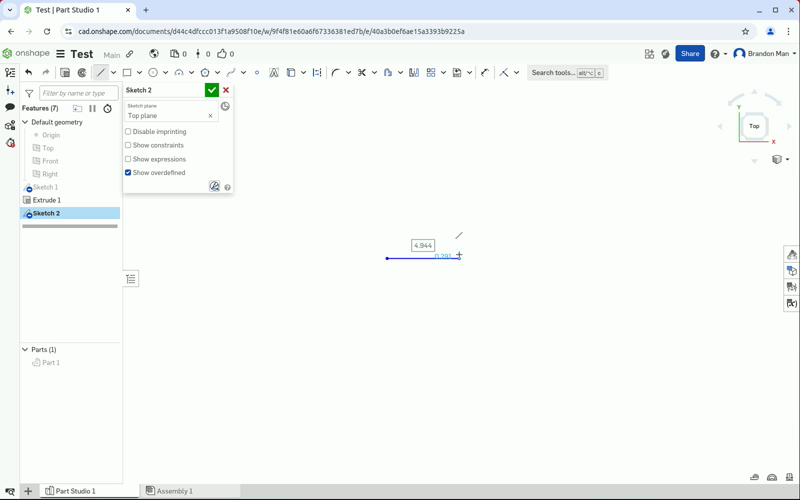
scroll(6)
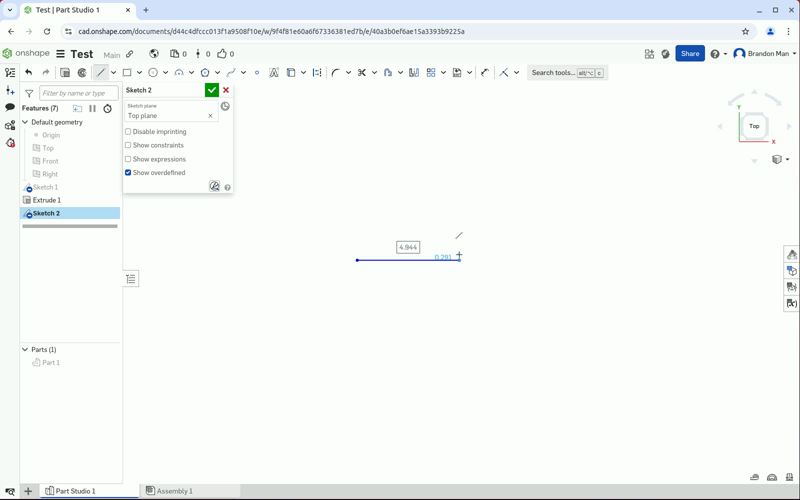
scroll(6)
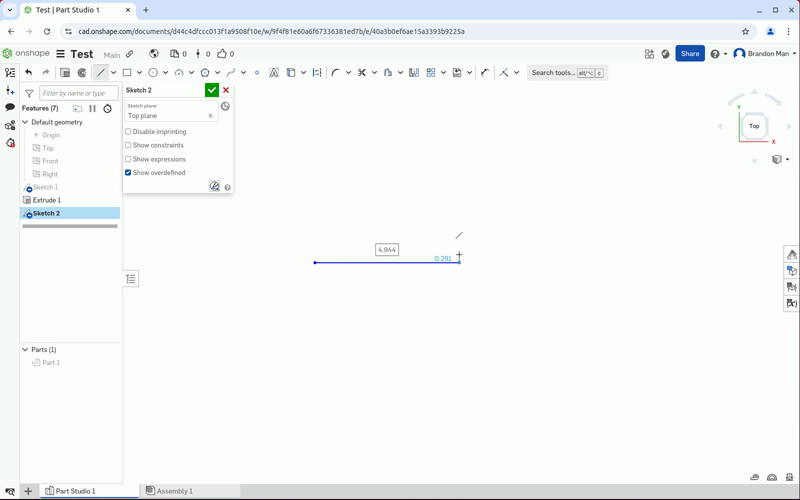
scroll(6)
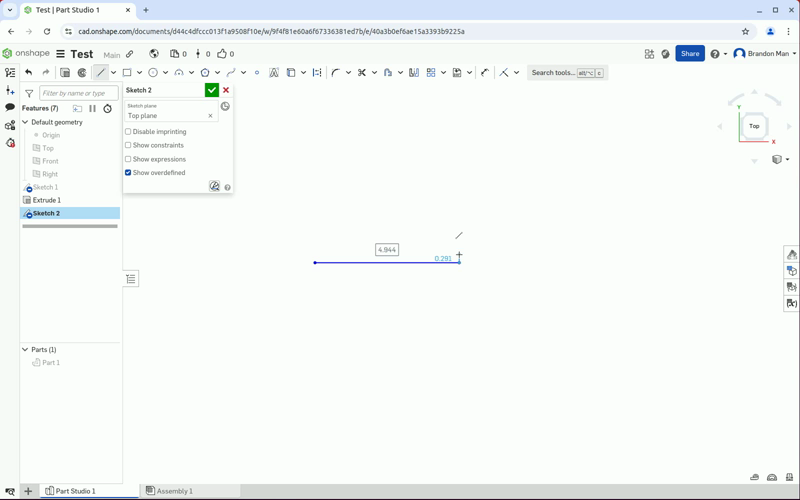
scroll(6)
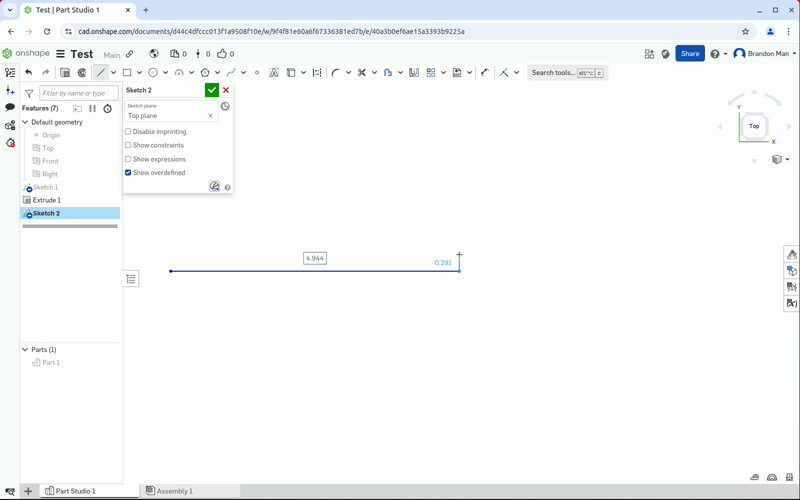
click(459, 254)
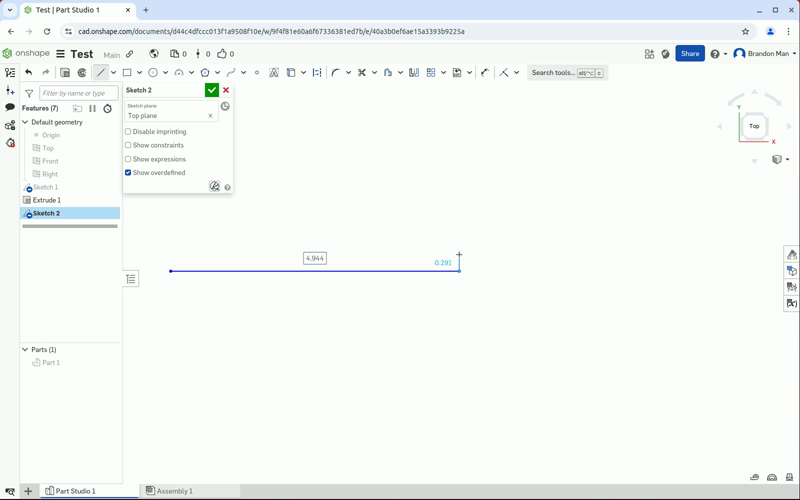
scroll(-6)
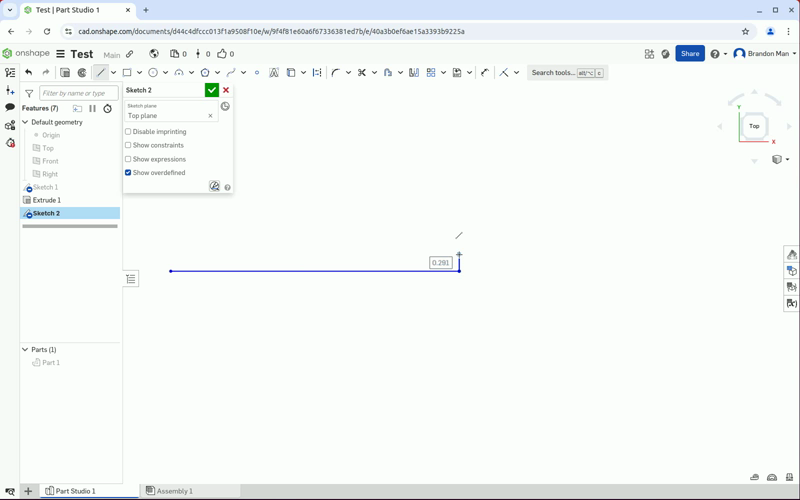
scroll(-6)
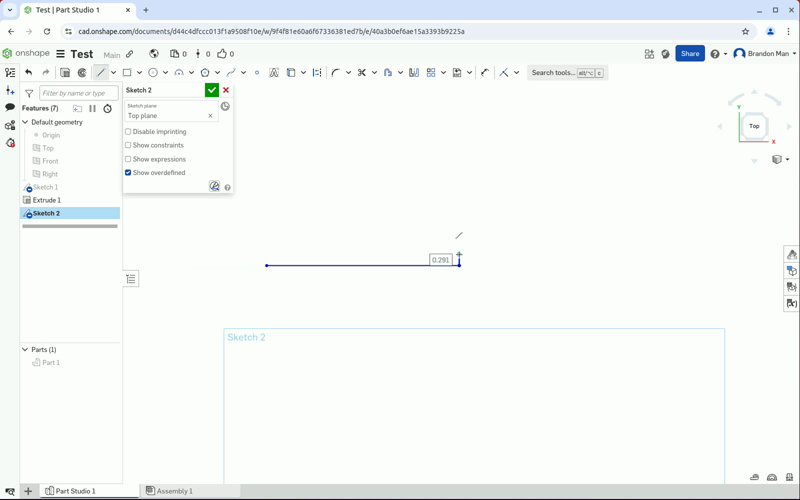
scroll(-6)
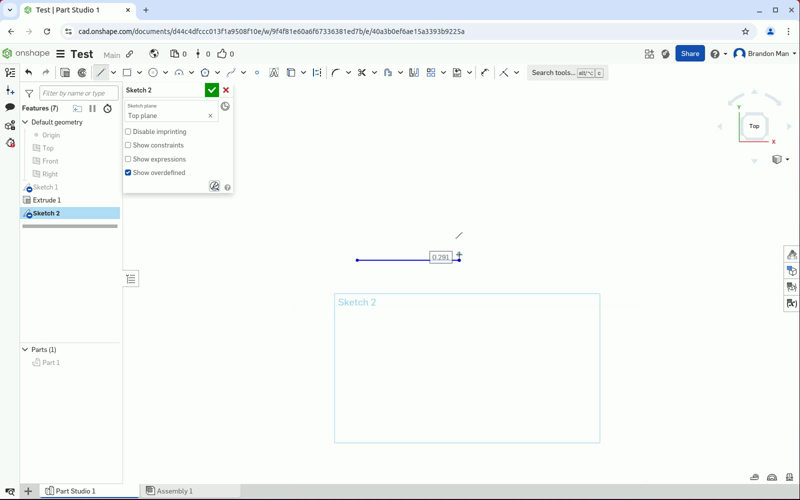
scroll(-6)
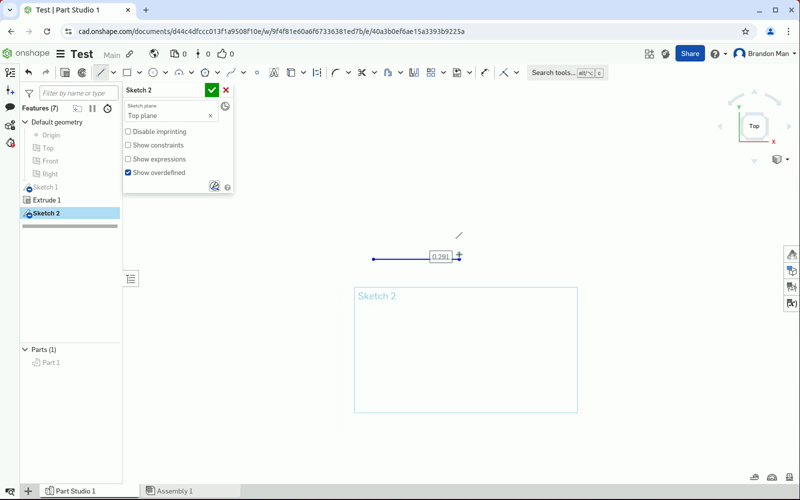
scroll(-6)
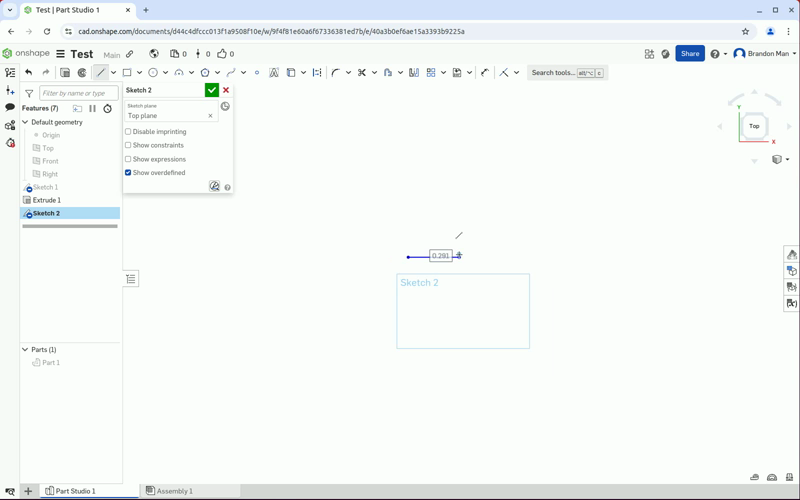
scroll(-6)
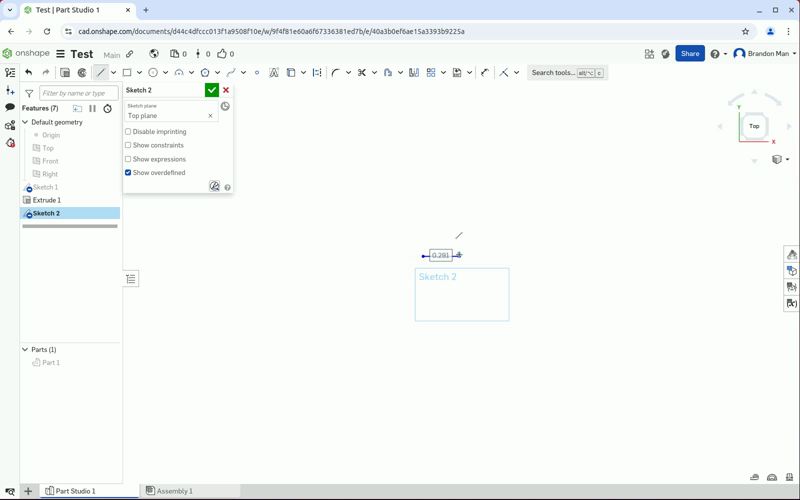
scroll(-6)
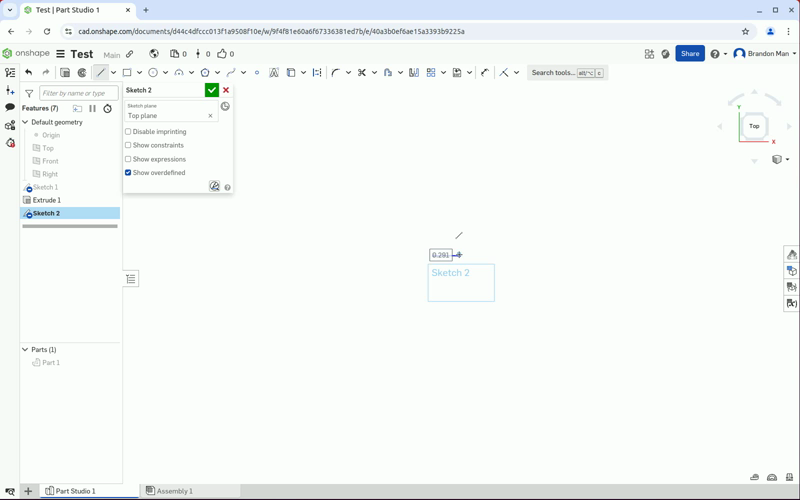
key_up(shift)
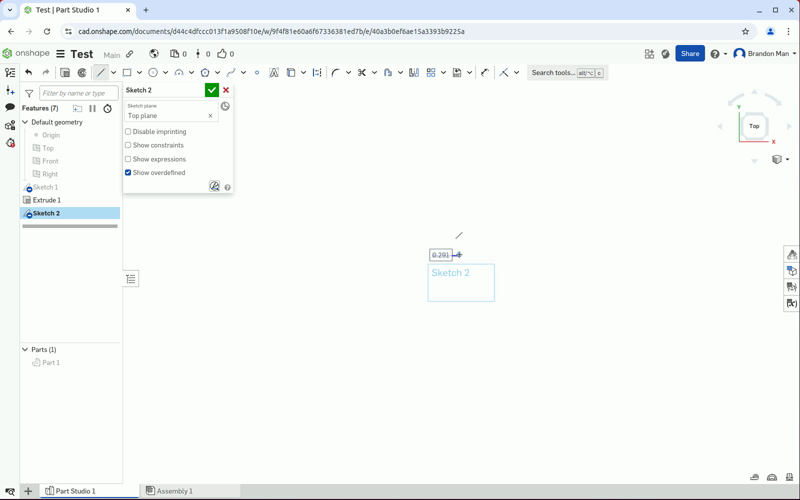
key_down(shift)
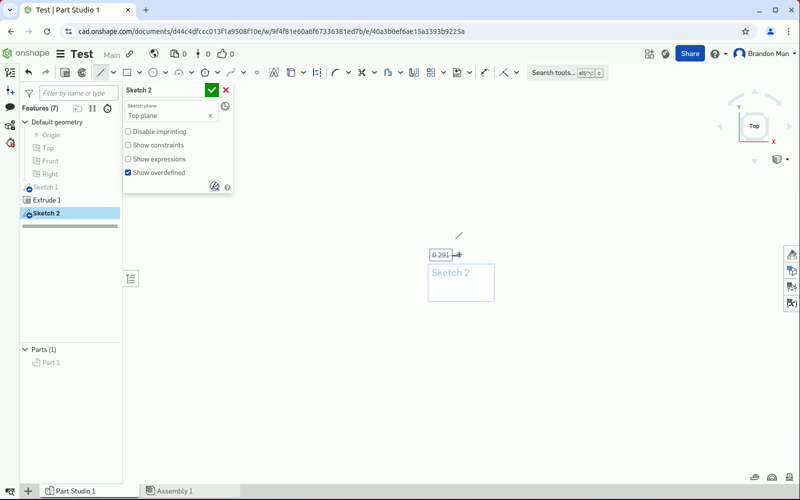
mouse_move(489, 254)
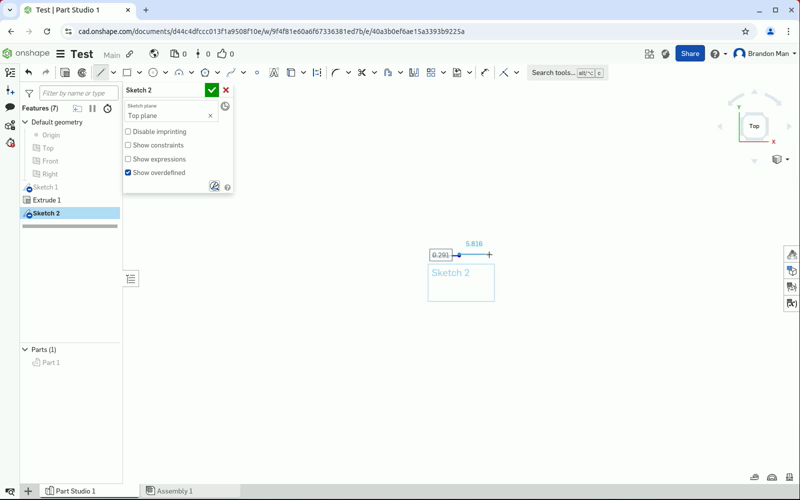
mouse_move(433, 254)
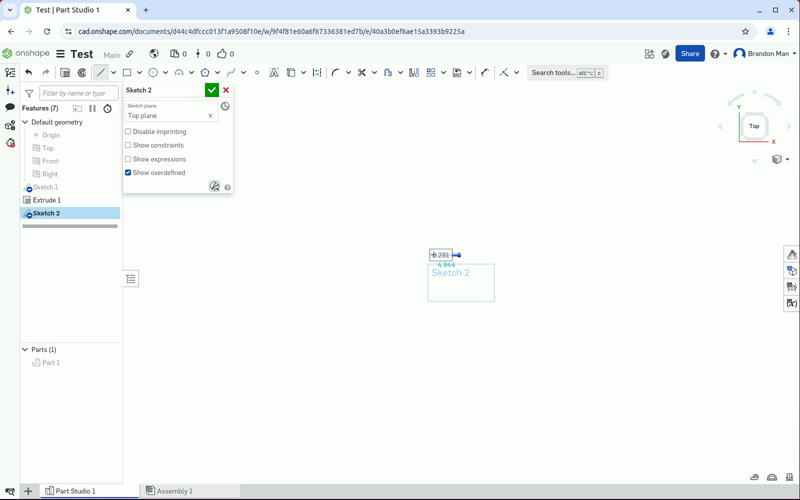
scroll(6)
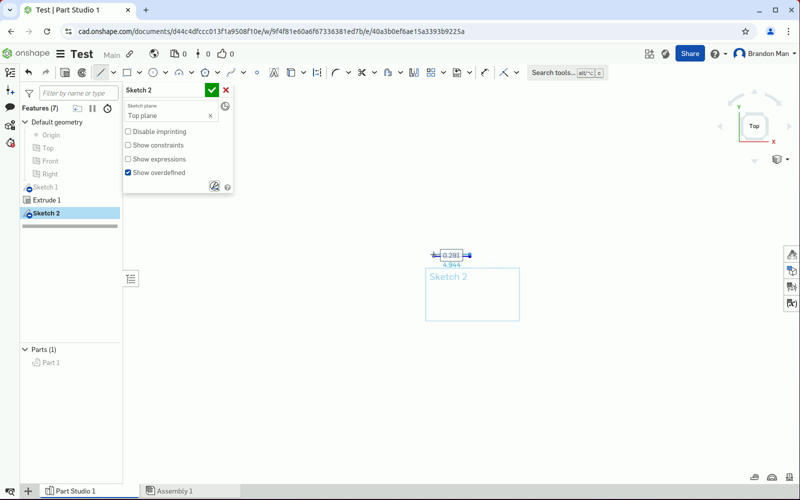
scroll(6)
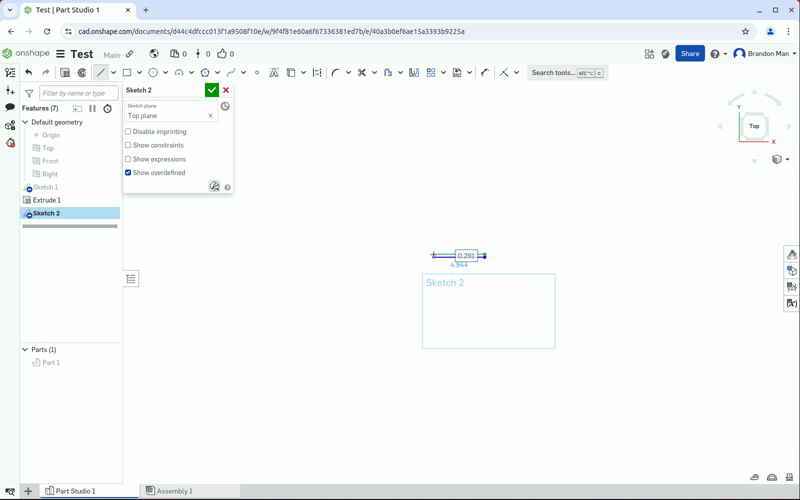
scroll(6)
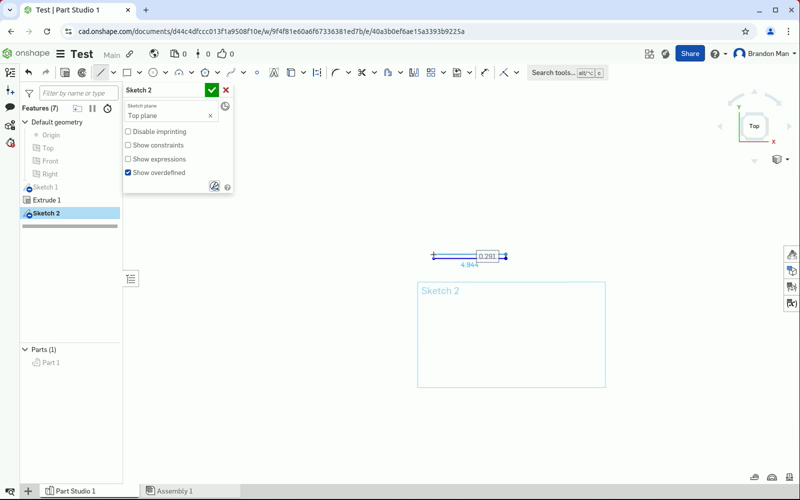
scroll(6)
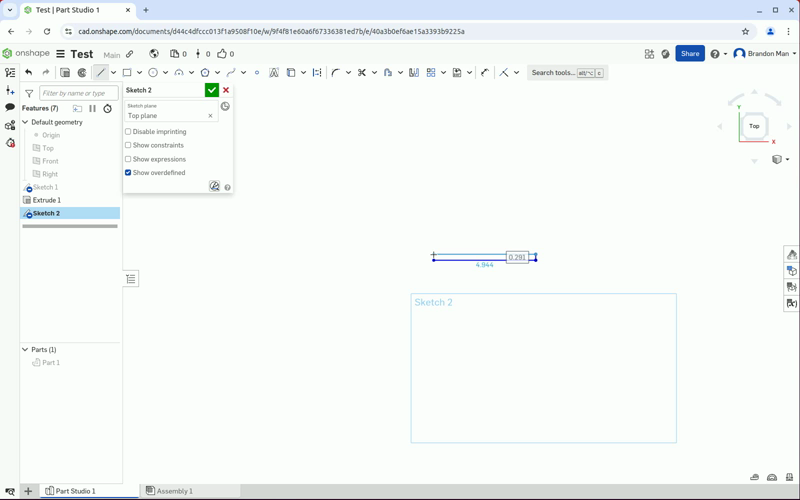
scroll(6)
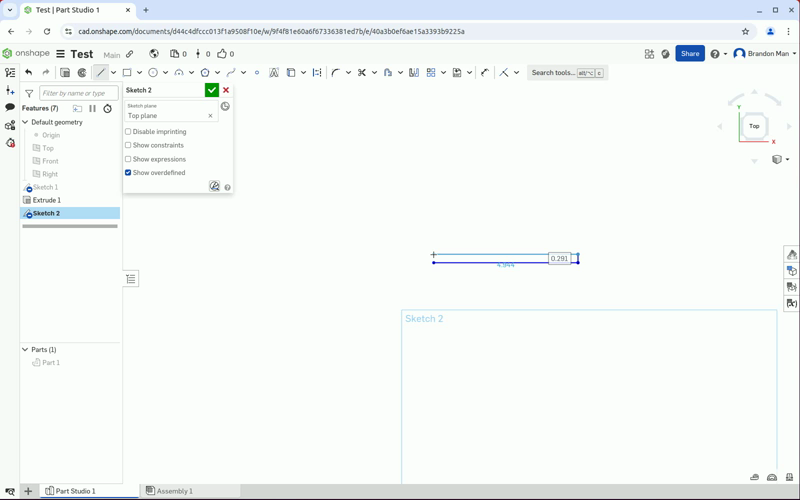
scroll(6)
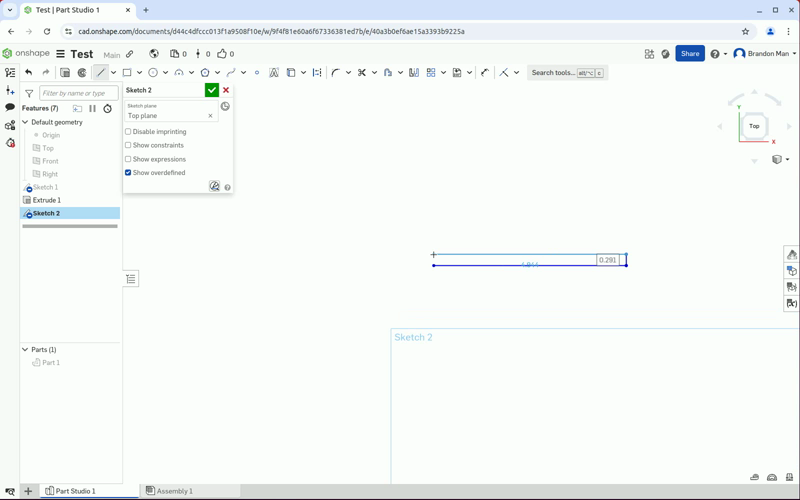
scroll(6)
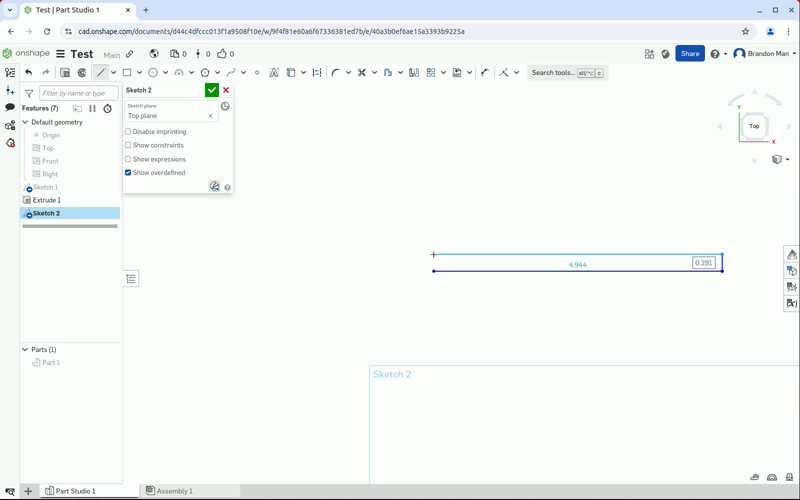
click(433, 254)
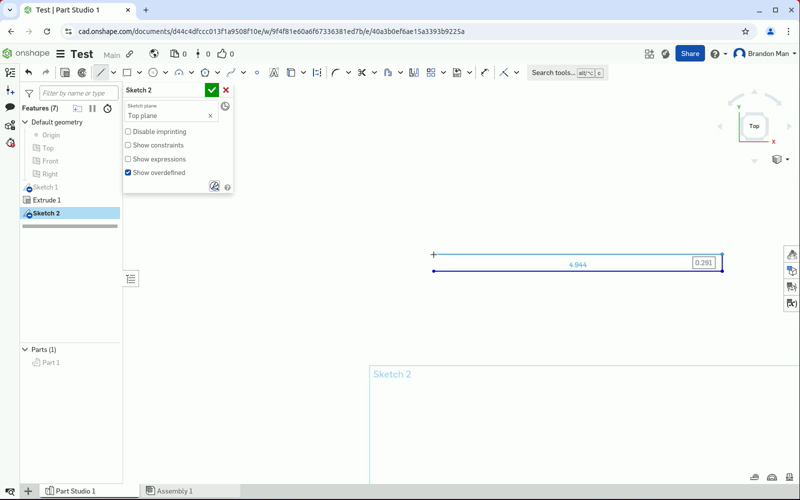
scroll(-6)
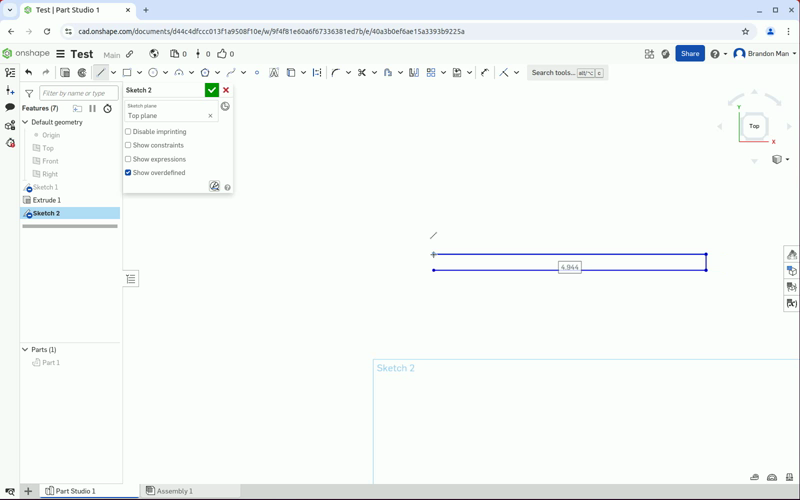
scroll(-6)
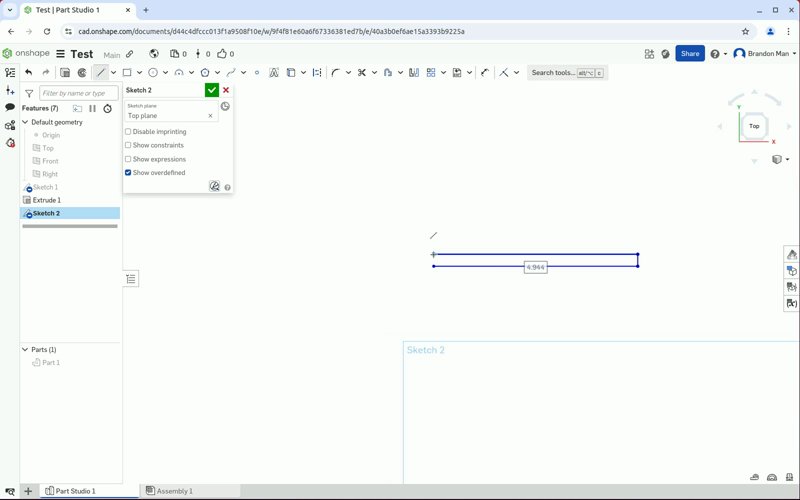
scroll(-6)
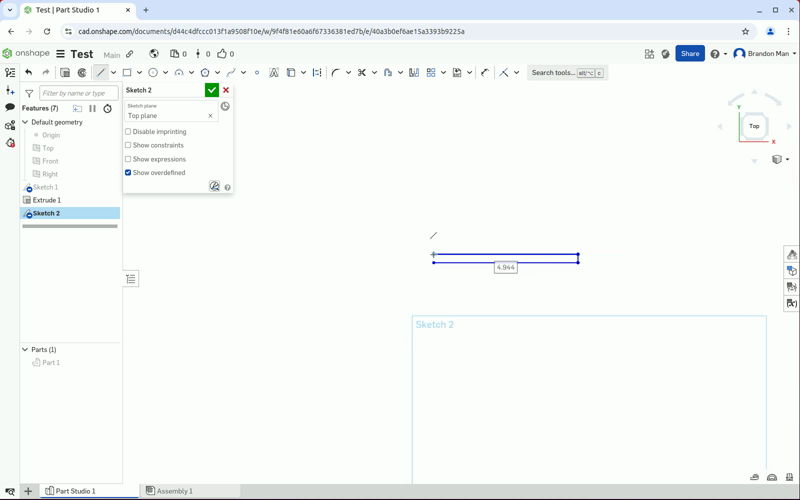
scroll(-6)
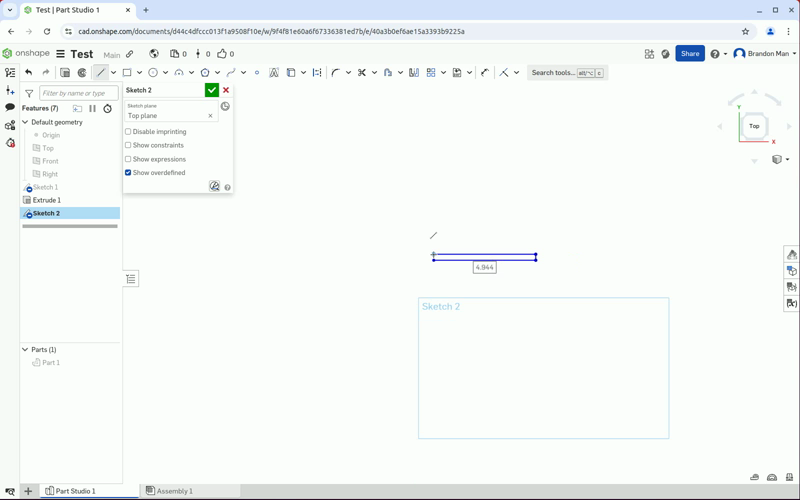
scroll(-6)
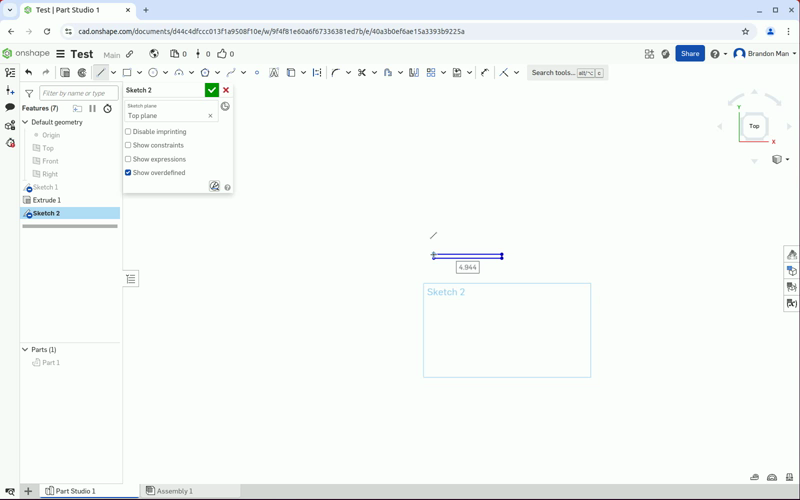
scroll(-6)
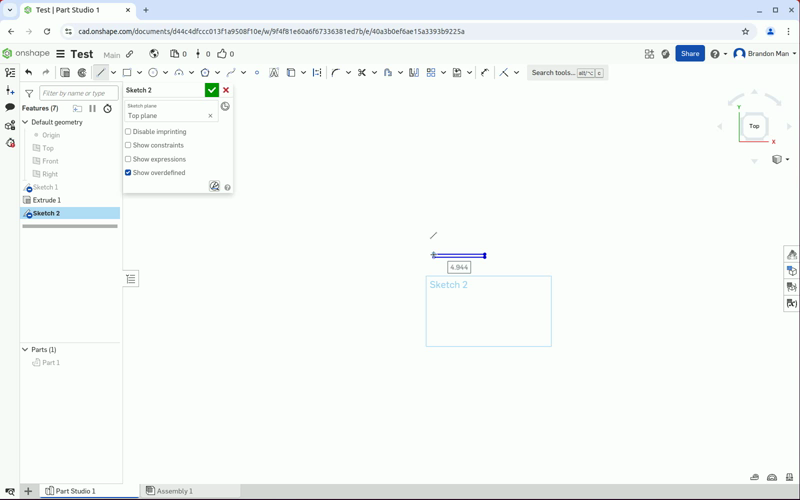
scroll(-6)
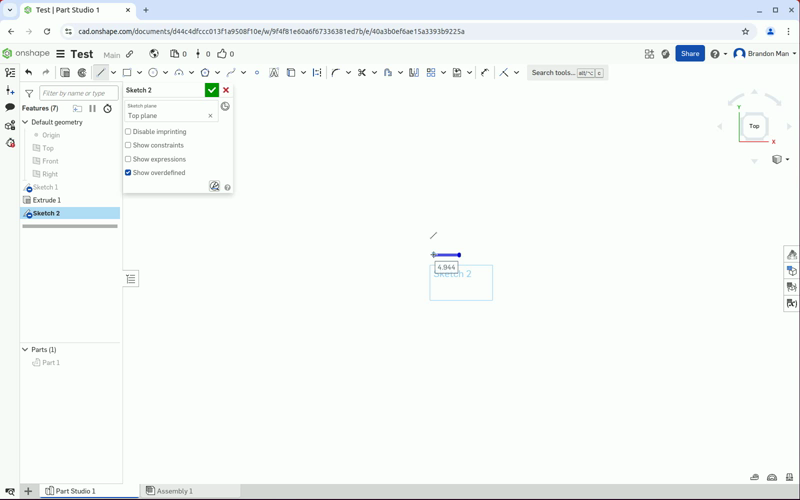
key_up(shift)
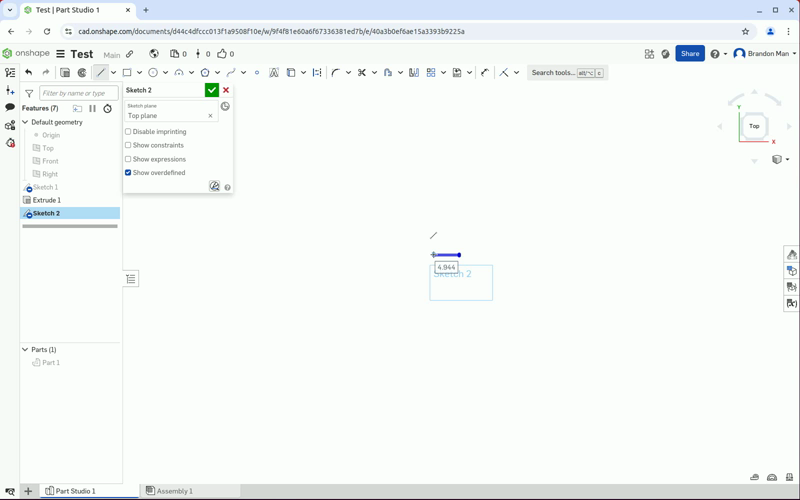
mouse_move(463, 254)
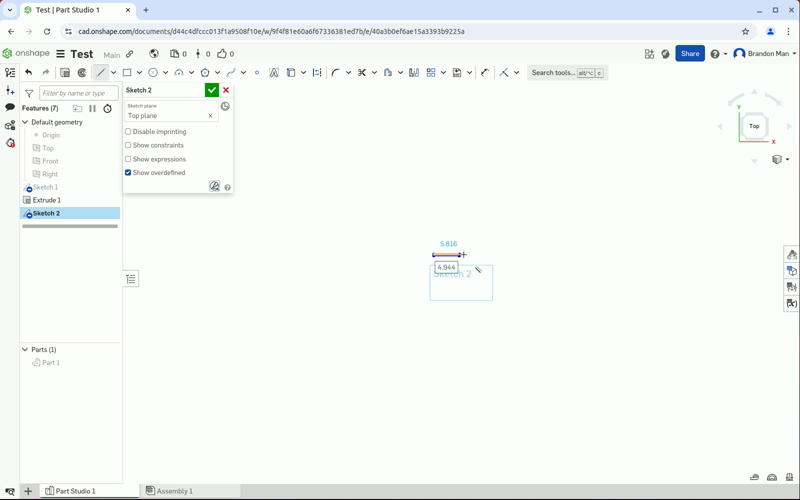
key_down(shift)
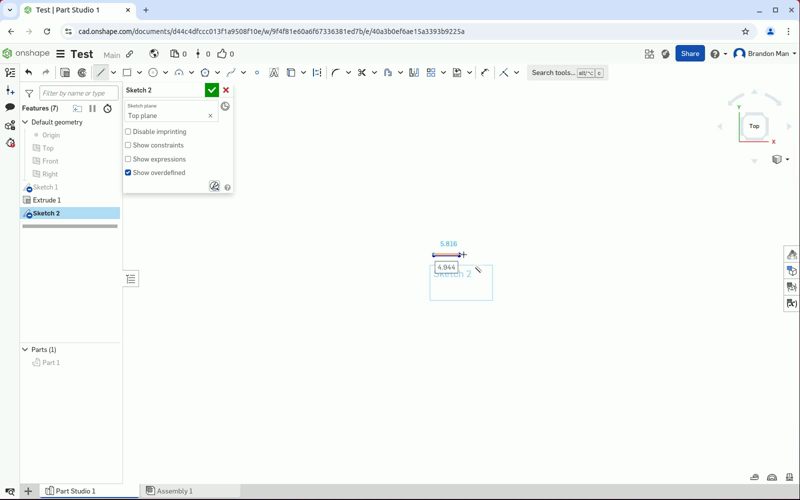
mouse_move(433, 255)
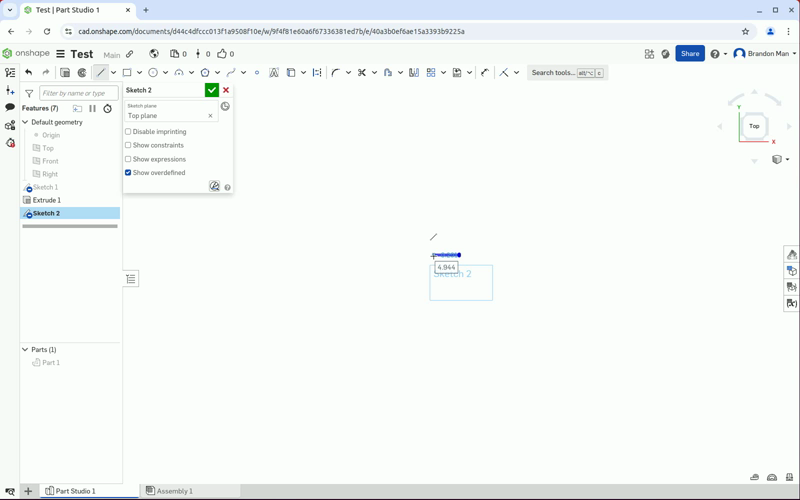
scroll(6)
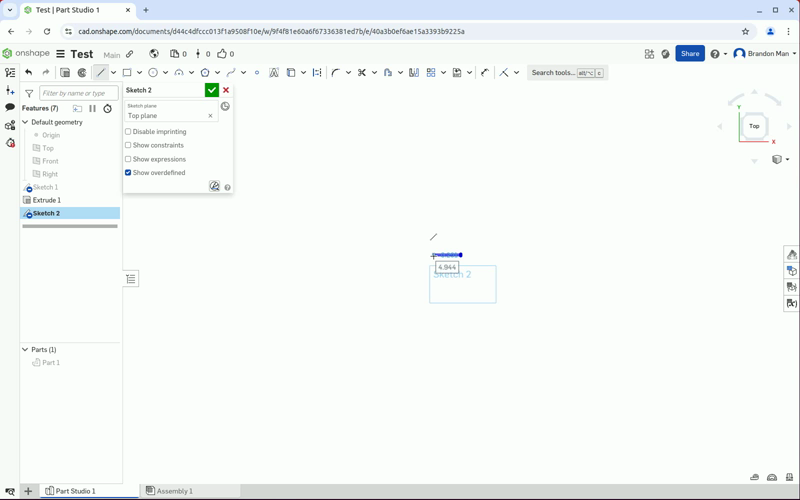
scroll(6)
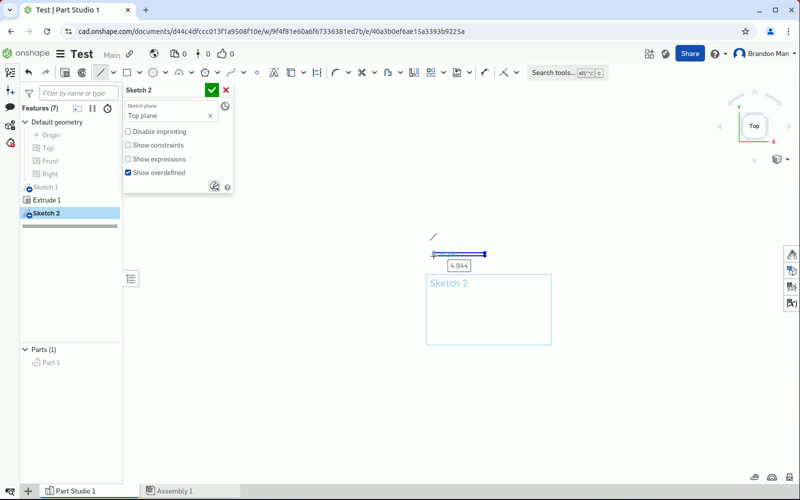
scroll(6)
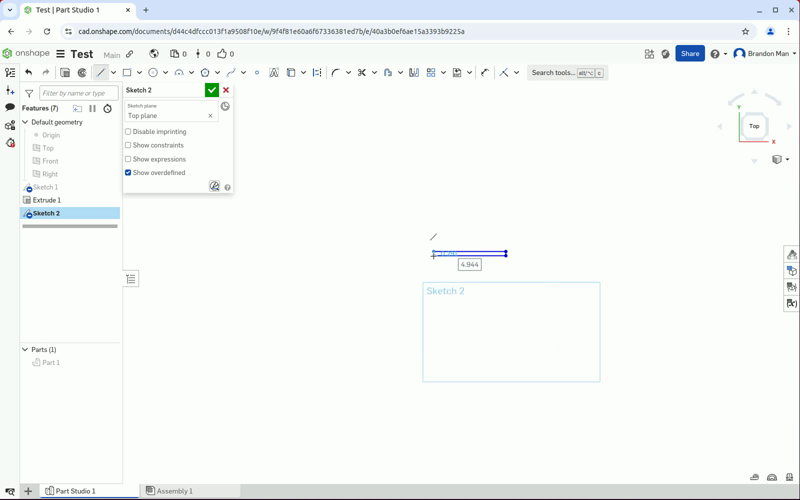
scroll(6)
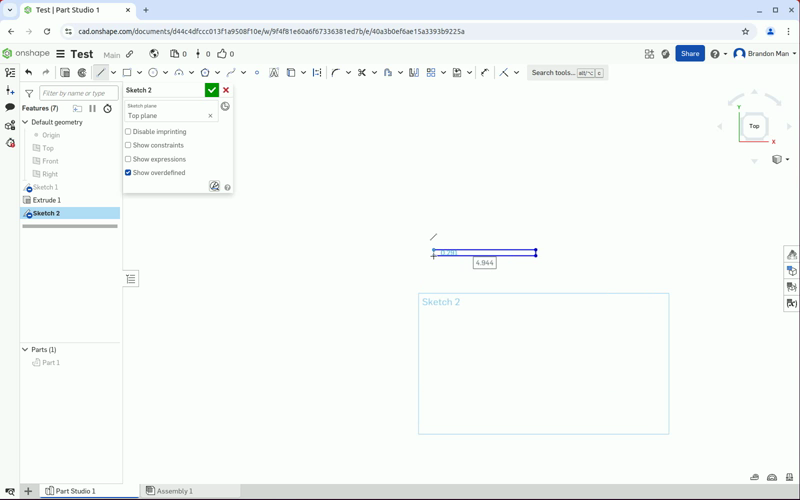
scroll(6)
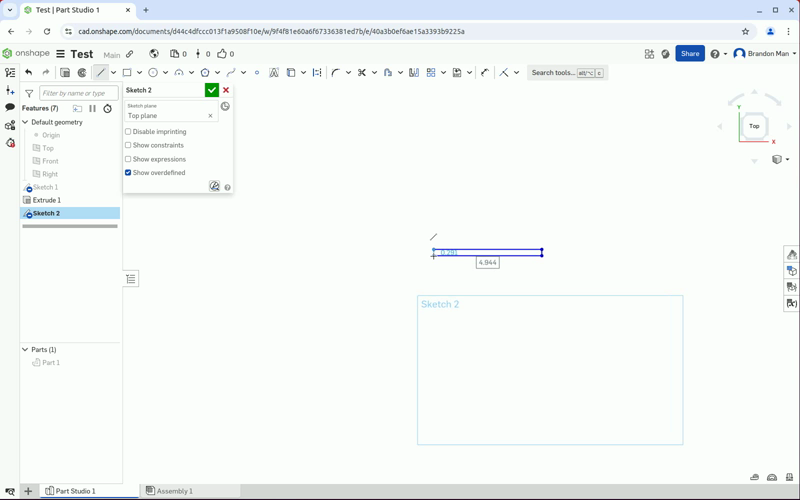
scroll(6)
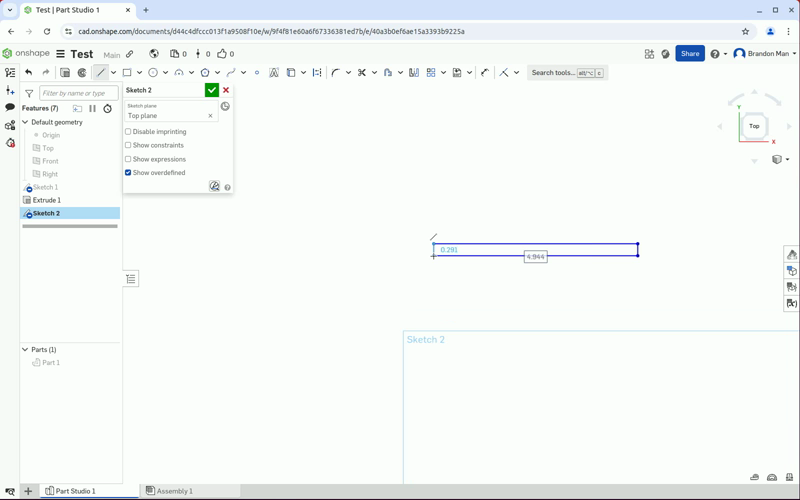
scroll(6)
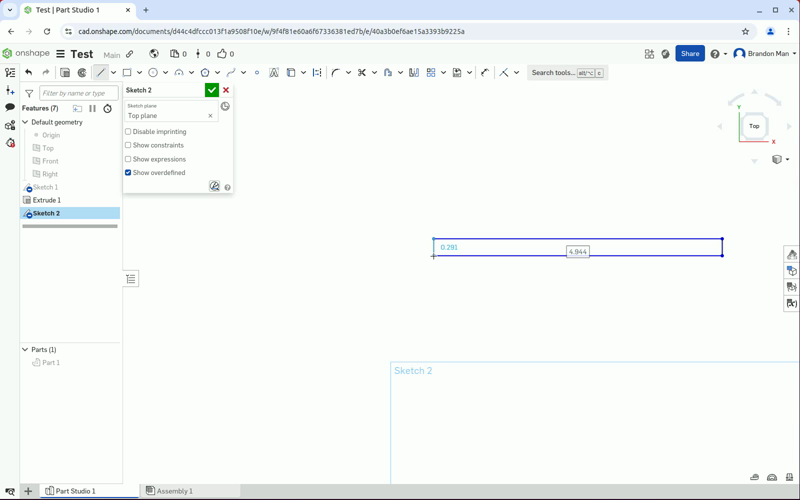
key_up(shift)
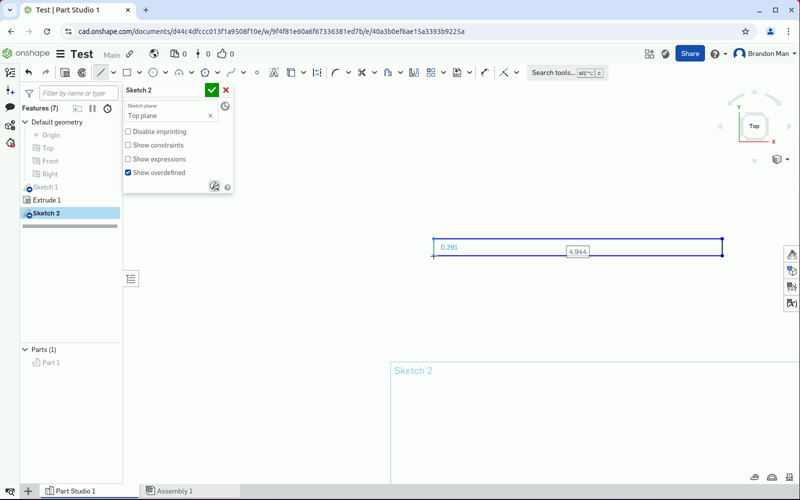
click(433, 255)
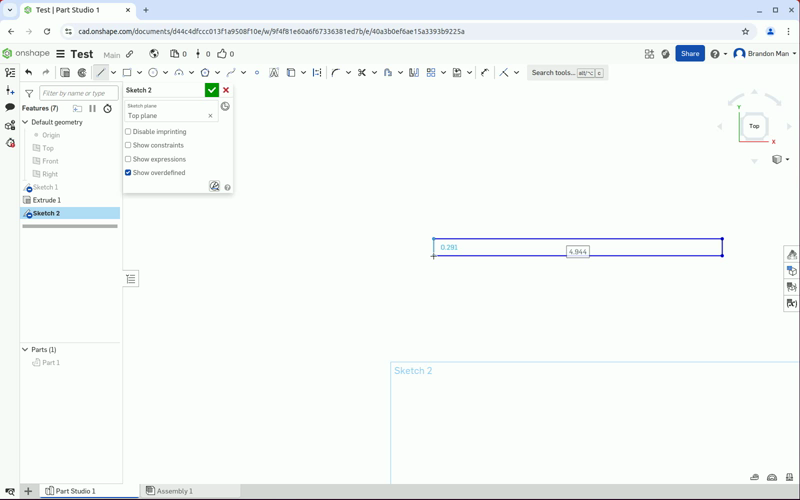
scroll(-6)
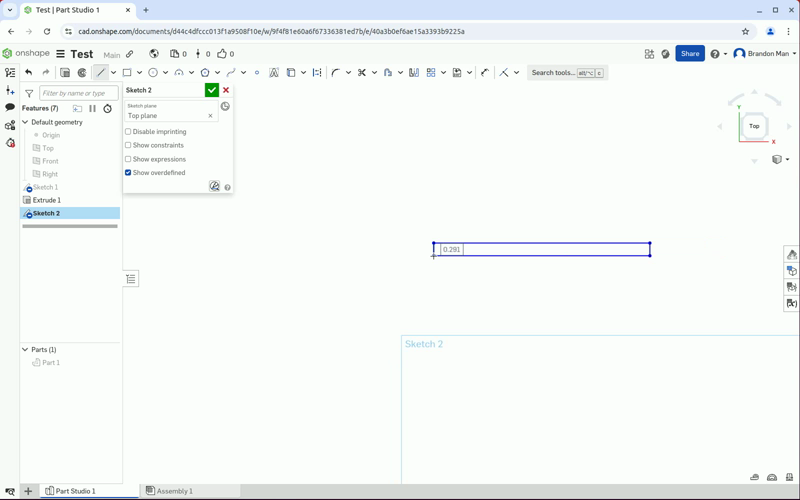
scroll(-6)
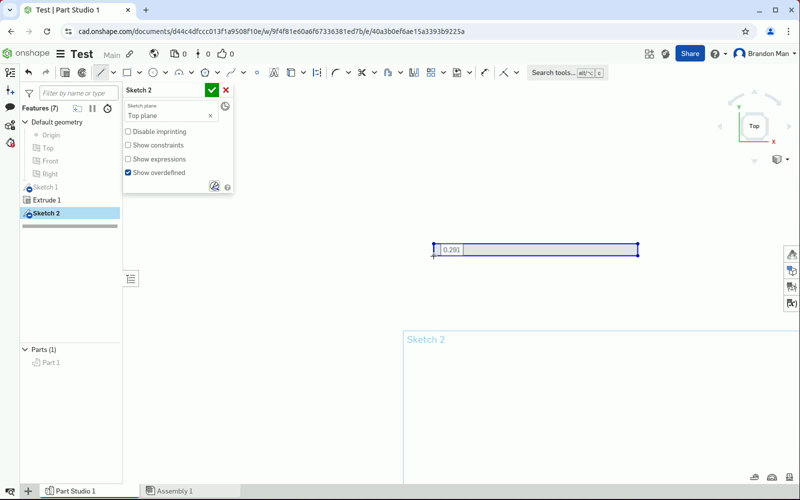
scroll(-6)
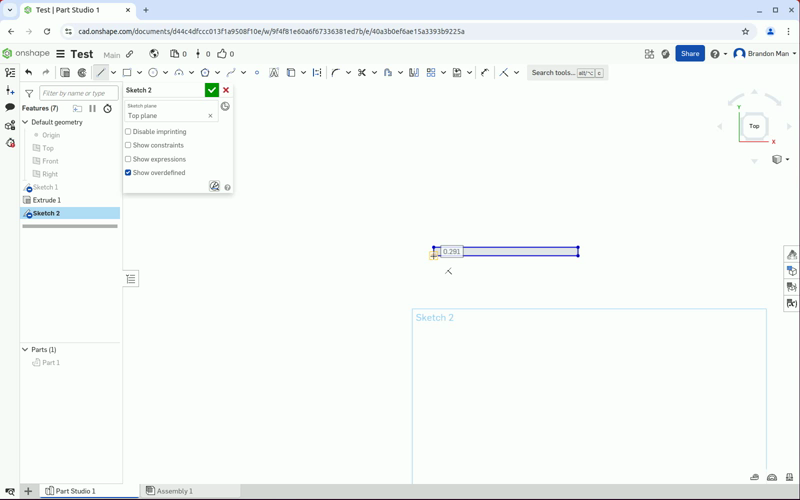
scroll(-6)
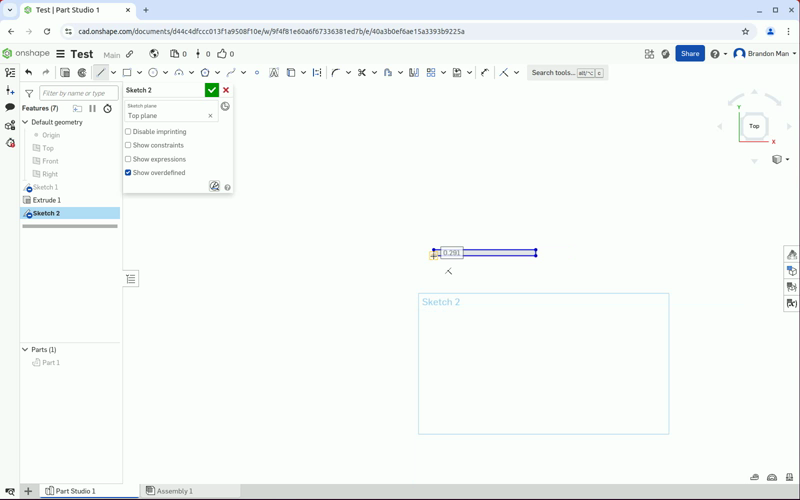
scroll(-6)
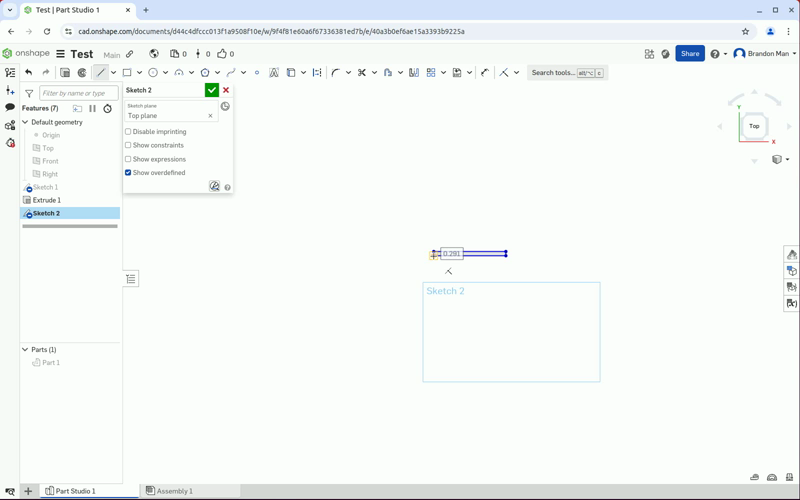
scroll(-6)
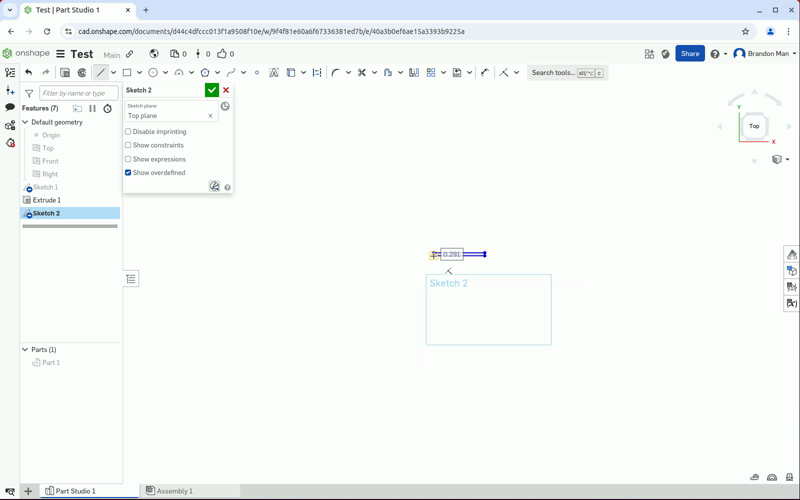
scroll(-6)
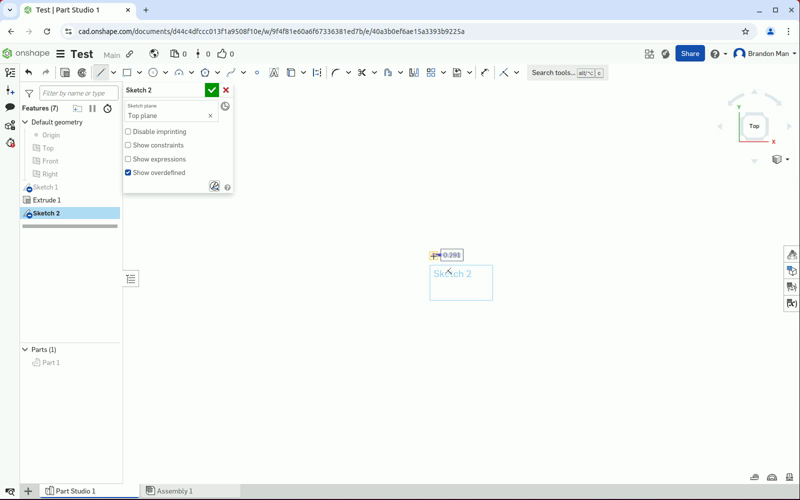
key(esc)
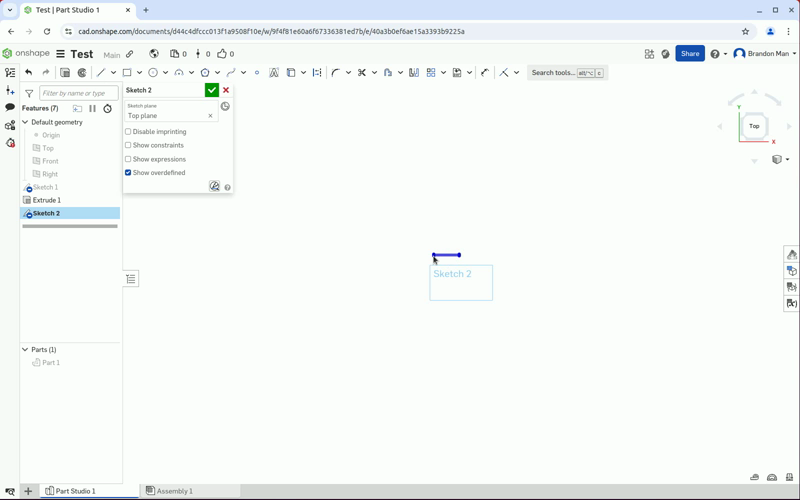
mouse_move(439, 255)
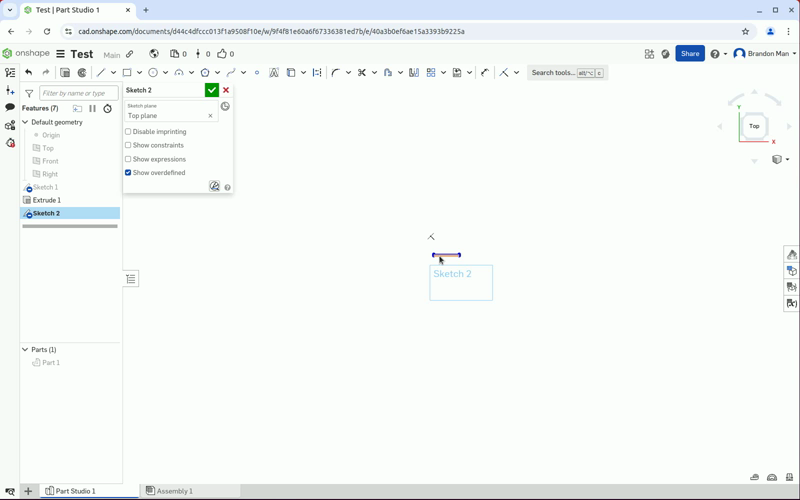
scroll(6)
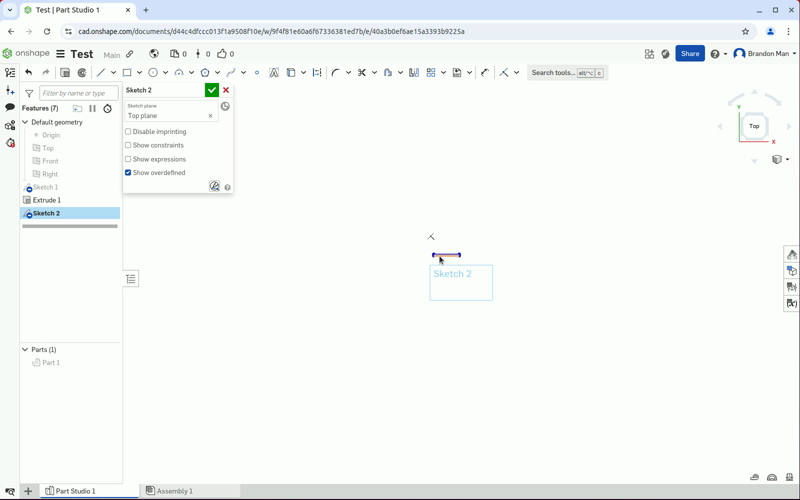
scroll(6)
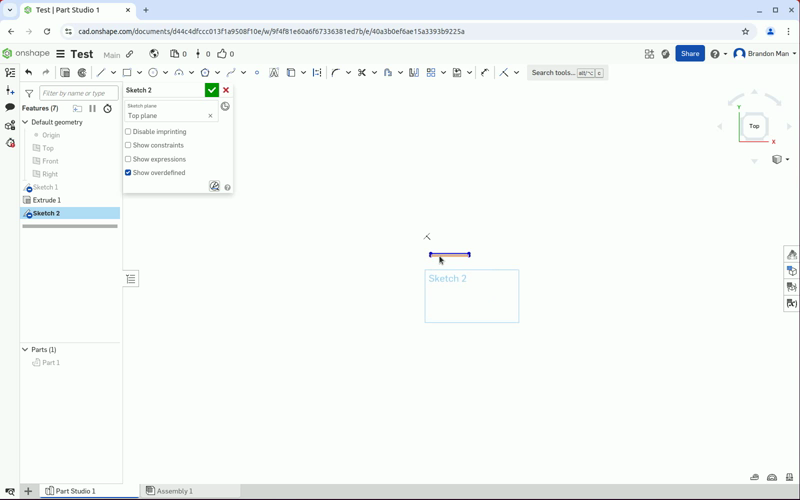
scroll(6)
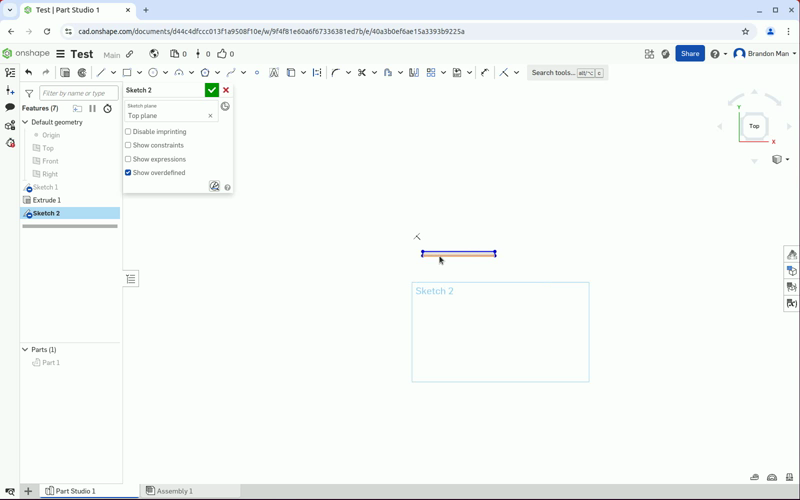
scroll(6)
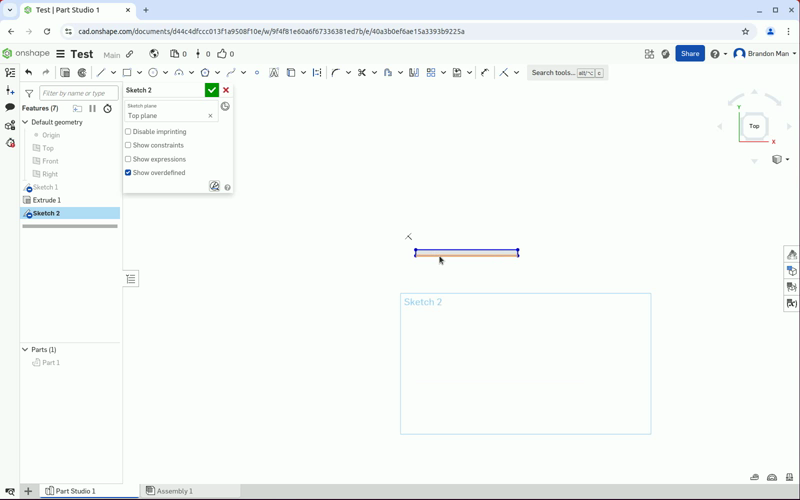
scroll(6)
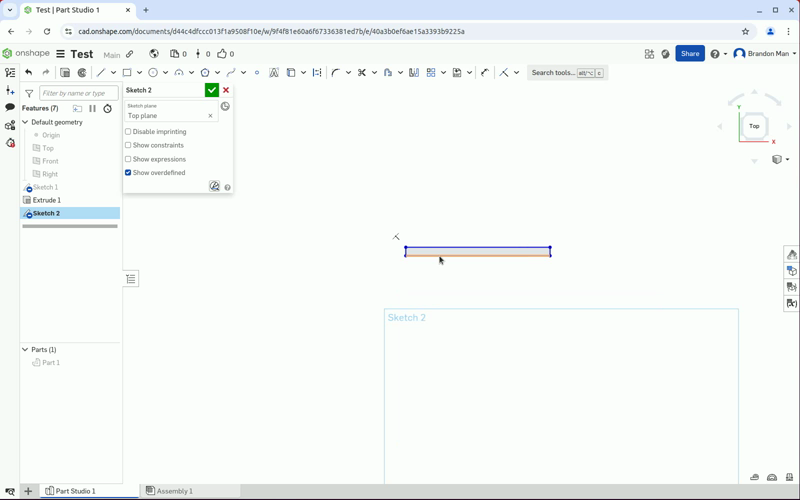
scroll(6)
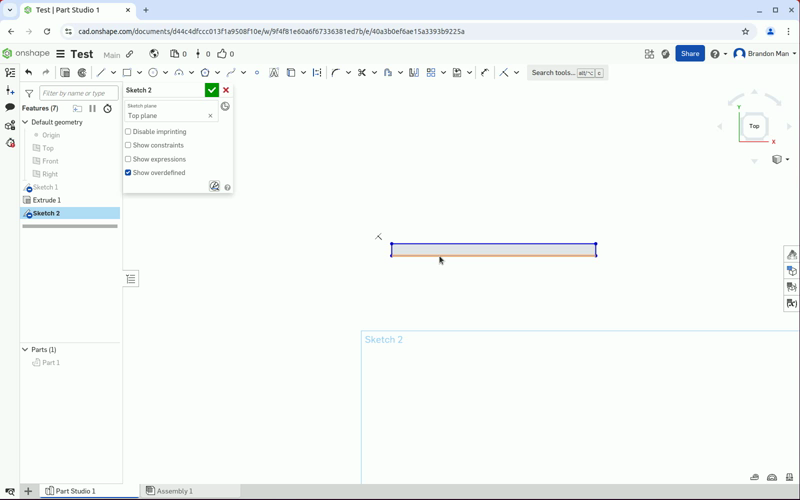
scroll(6)
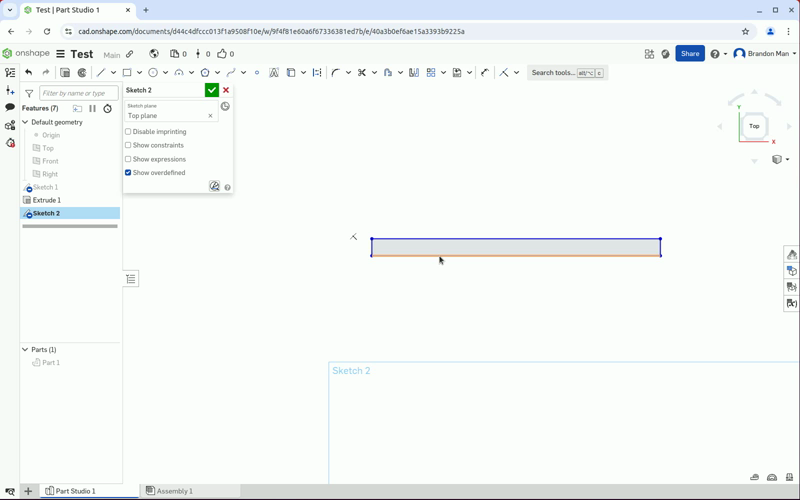
click(439, 255)
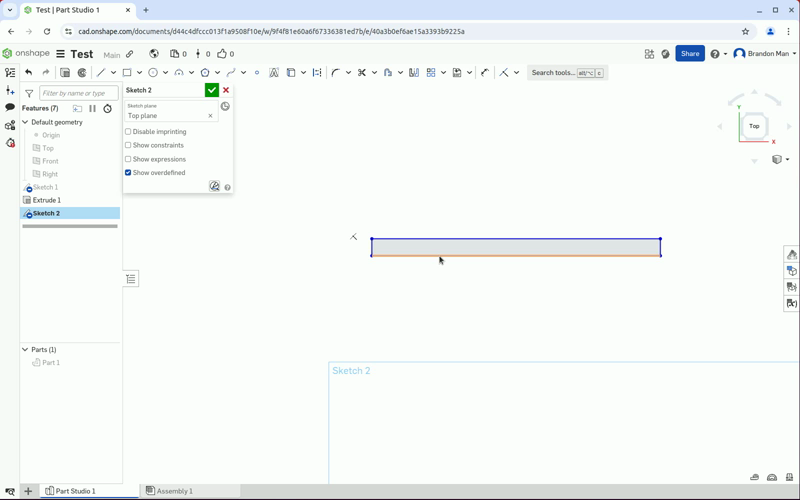
scroll(-6)
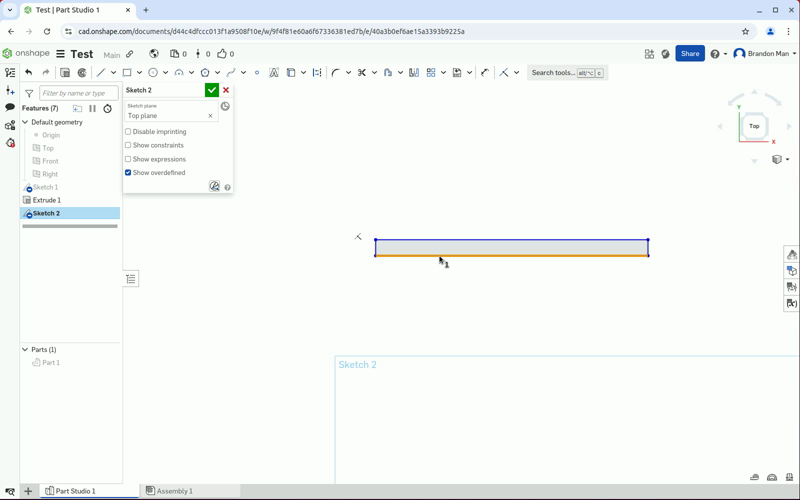
scroll(-6)
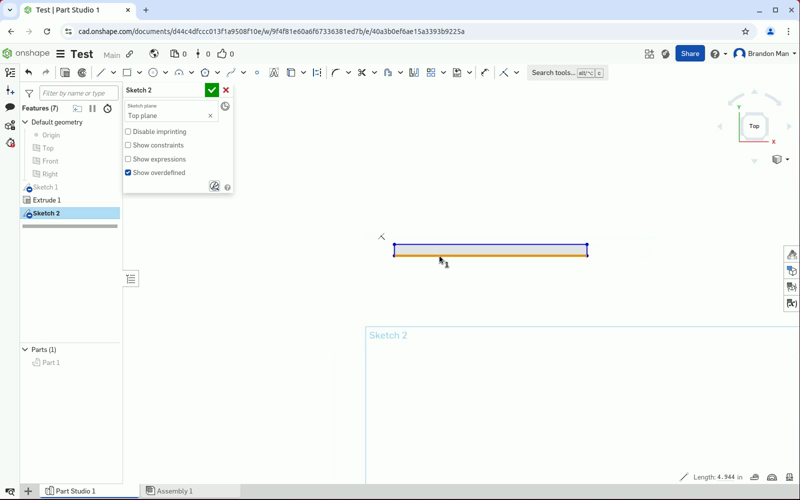
scroll(-6)
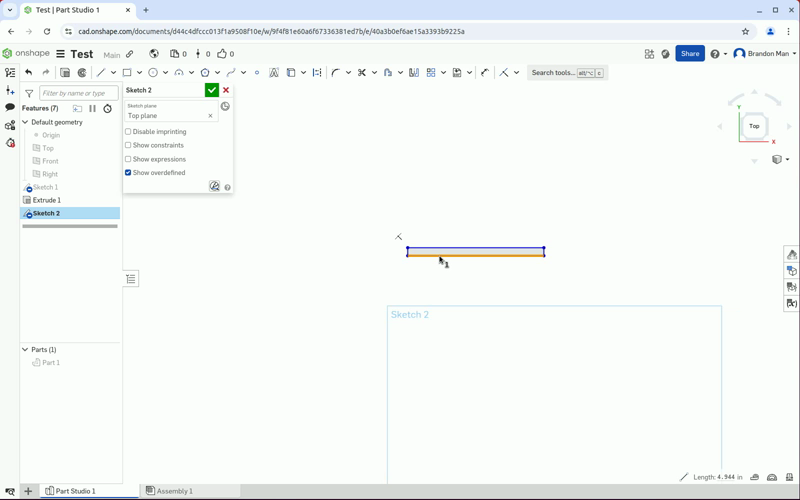
scroll(-6)
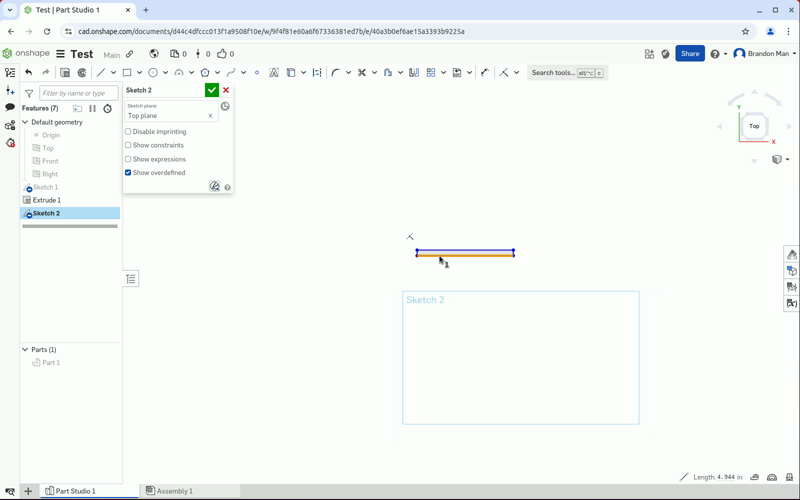
scroll(-6)
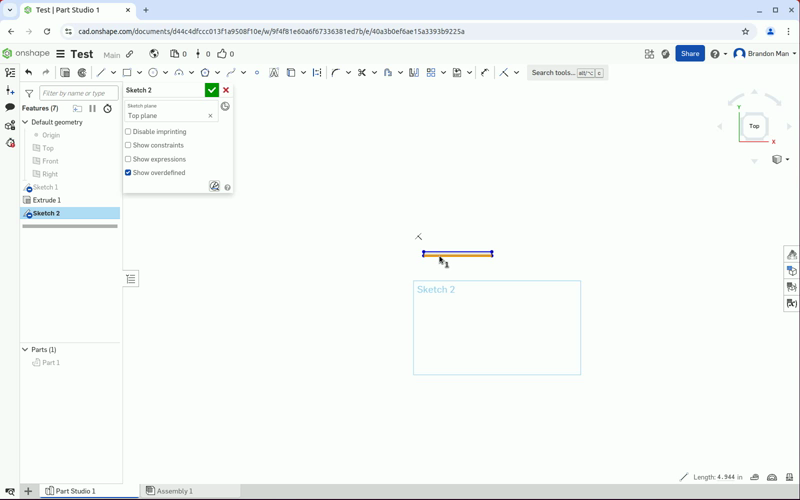
scroll(-6)
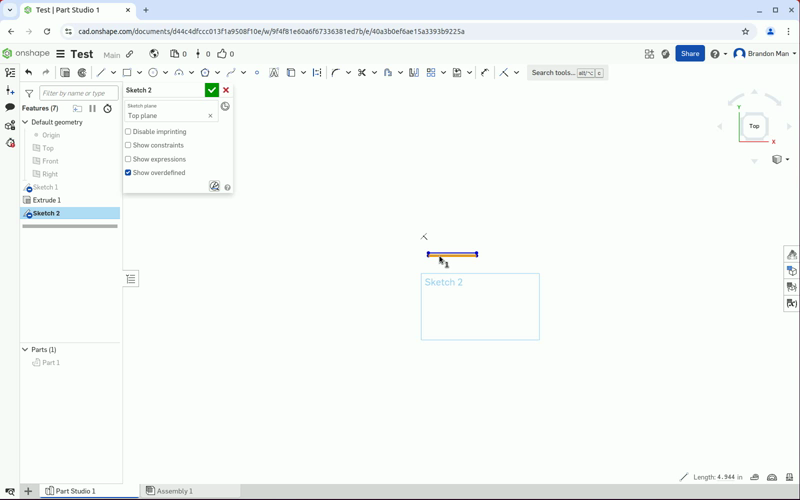
scroll(-6)
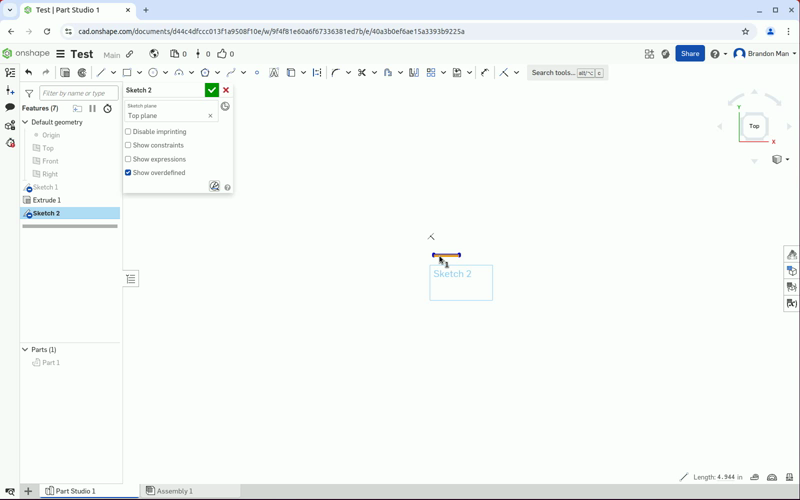
mouse_move(73, 352)
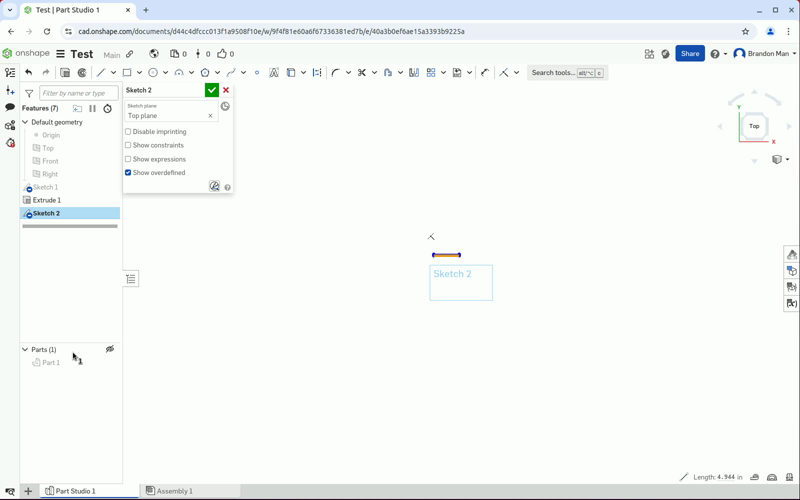
key(shift+y)
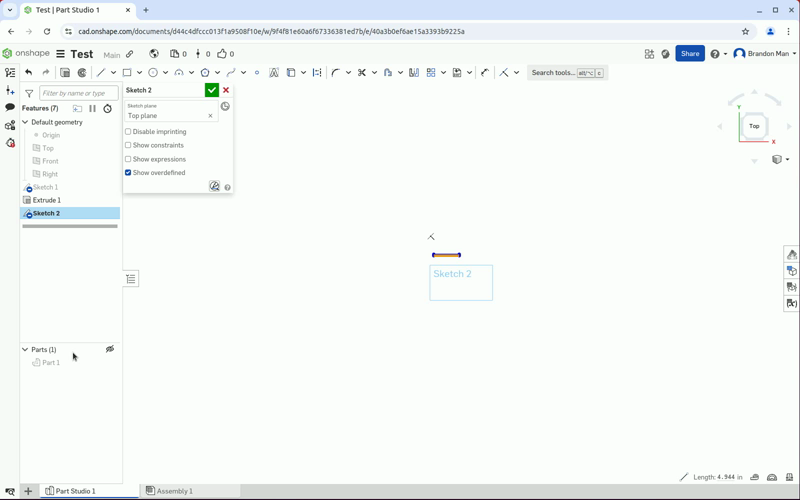
key(shift+e)
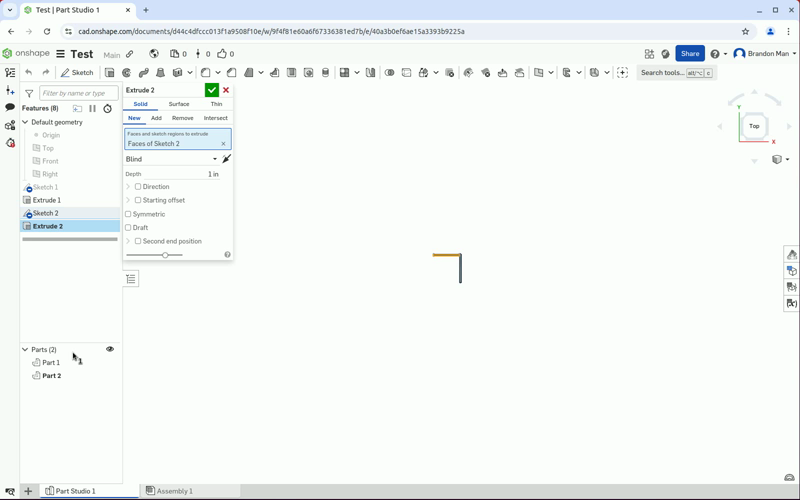
mouse_move(143, 106)
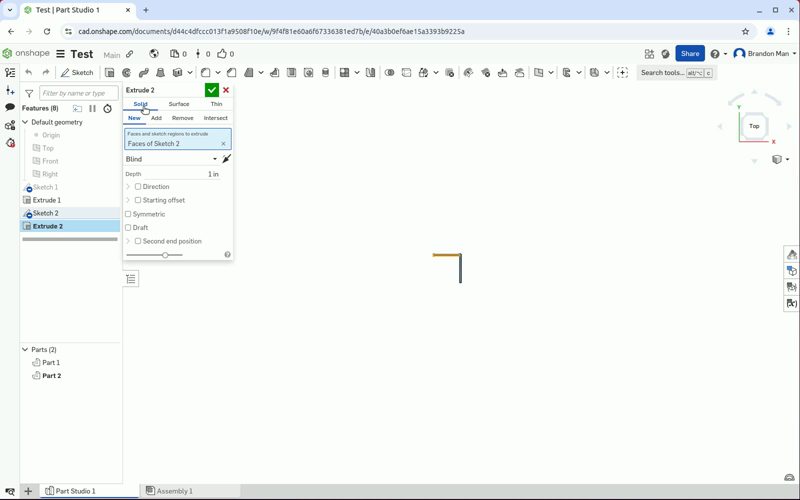
click(143, 106)
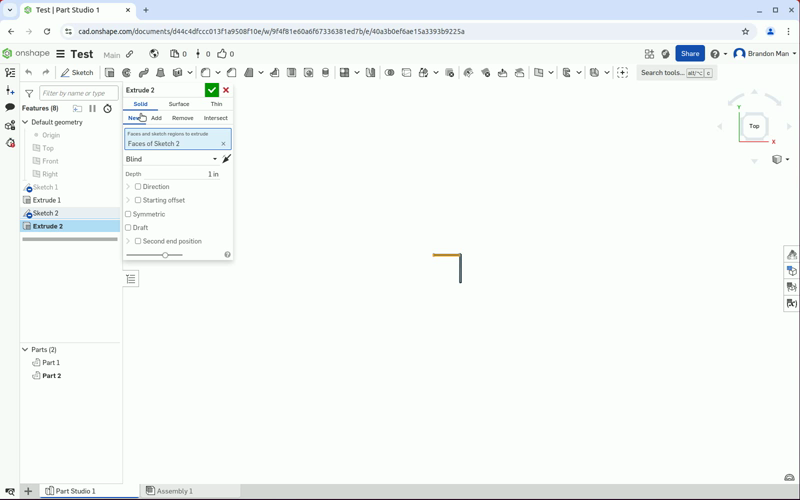
mouse_move(137, 120)
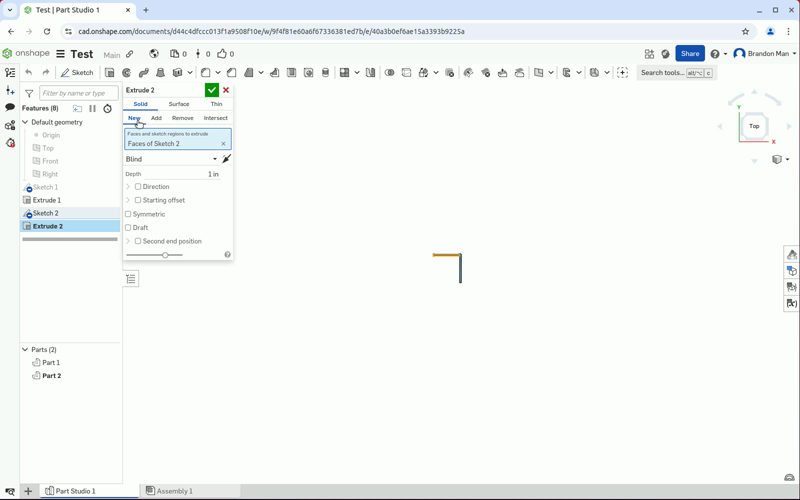
click(137, 120)
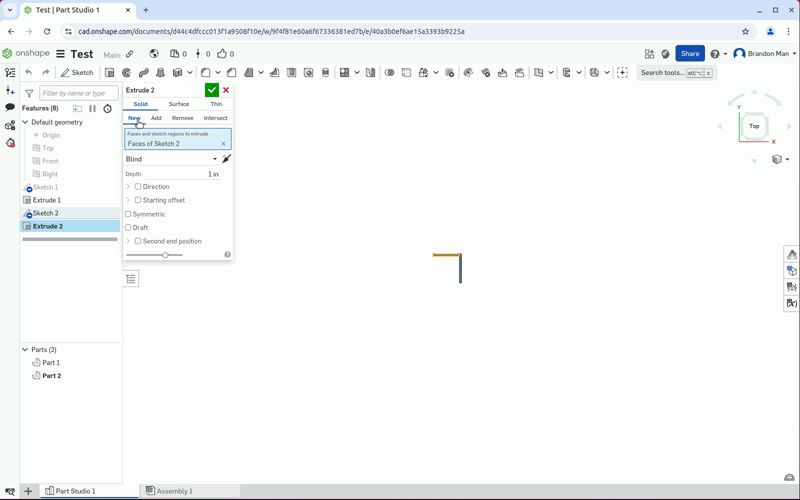
key(tab, 4)
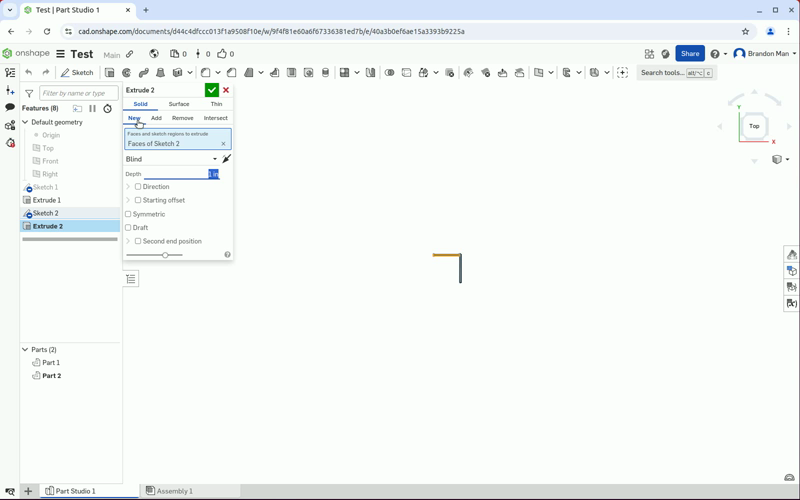
text(23.108)
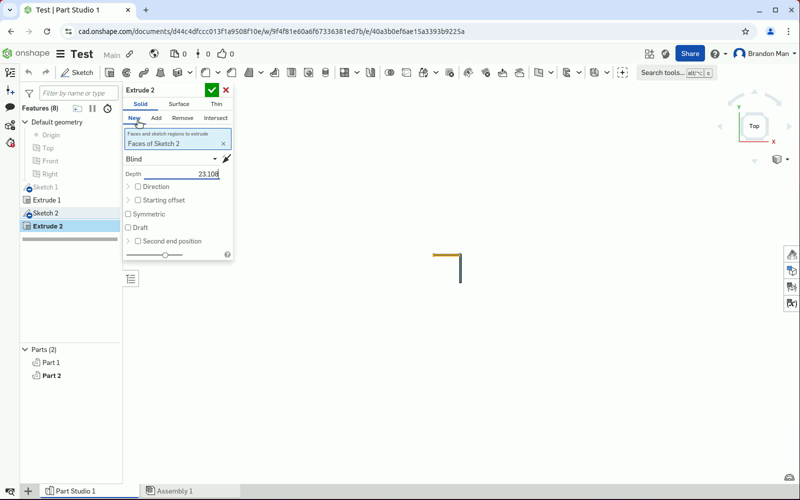
key(enter)
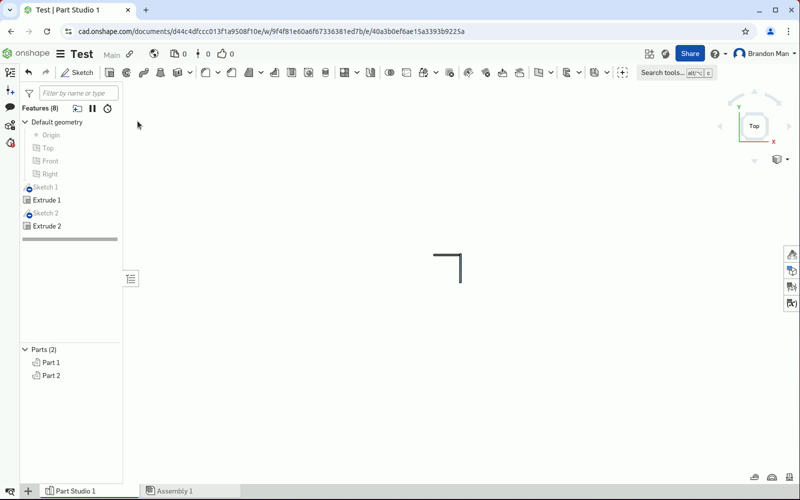
key(shift+h)
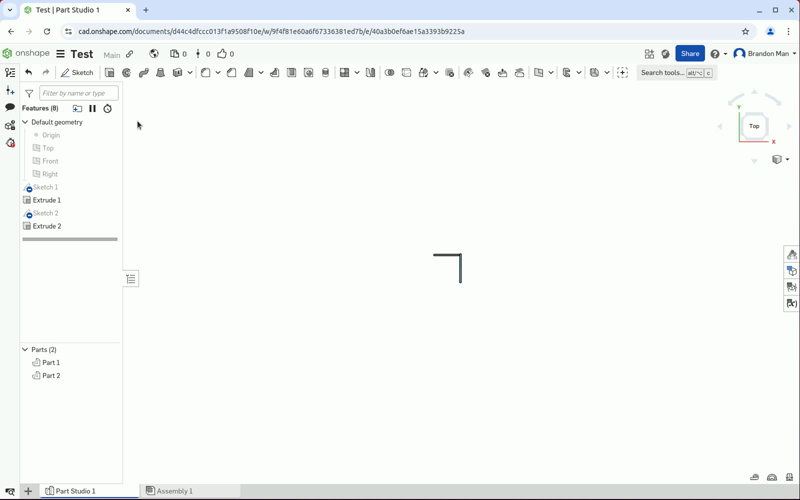
key(shift+h)
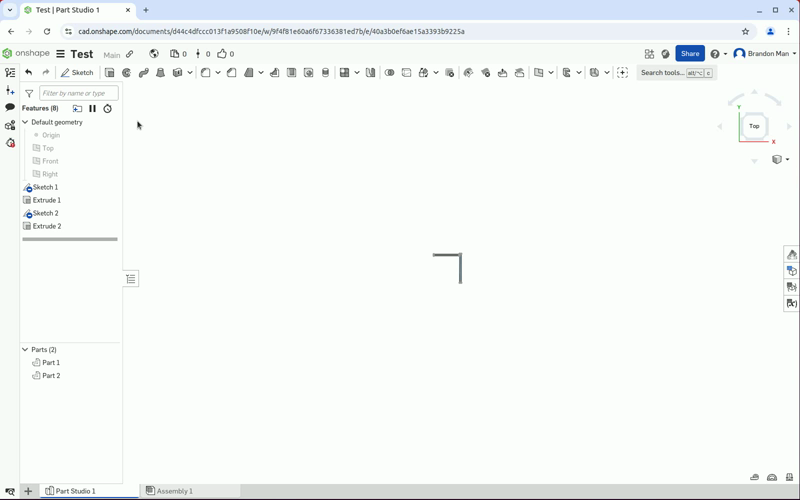
key(shift+7)
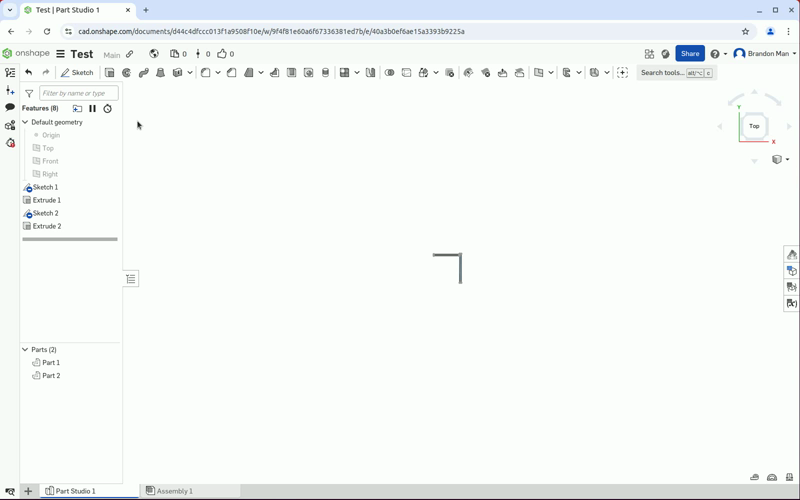
key(up, 3)
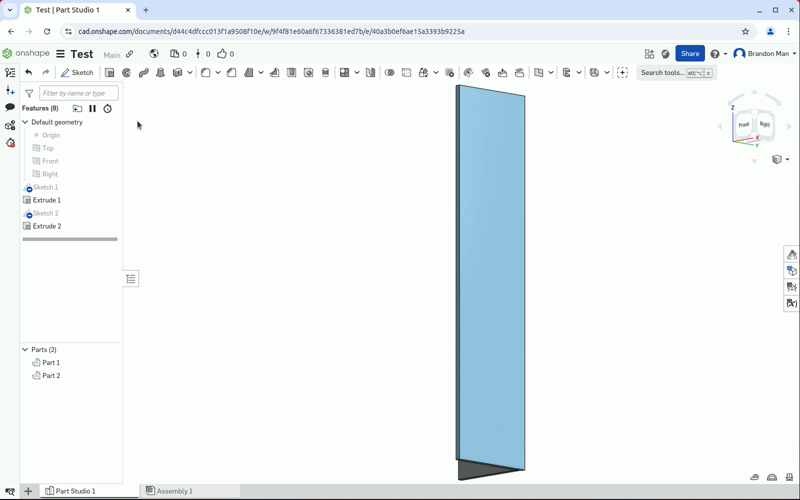
key(left, 3)
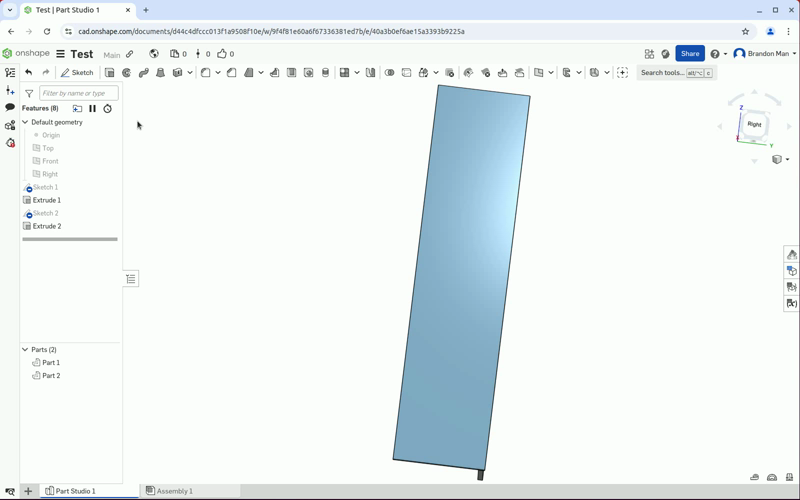
key(right, 3)
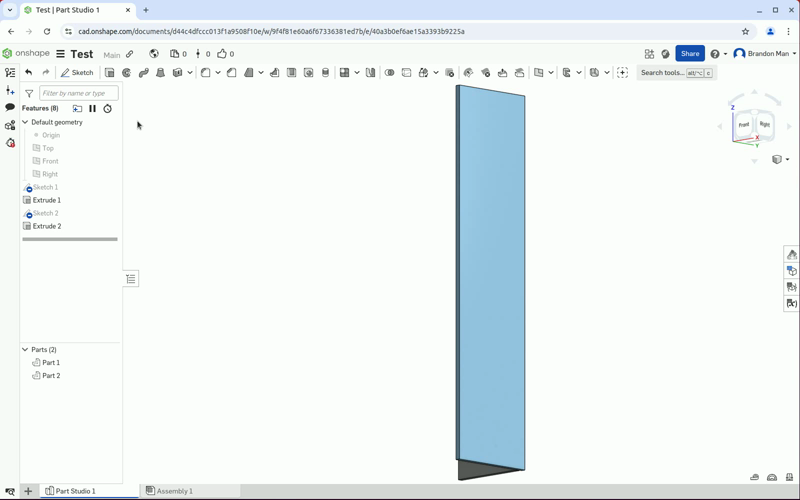
key(down, 3)
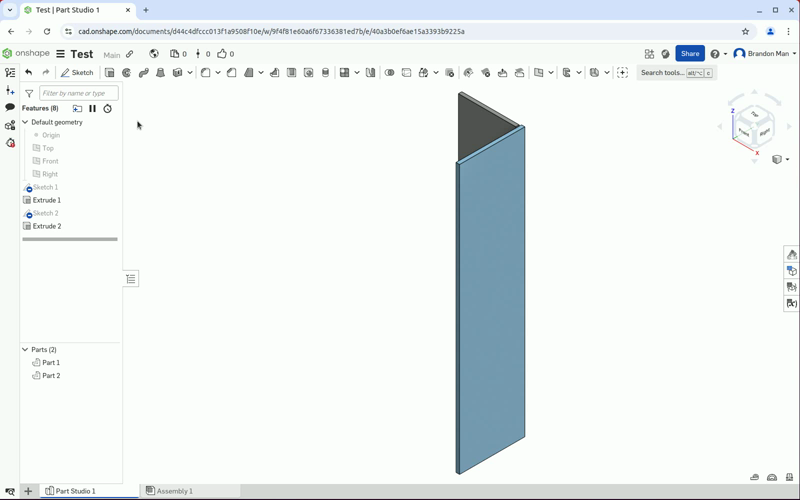
mouse_move(73, 189)
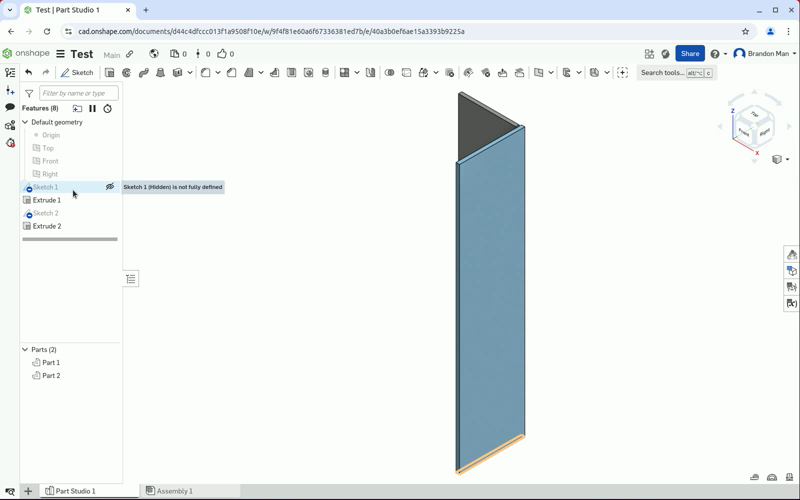
click(73, 189)